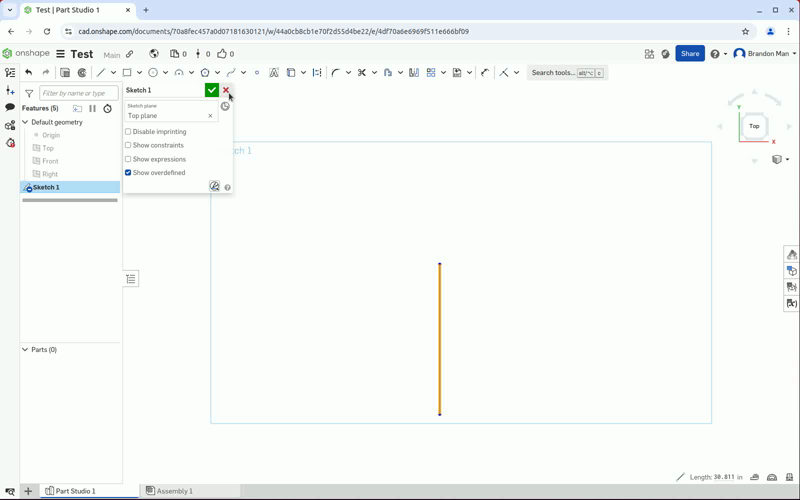
key(shift+h)
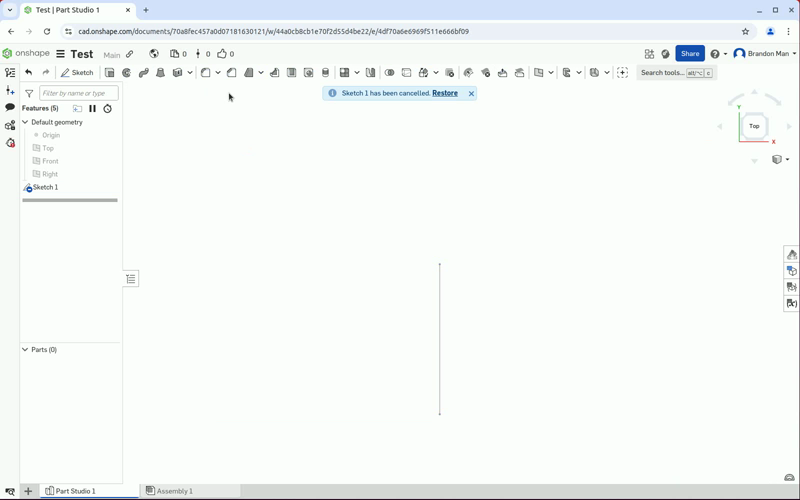
key(shift+s)
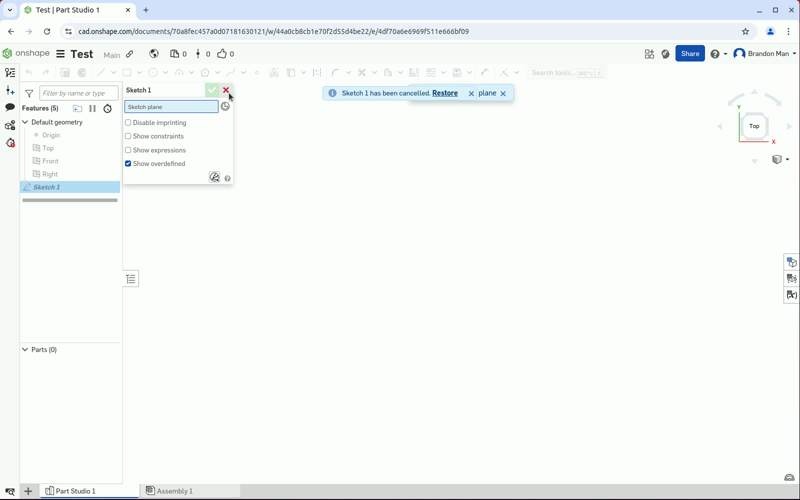
mouse_move(73, 150)
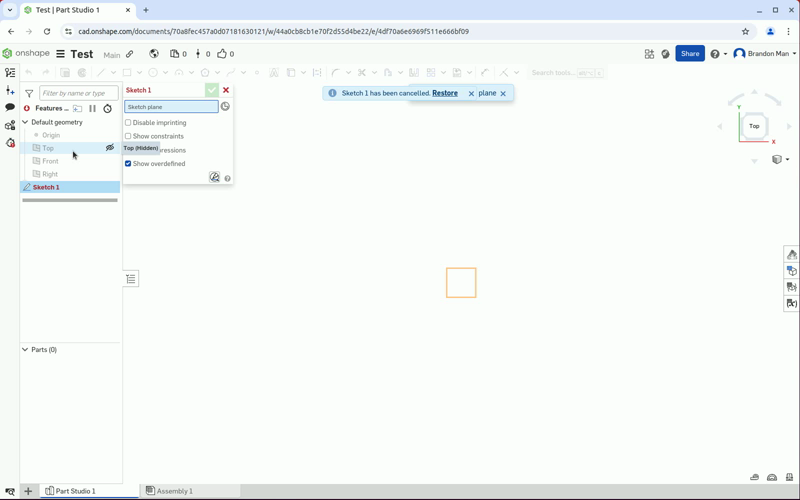
click(73, 150)
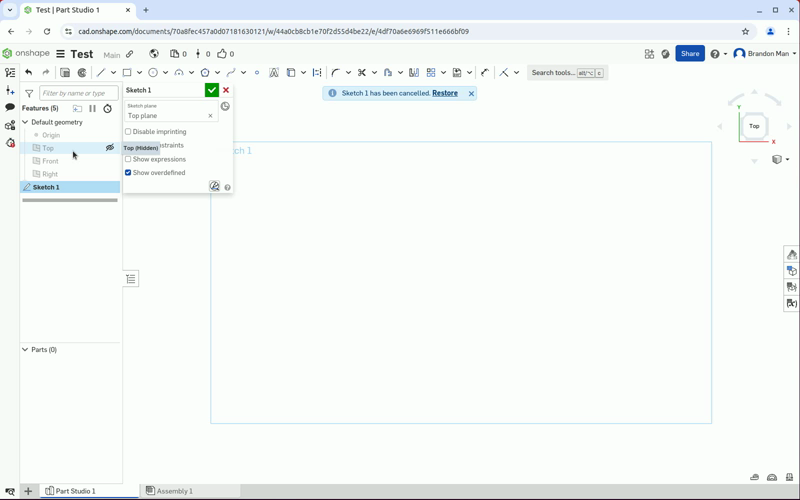
mouse_move(73, 352)
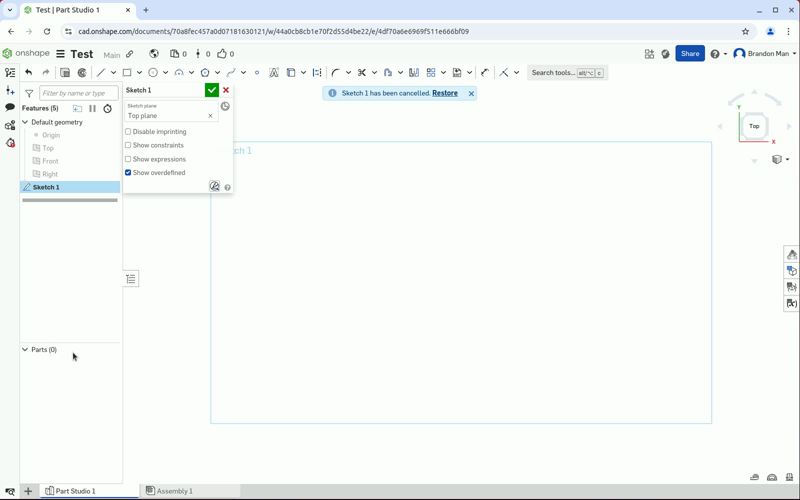
key(y)
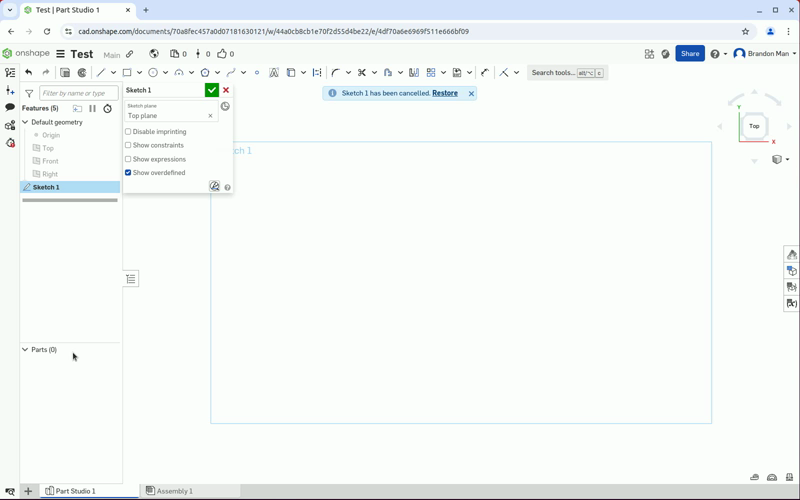
key(c)
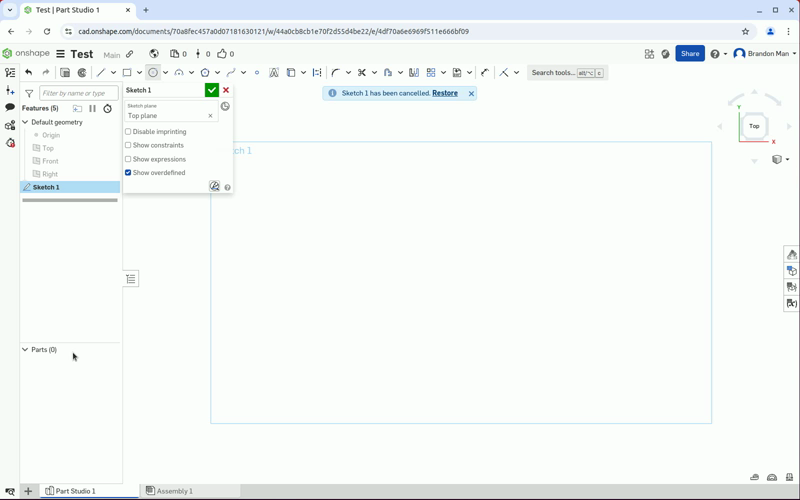
key_down(shift)
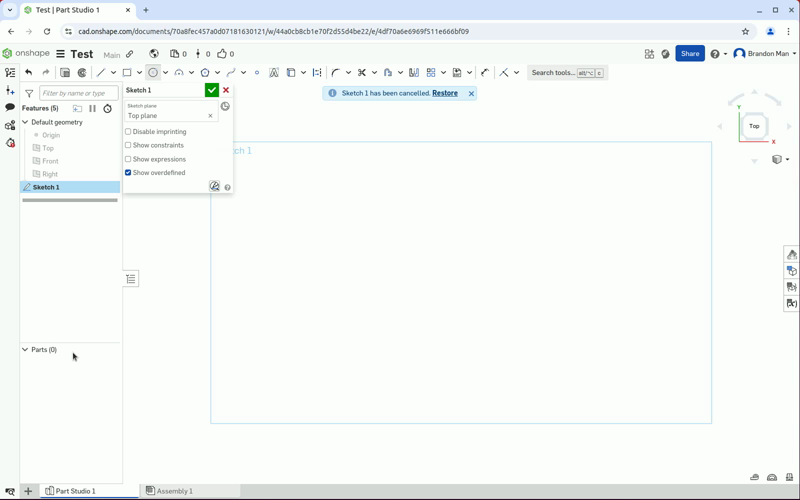
mouse_move(461, 282)
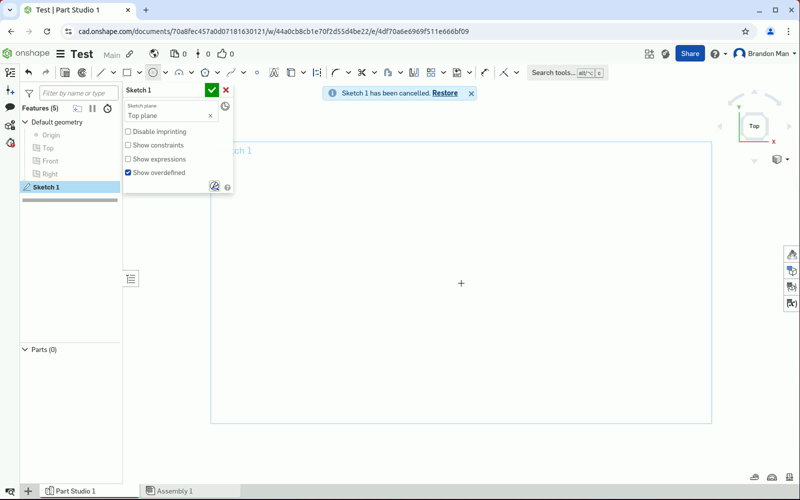
click(461, 282)
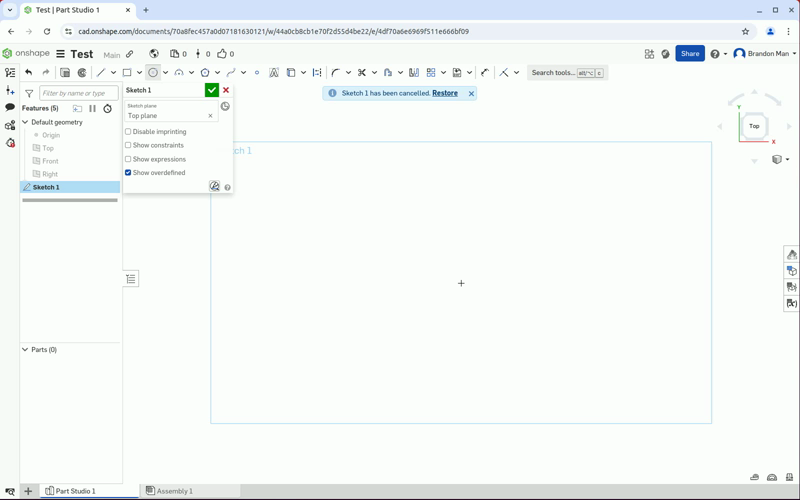
key_up(shift)
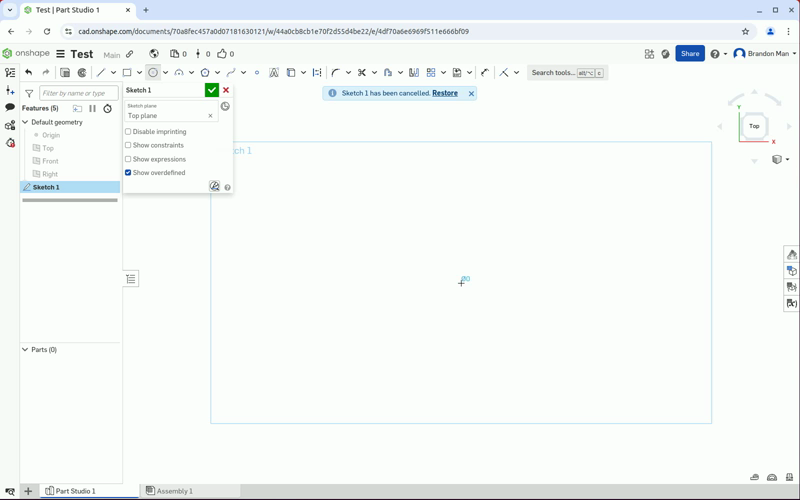
mouse_move(574, 282)
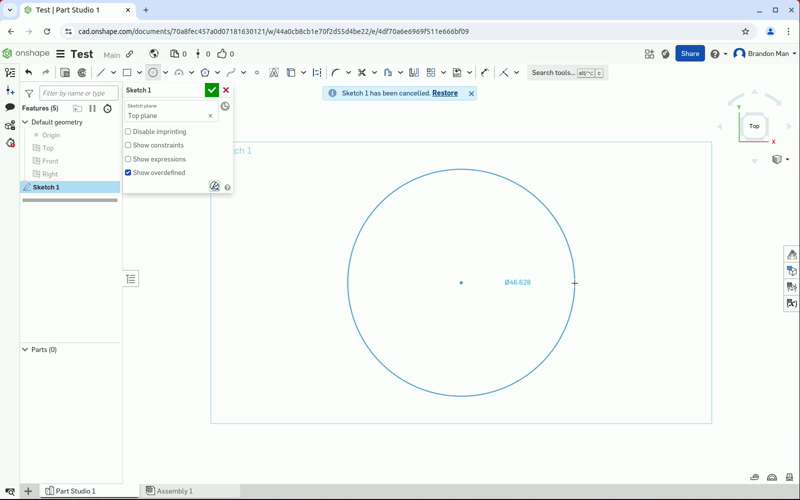
click(574, 282)
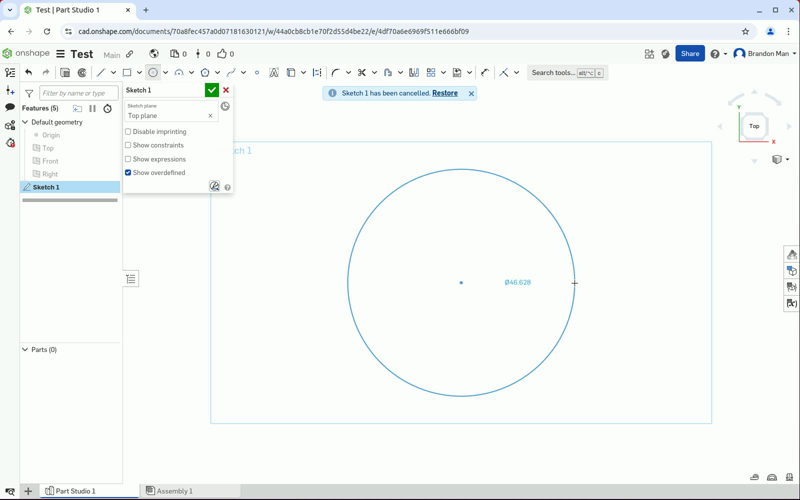
key(esc)
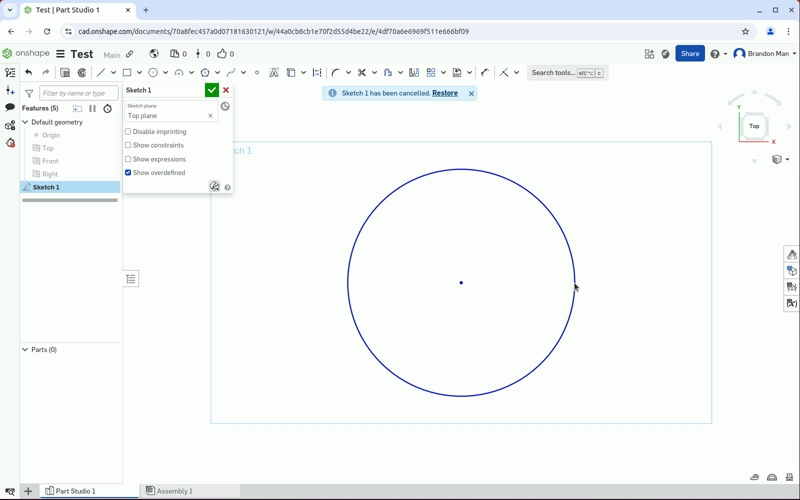
mouse_move(390, 292)
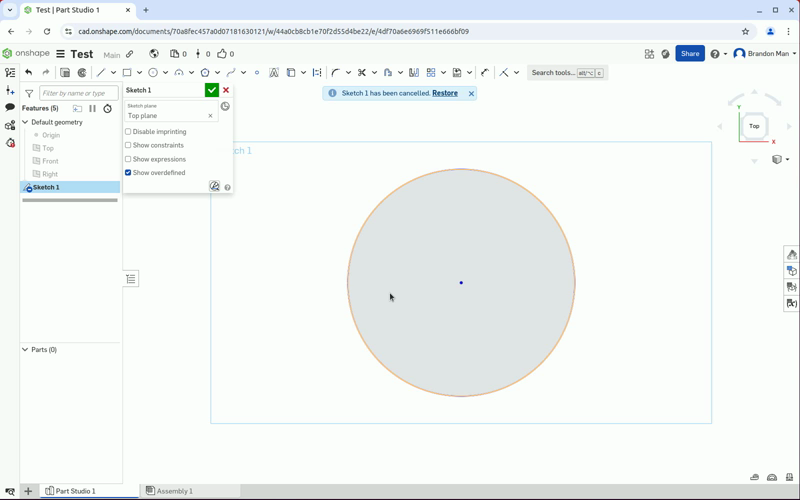
click(390, 292)
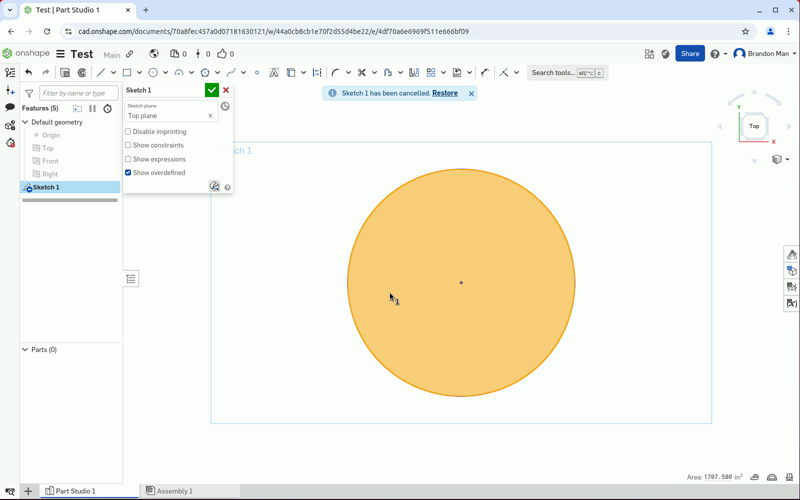
mouse_move(73, 352)
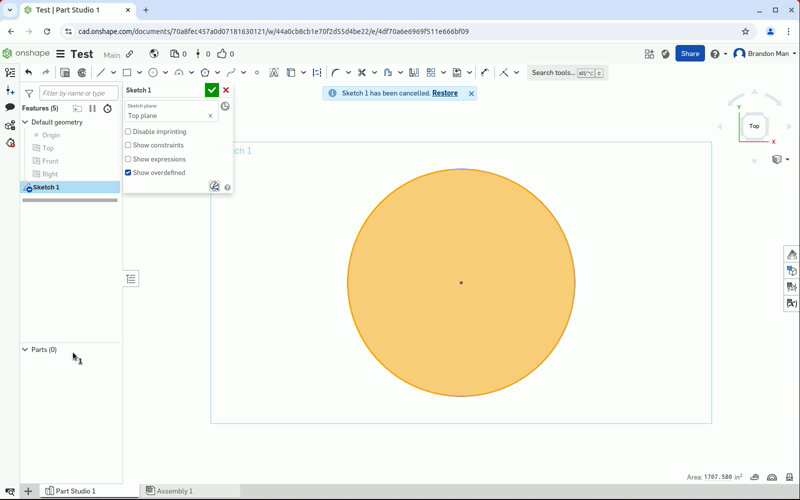
key(shift+y)
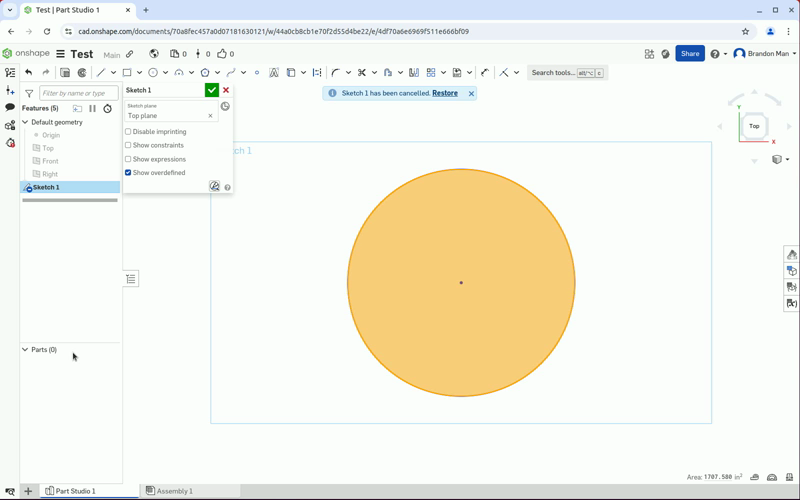
key(shift+e)
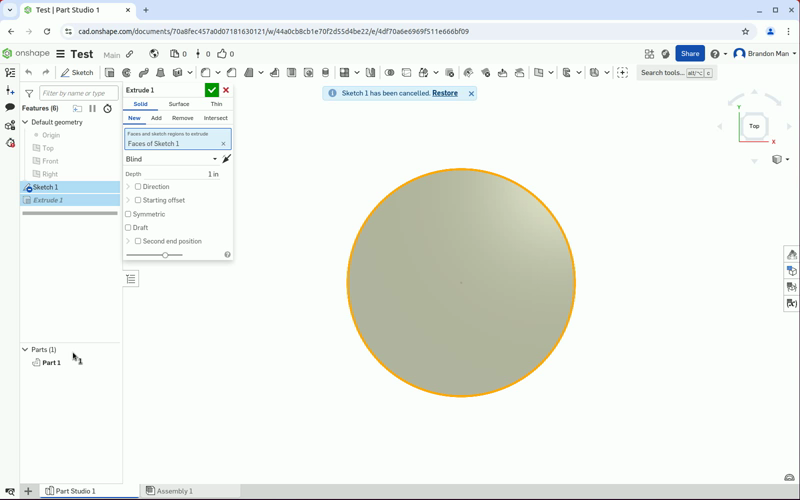
mouse_move(143, 106)
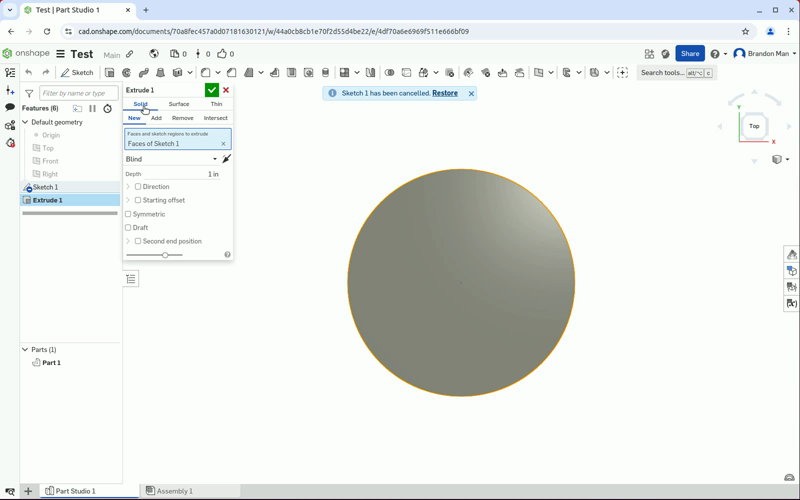
click(143, 106)
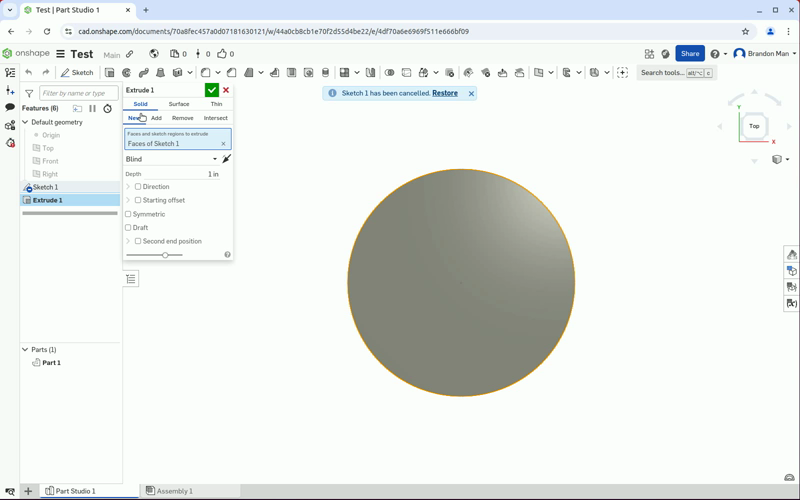
mouse_move(137, 120)
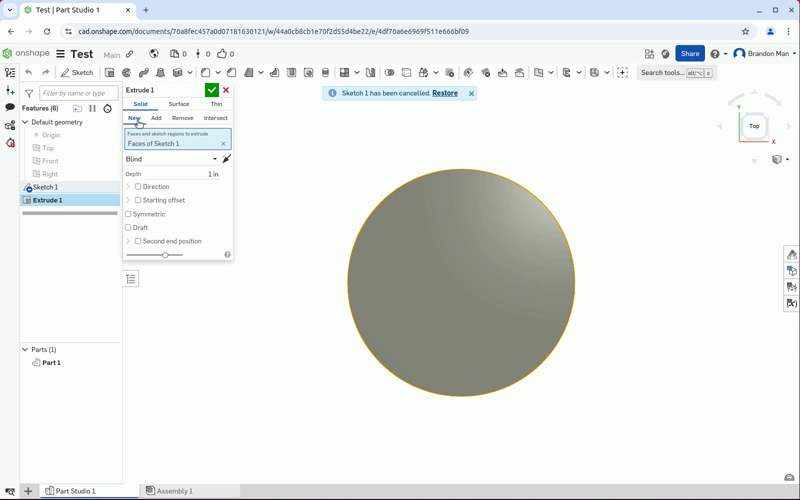
click(137, 120)
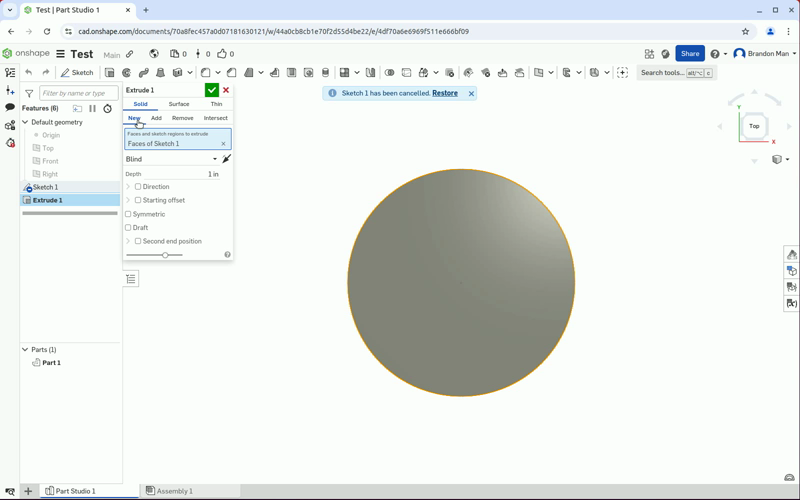
key(tab, 4)
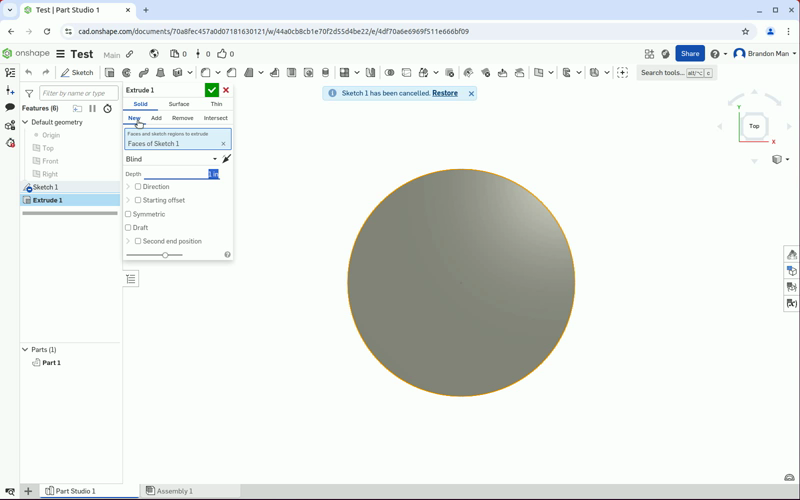
text(4.574)
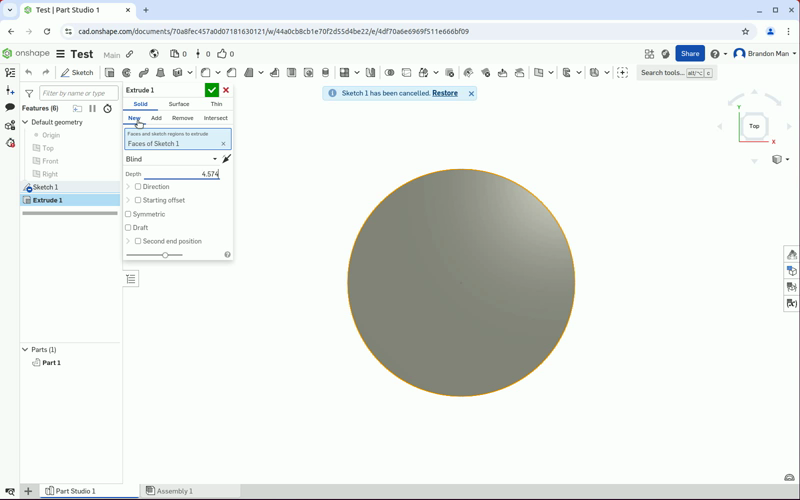
key(enter)
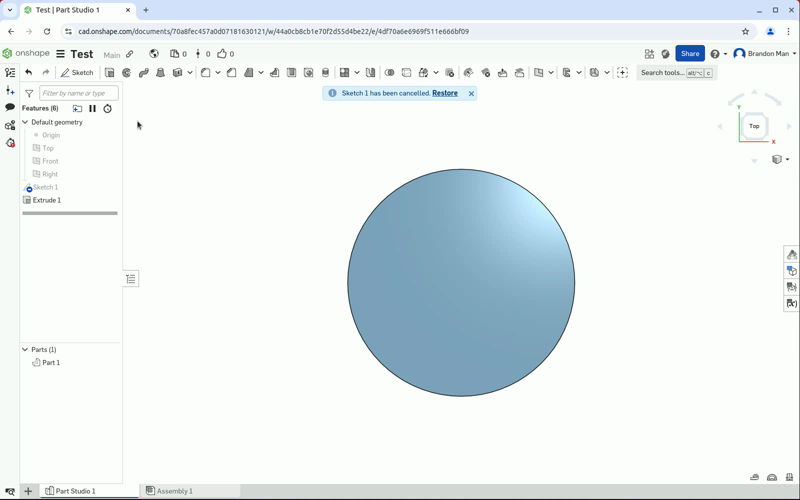
key(shift+h)
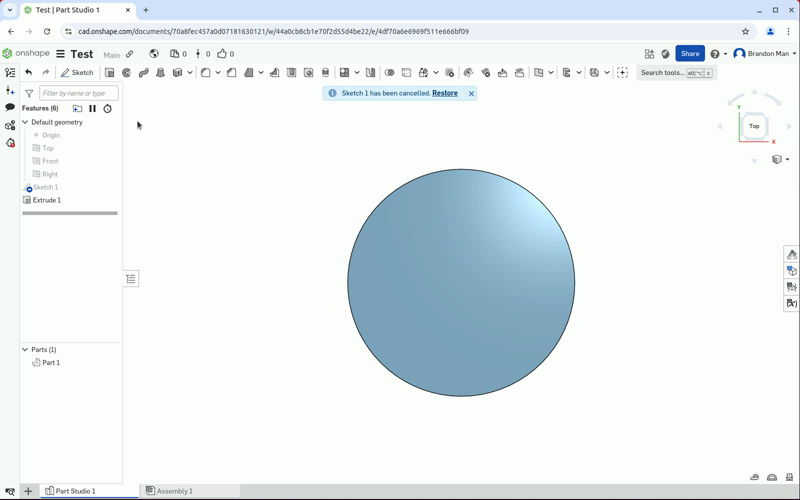
key(shift+h)
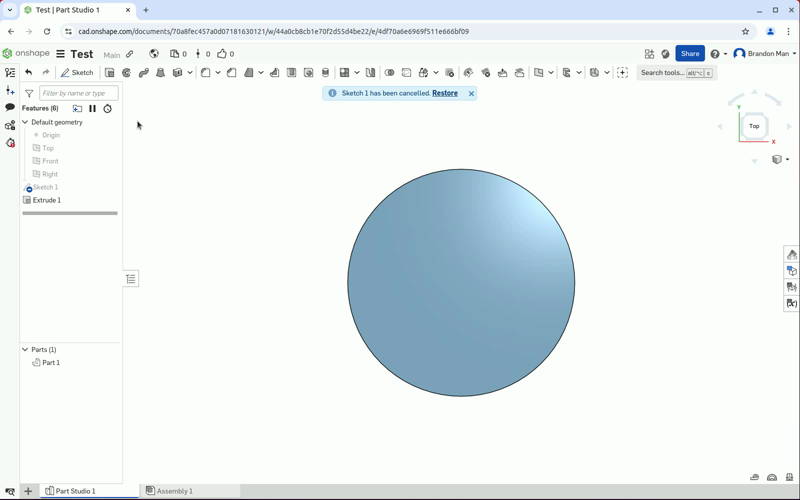
mouse_move(73, 189)
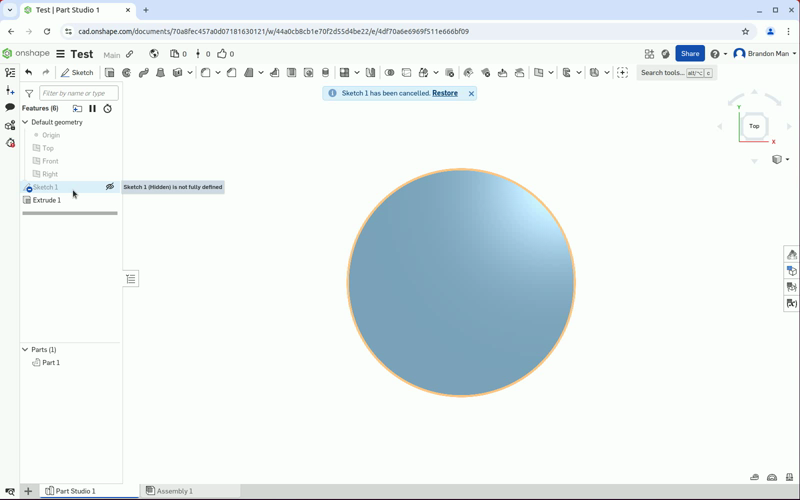
click(73, 189)
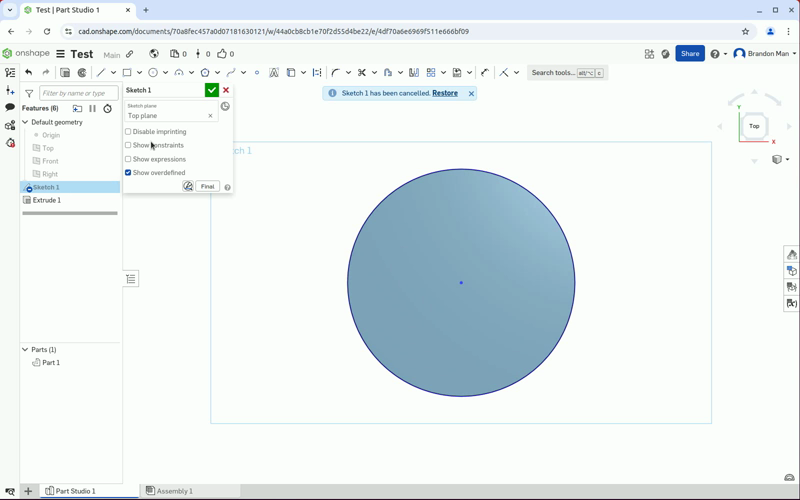
mouse_move(229, 92)
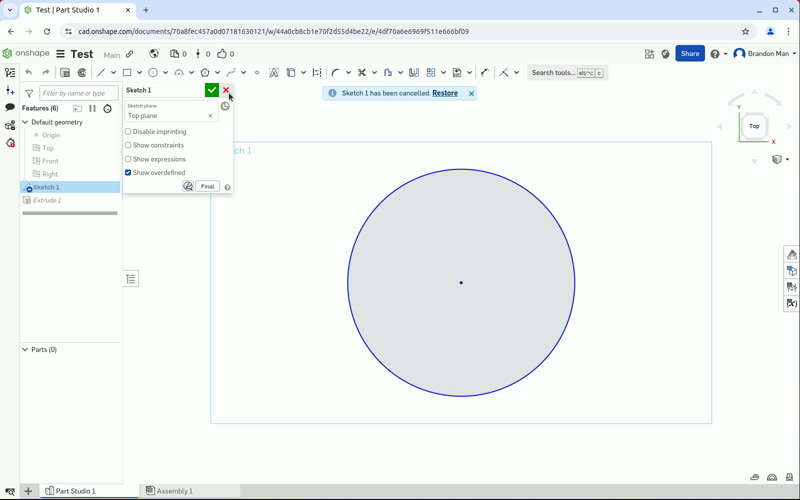
click(229, 92)
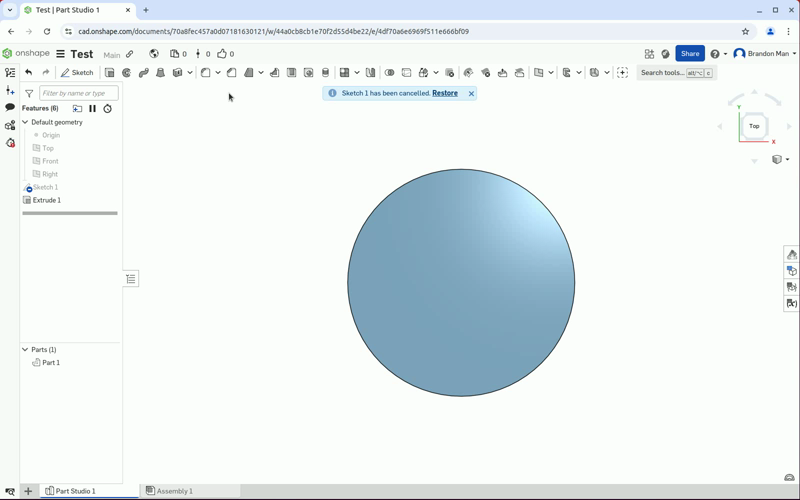
mouse_move(541, 75)
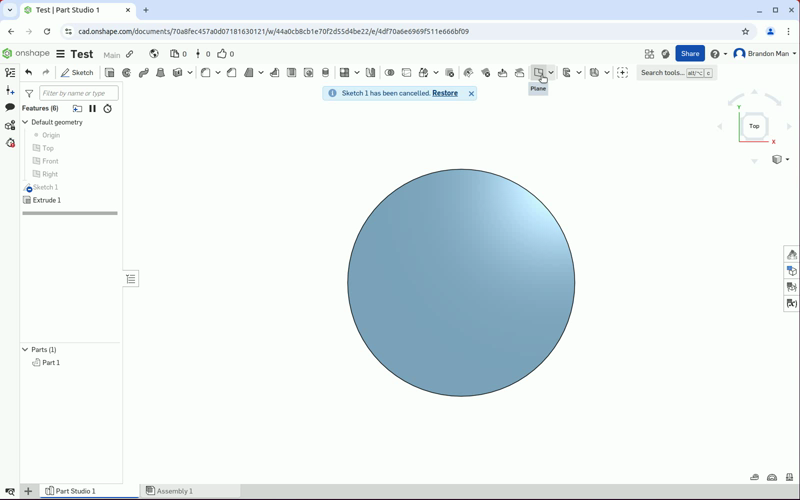
click(541, 75)
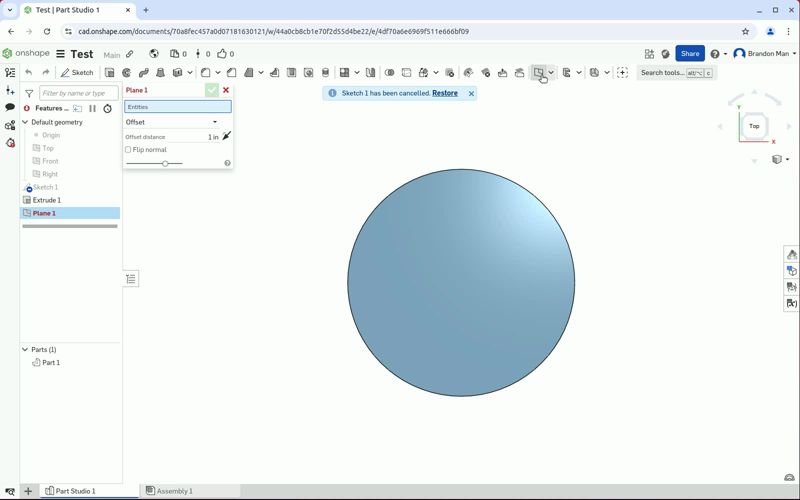
mouse_move(73, 150)
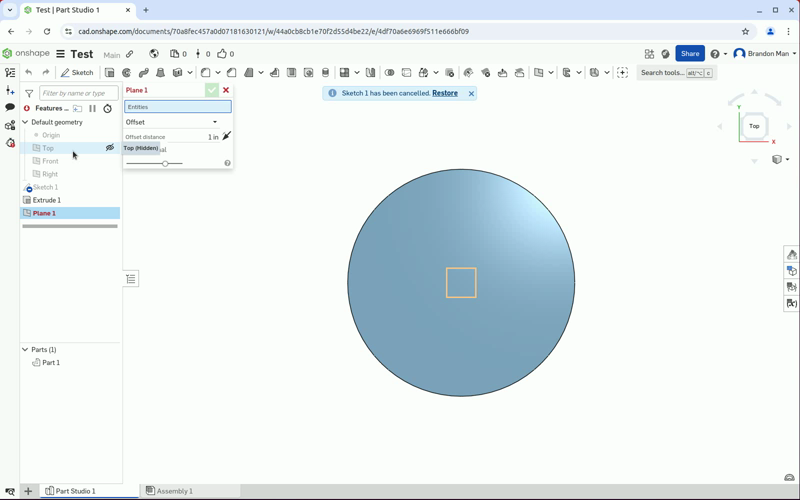
click(73, 150)
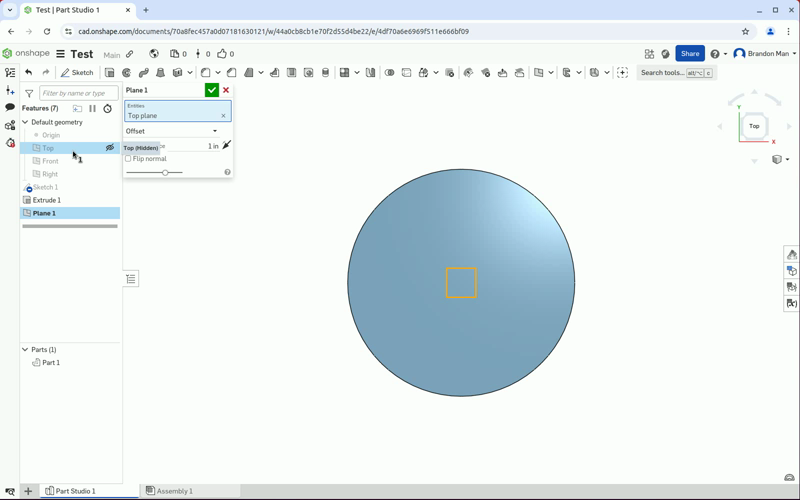
key(tab, 2)
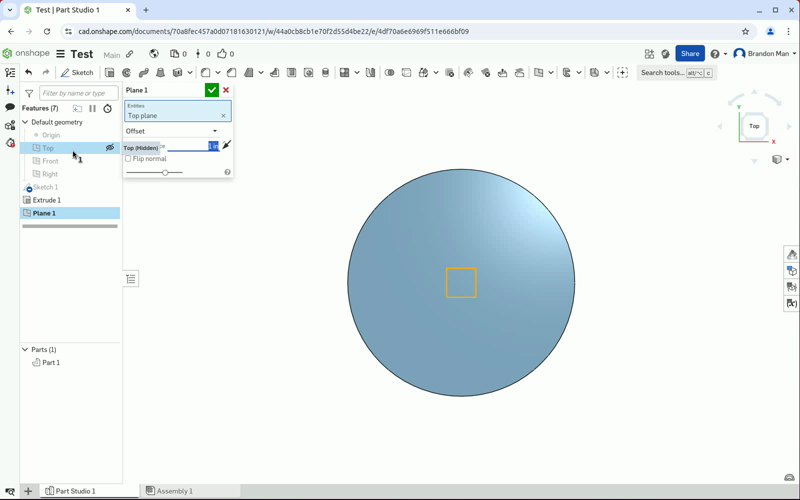
text(4.56)
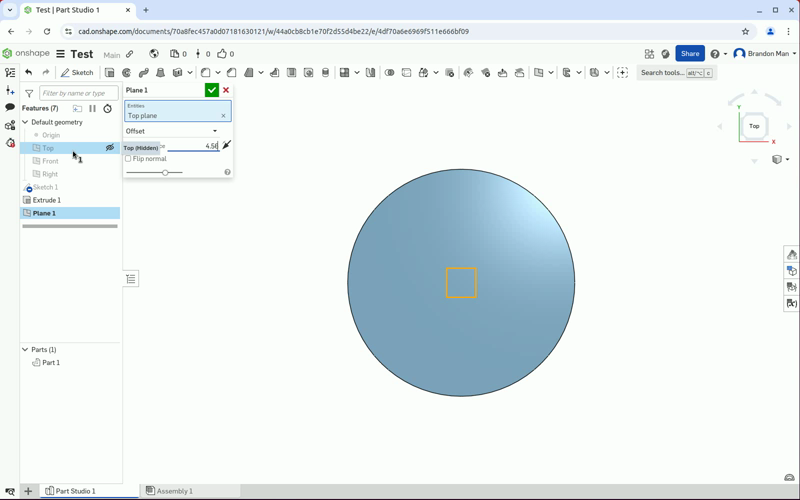
key(enter, 2)
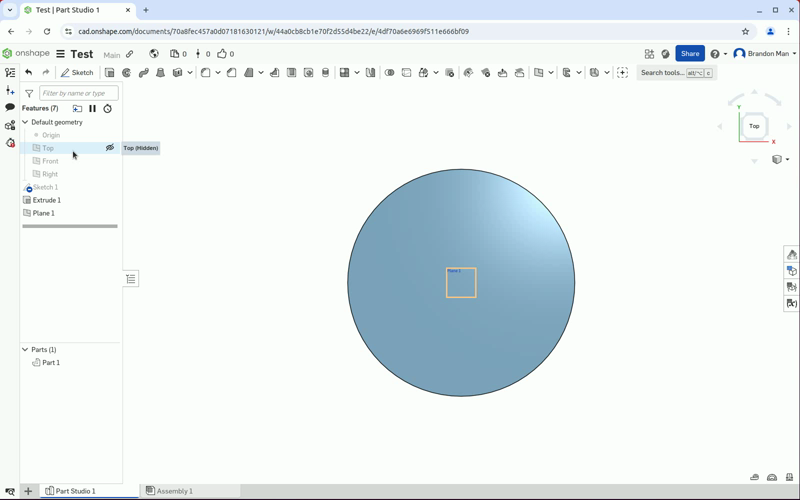
key(shift+s)
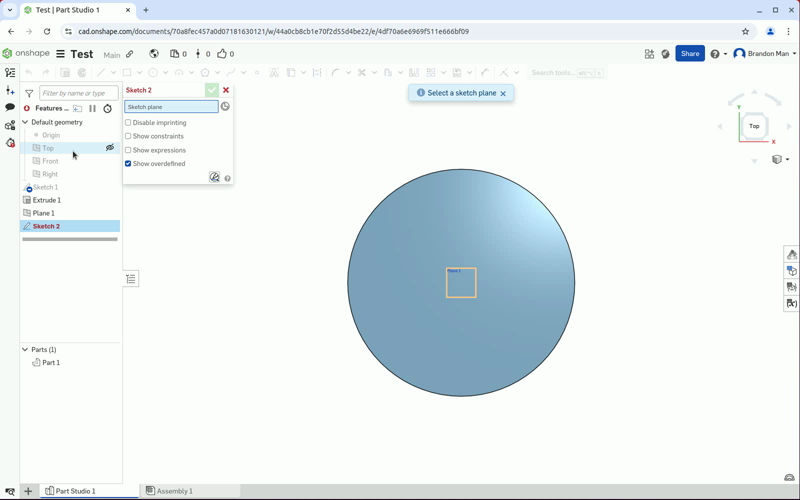
mouse_move(73, 215)
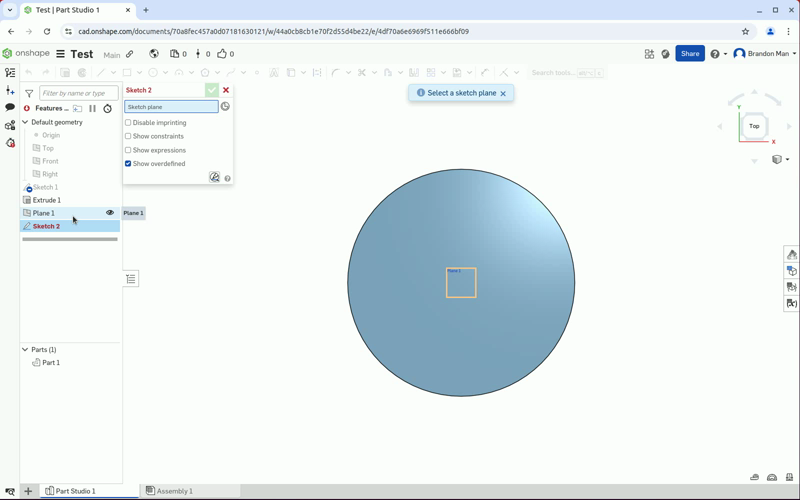
click(73, 215)
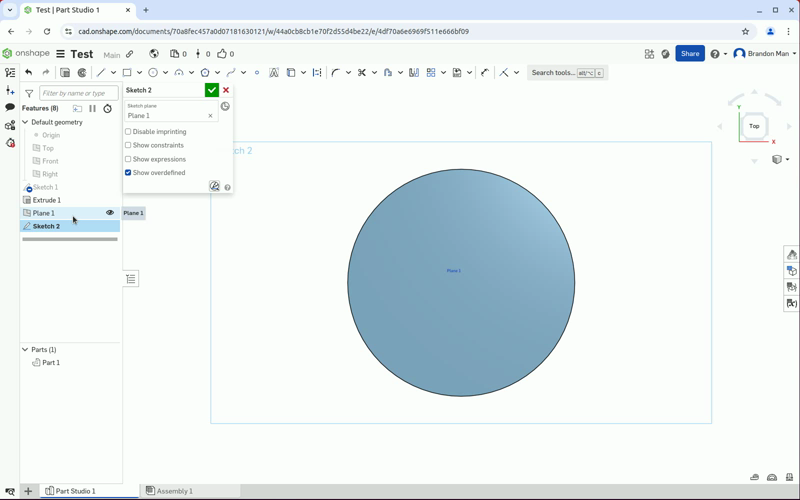
mouse_move(73, 352)
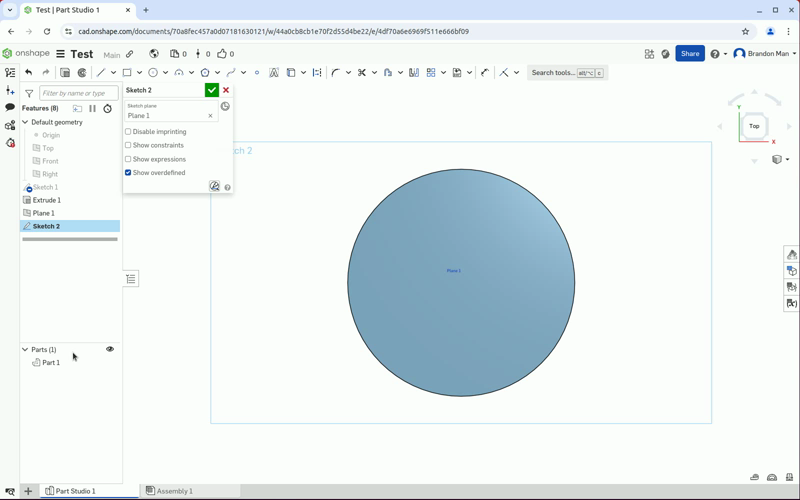
key(y)
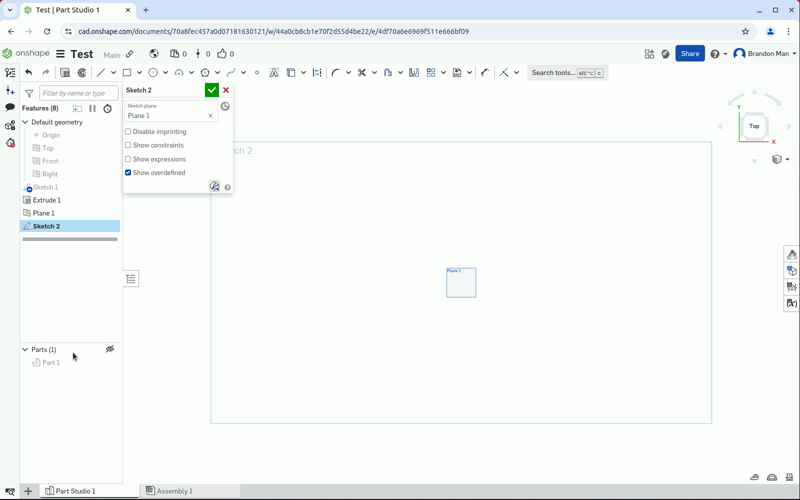
key(l)
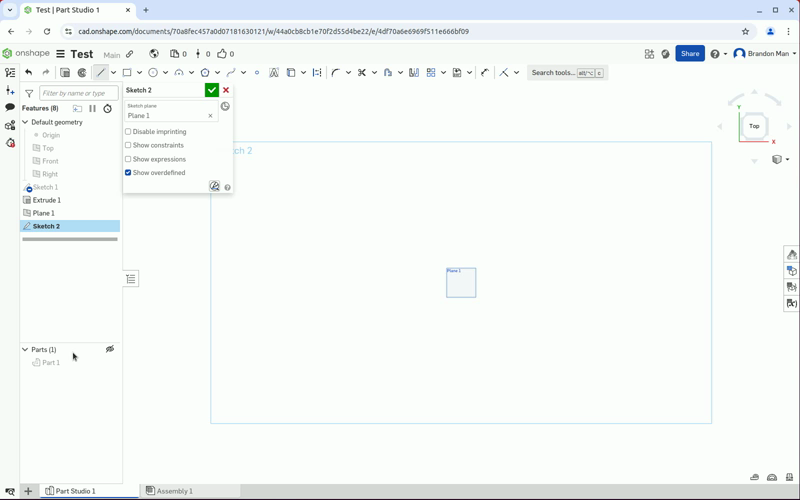
key_down(shift)
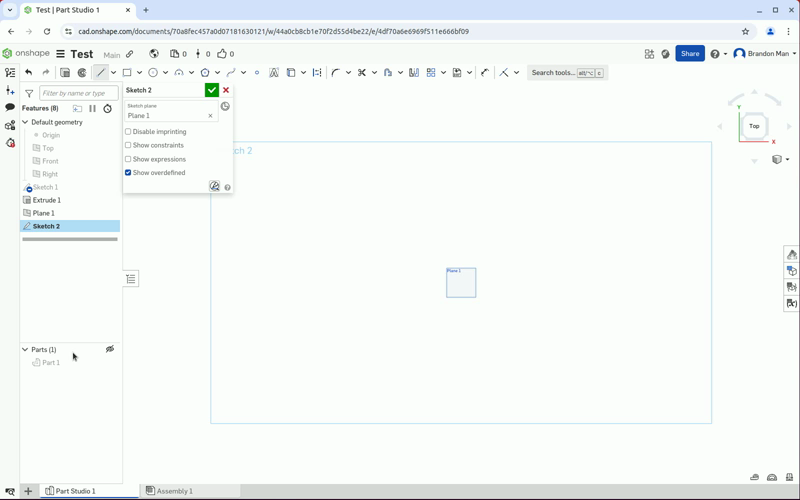
mouse_move(477, 324)
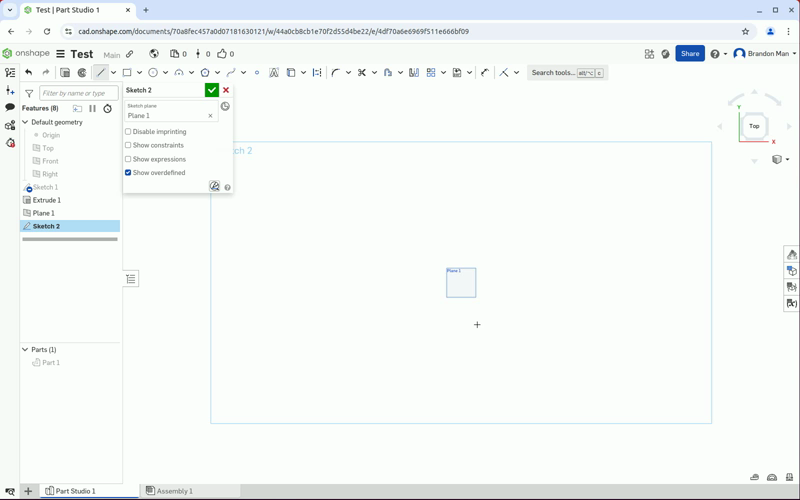
click(477, 324)
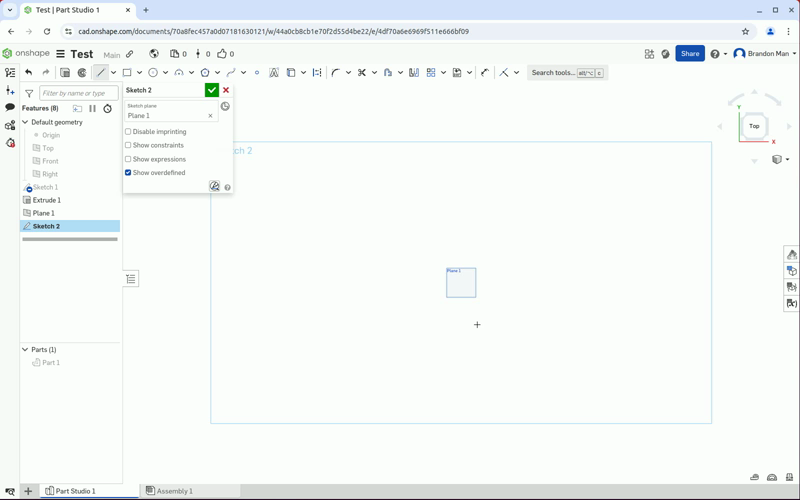
key_up(shift)
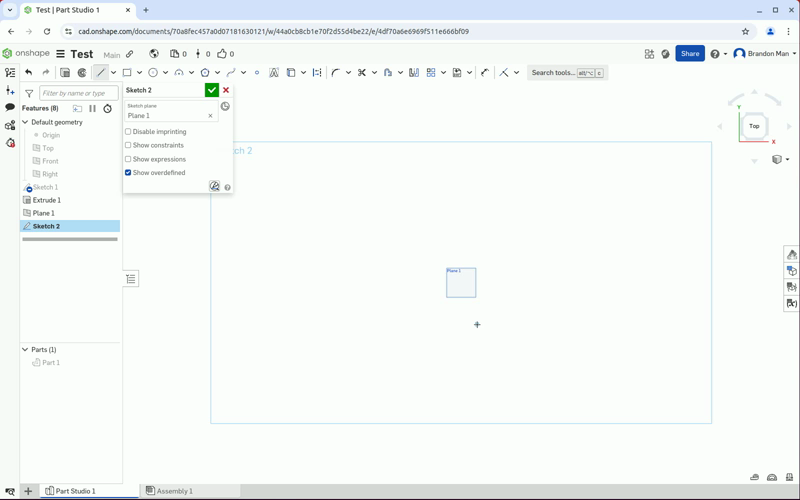
key_down(shift)
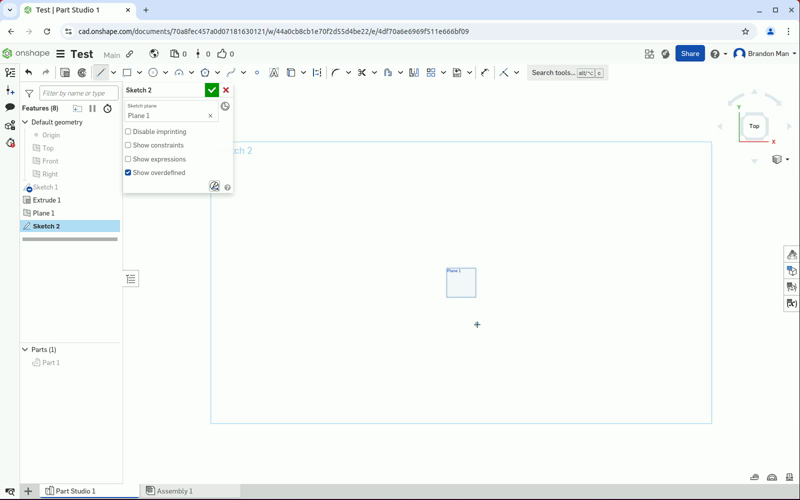
mouse_move(507, 324)
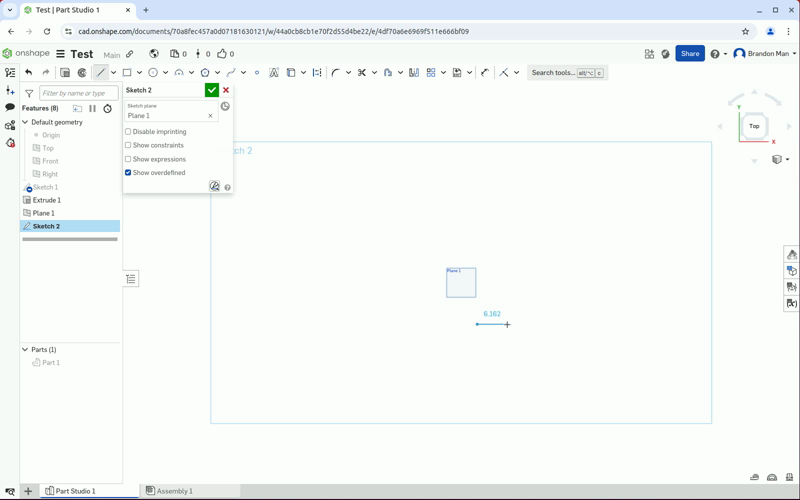
mouse_move(480, 331)
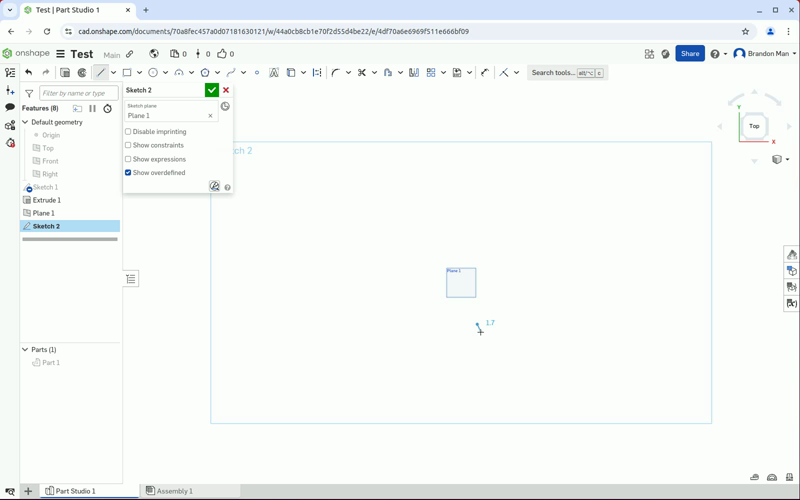
click(480, 331)
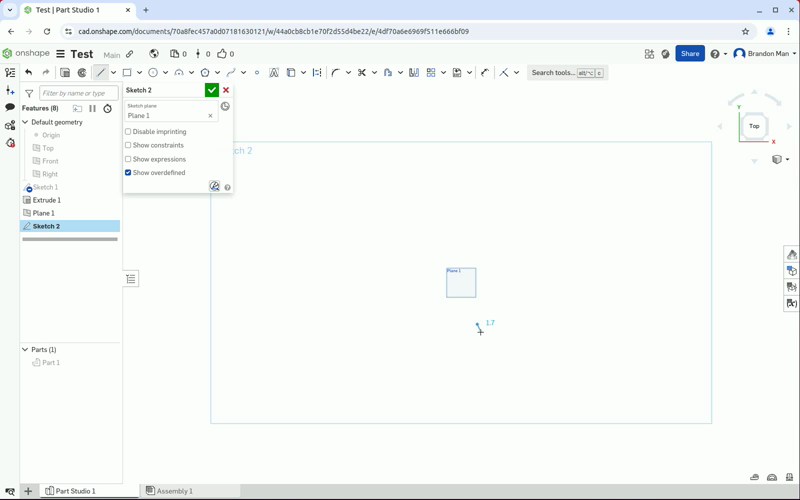
key_up(shift)
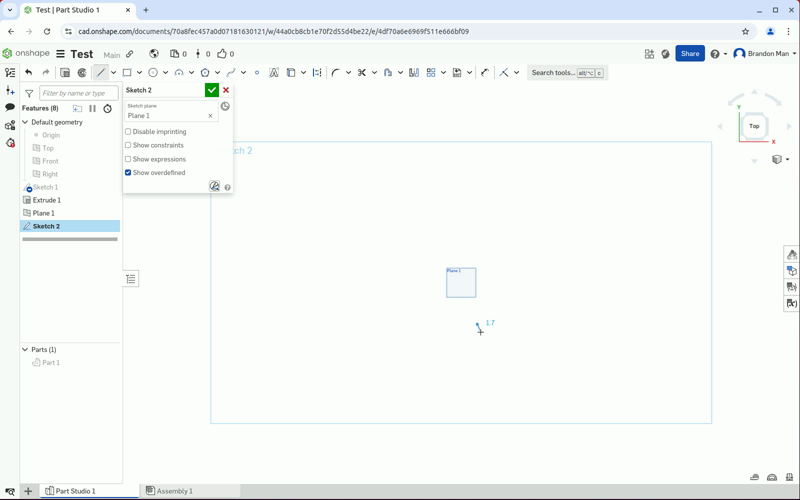
key_down(shift)
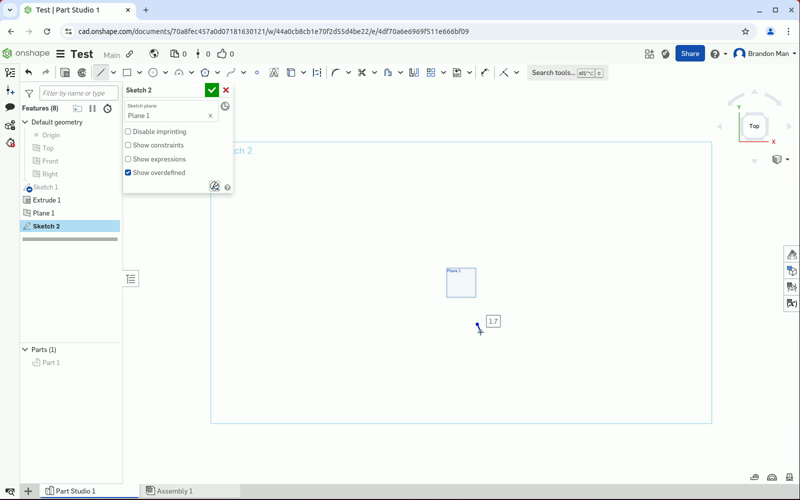
mouse_move(510, 331)
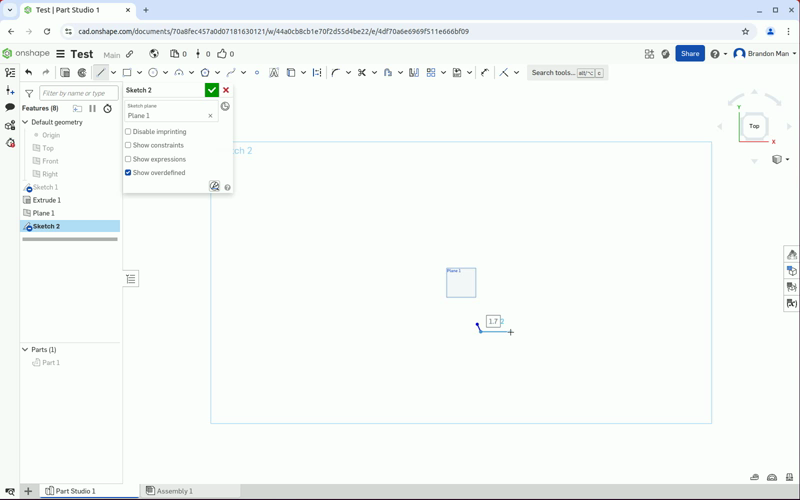
mouse_move(485, 335)
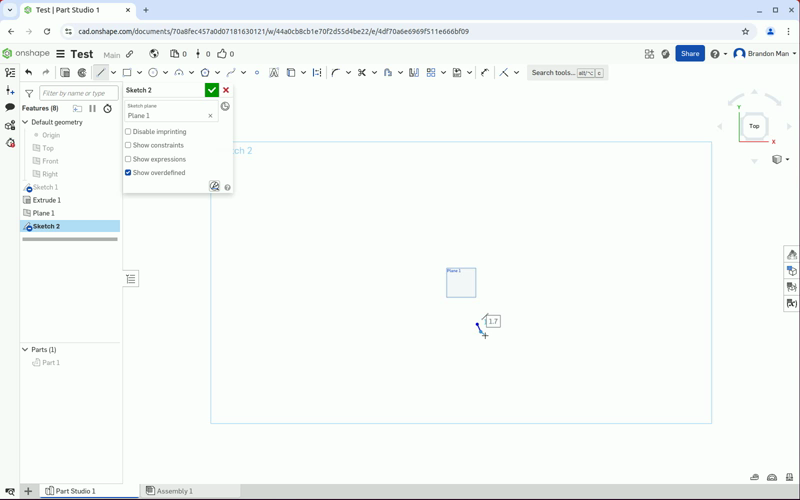
scroll(6)
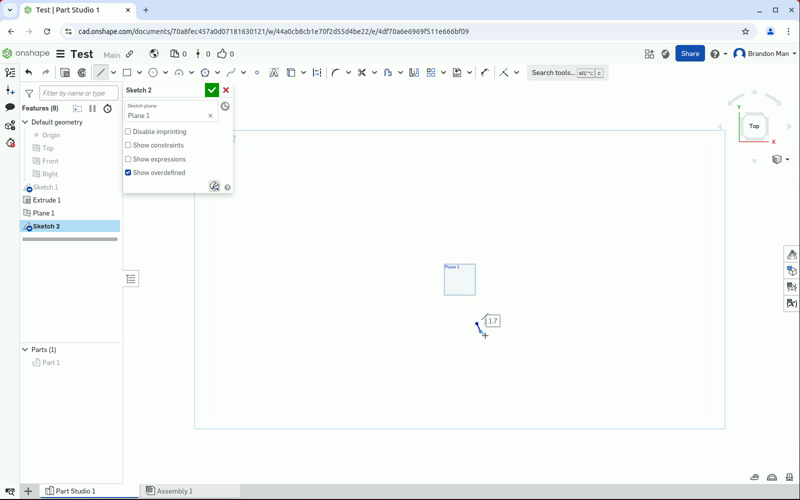
scroll(6)
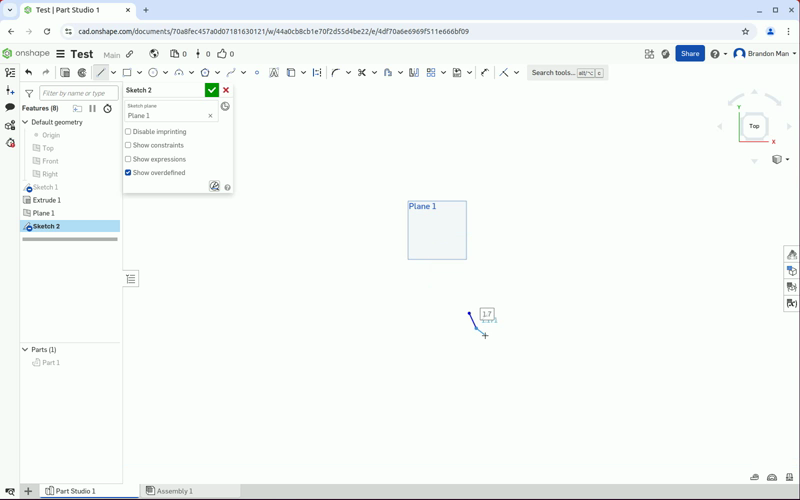
scroll(6)
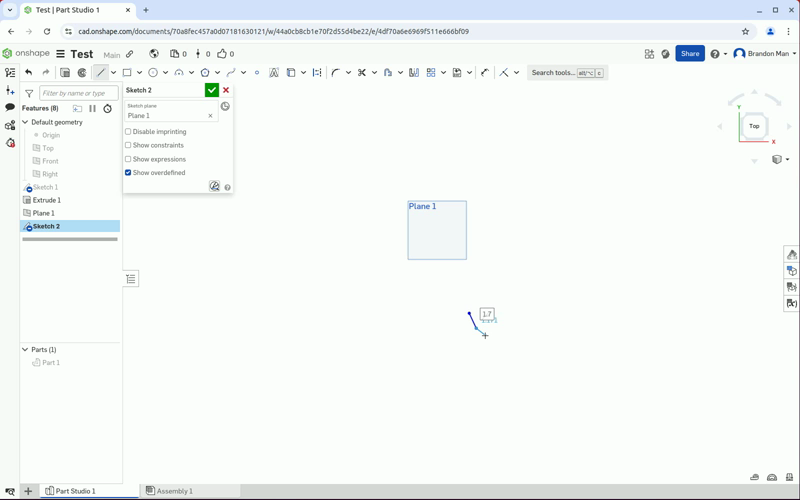
scroll(6)
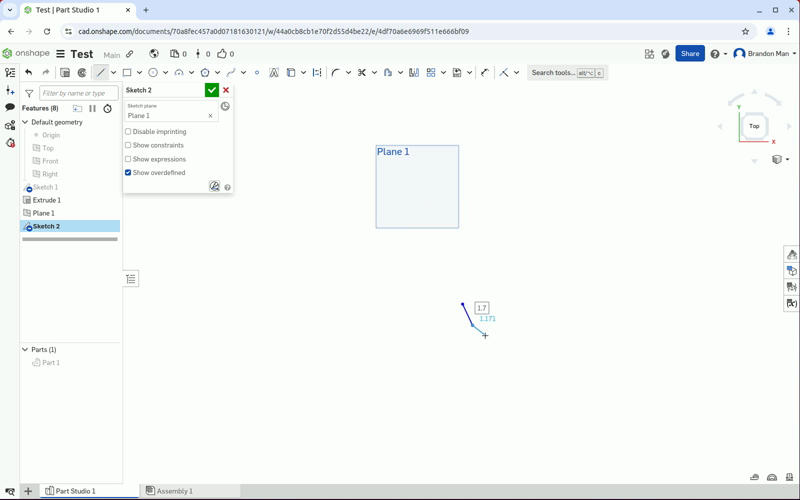
scroll(6)
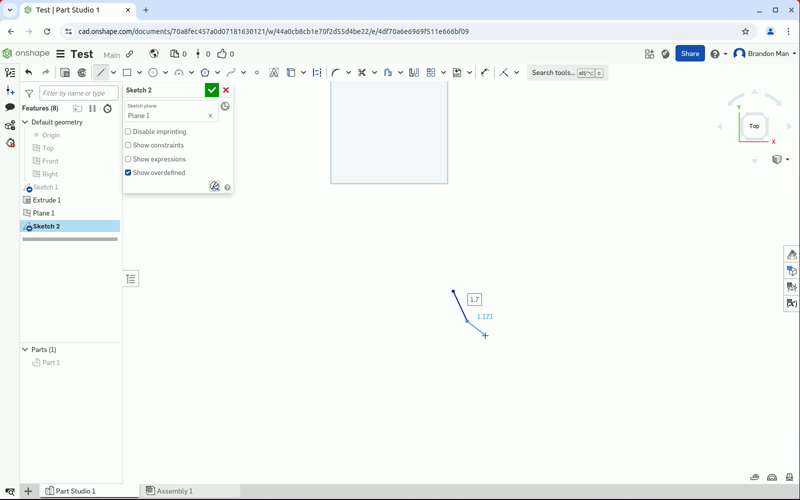
scroll(6)
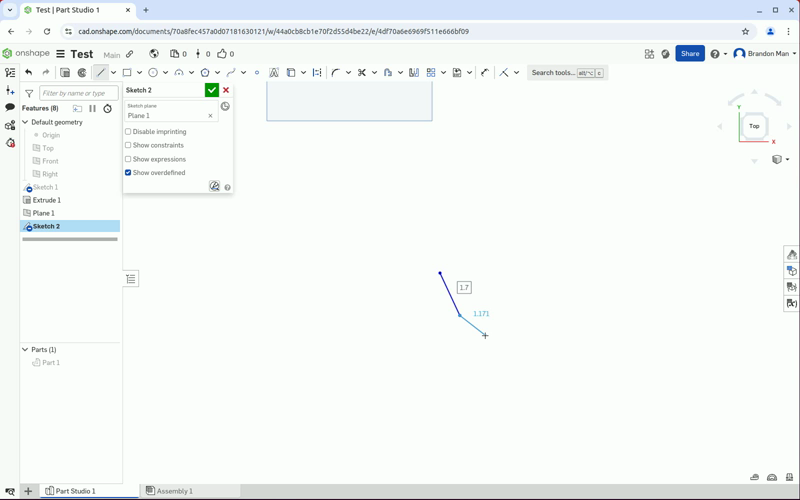
scroll(6)
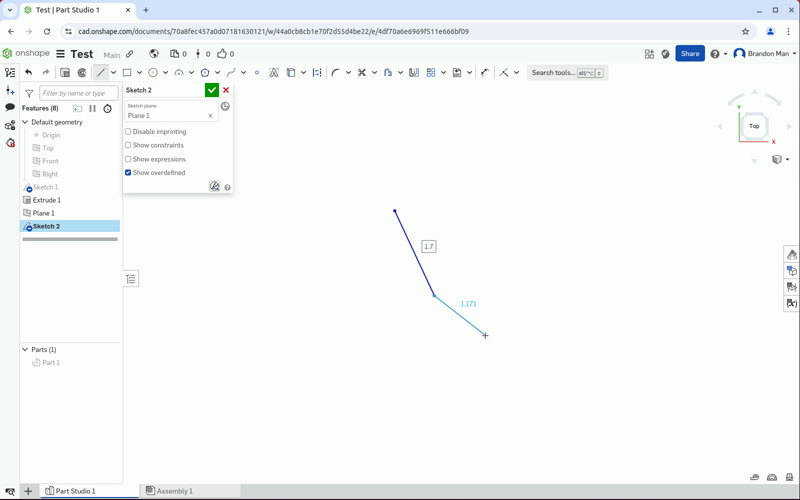
click(485, 335)
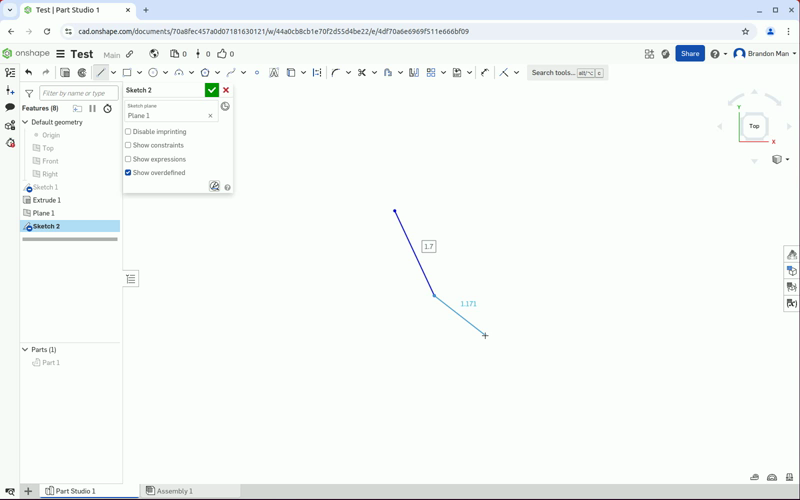
scroll(-6)
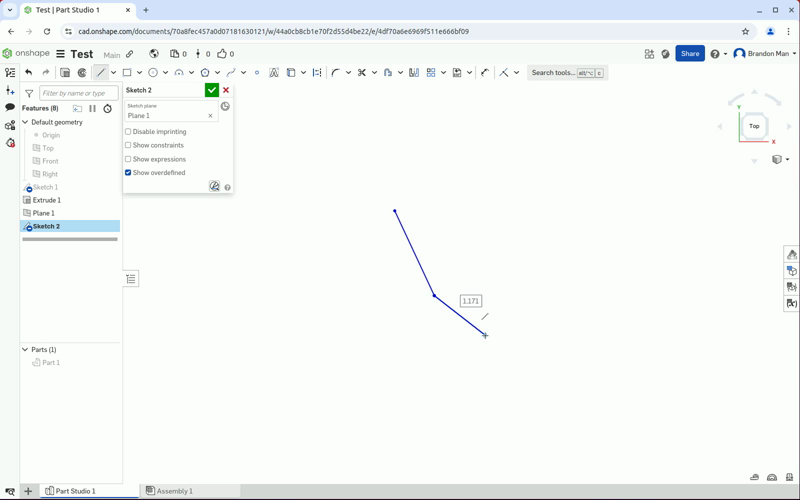
scroll(-6)
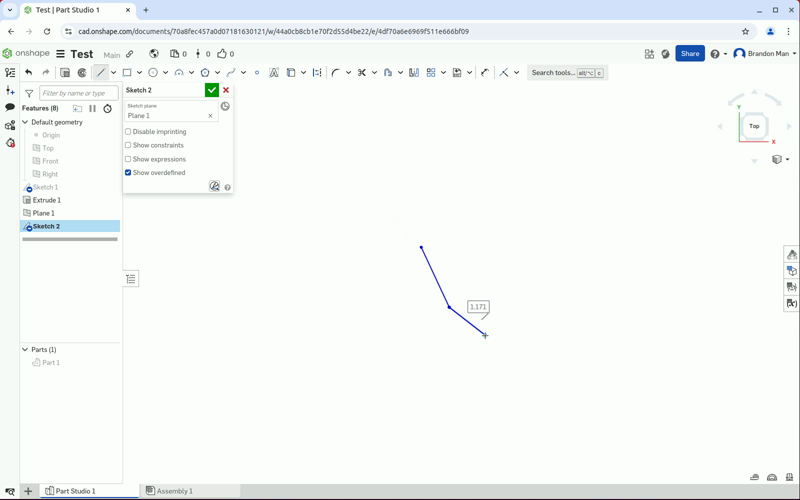
scroll(-6)
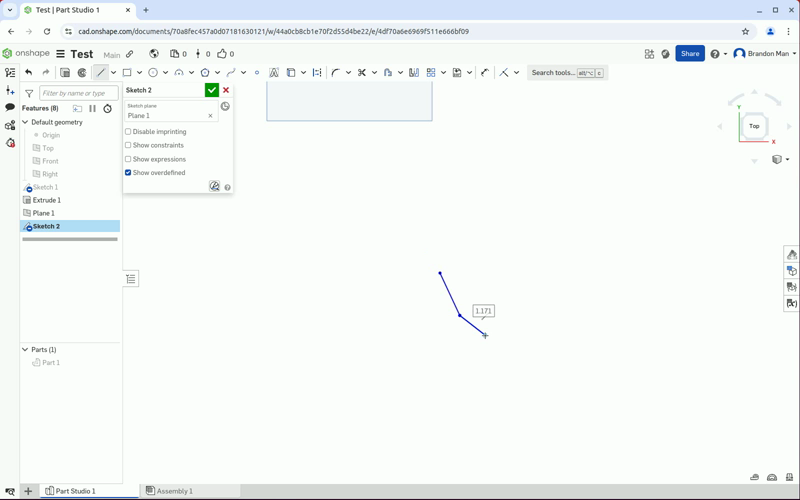
scroll(-6)
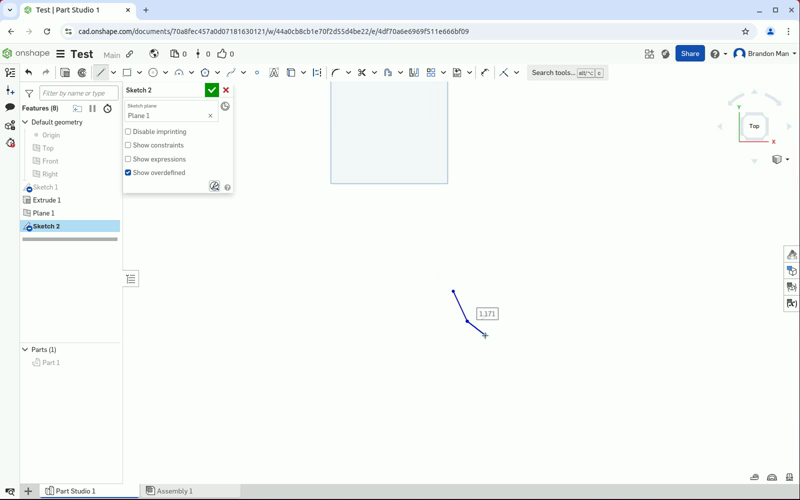
scroll(-6)
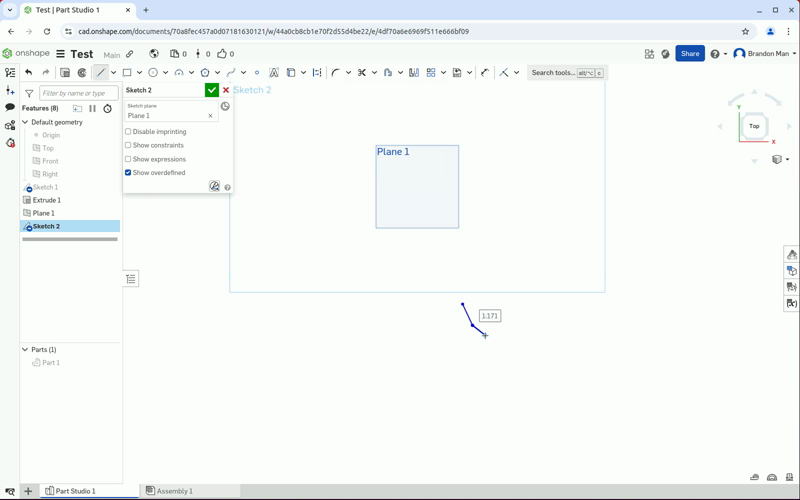
scroll(-6)
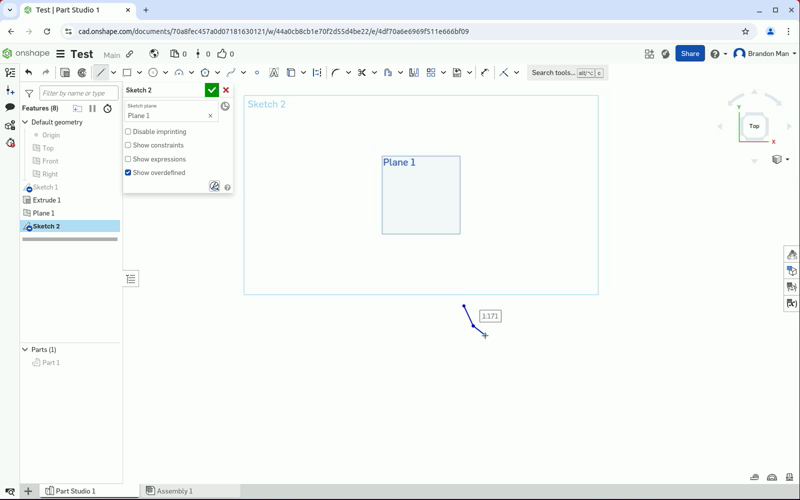
scroll(-6)
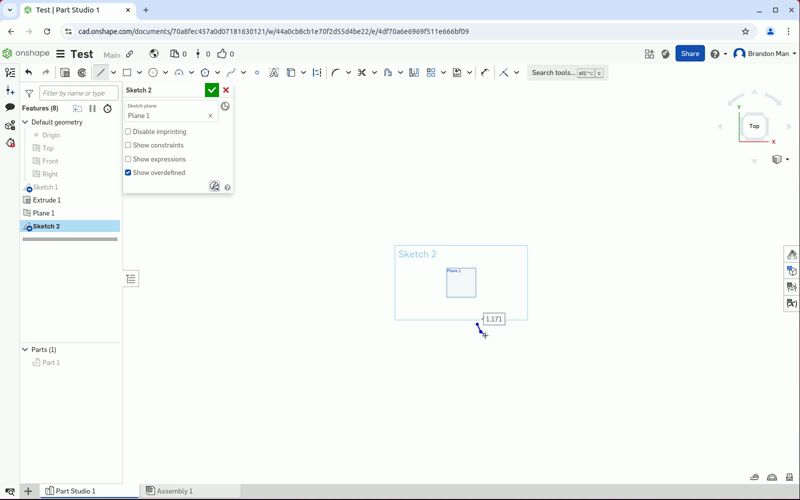
key_up(shift)
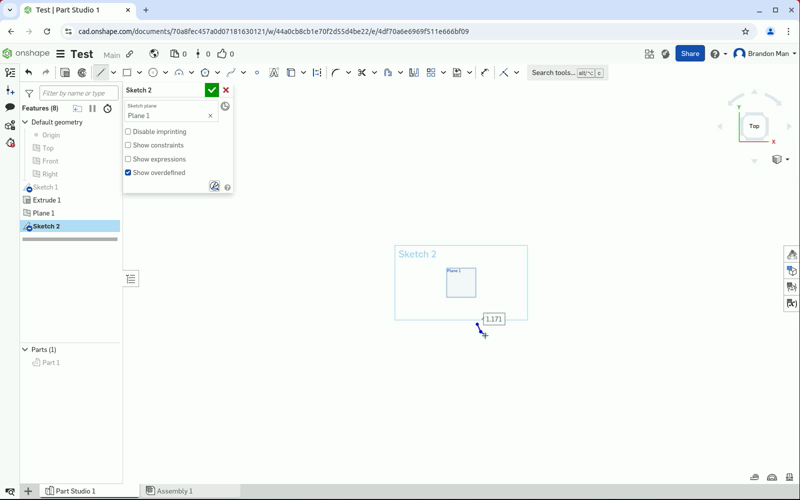
key_down(shift)
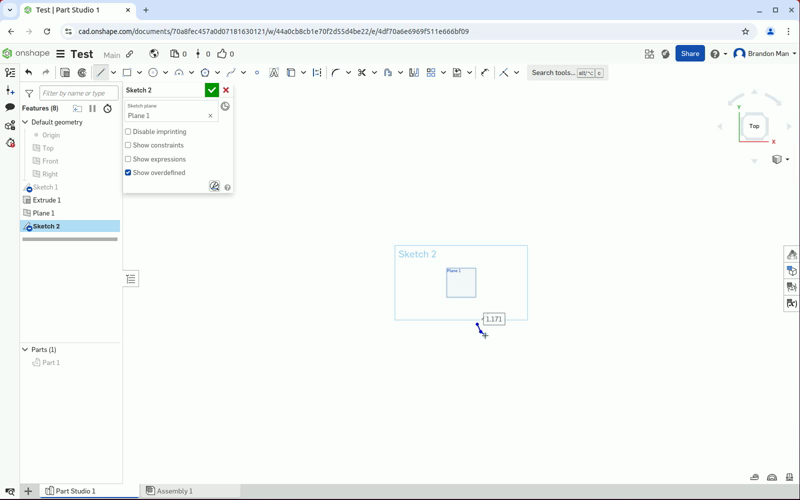
mouse_move(515, 335)
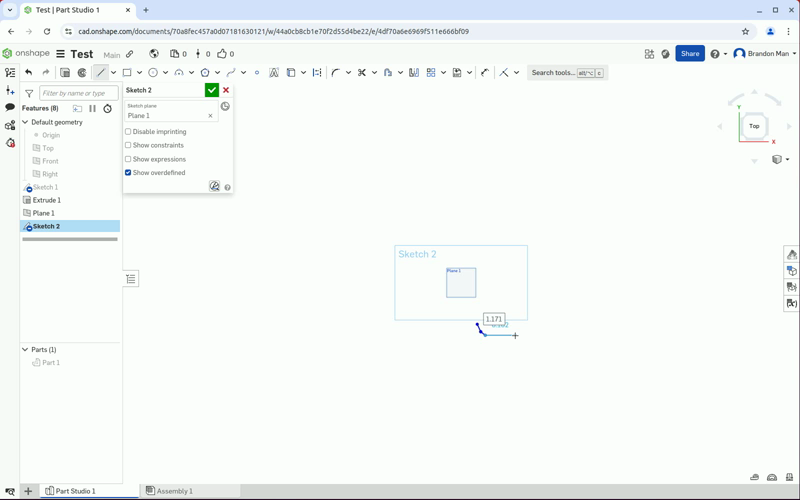
mouse_move(501, 335)
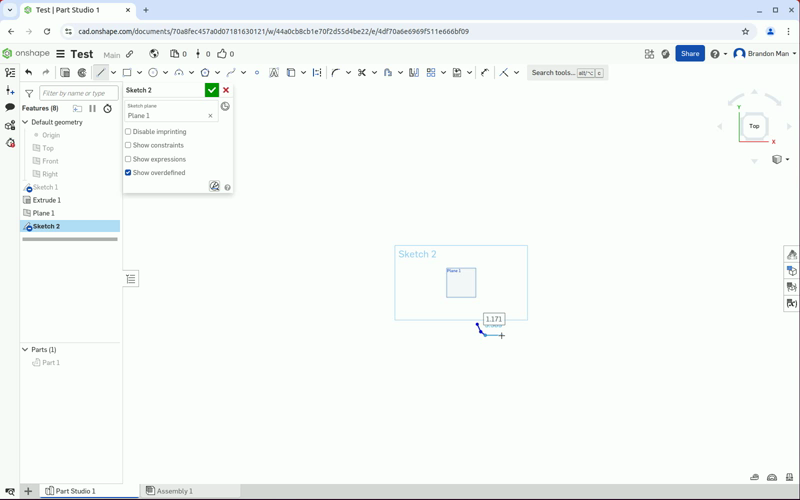
click(501, 335)
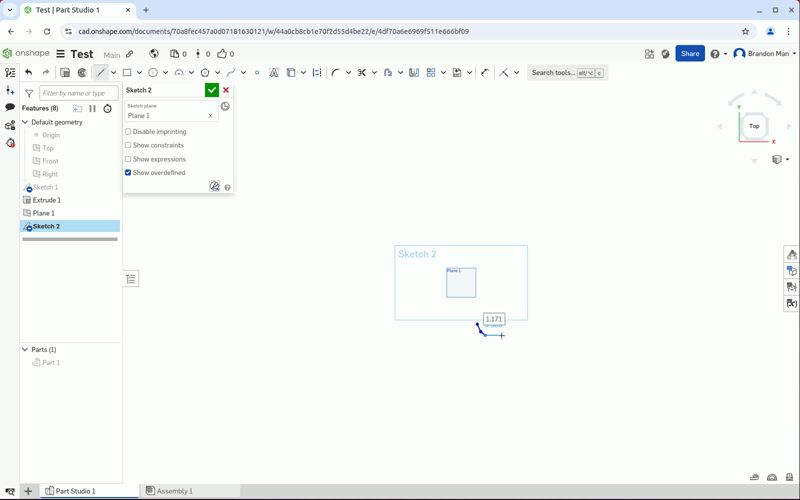
key_up(shift)
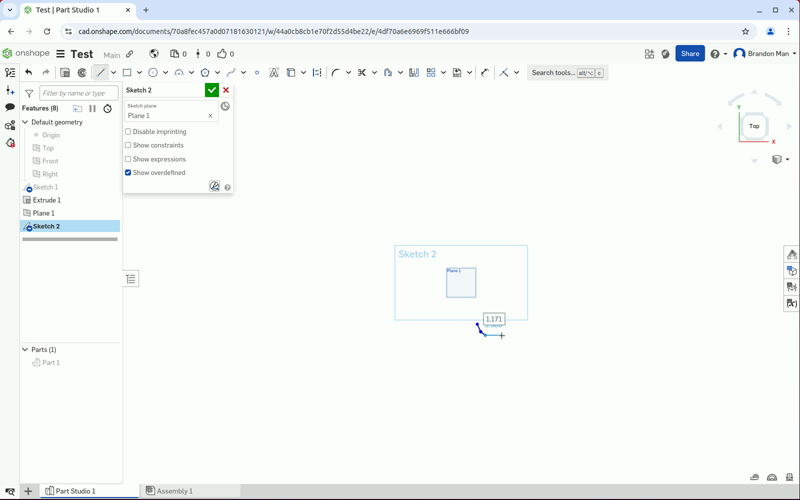
key_down(shift)
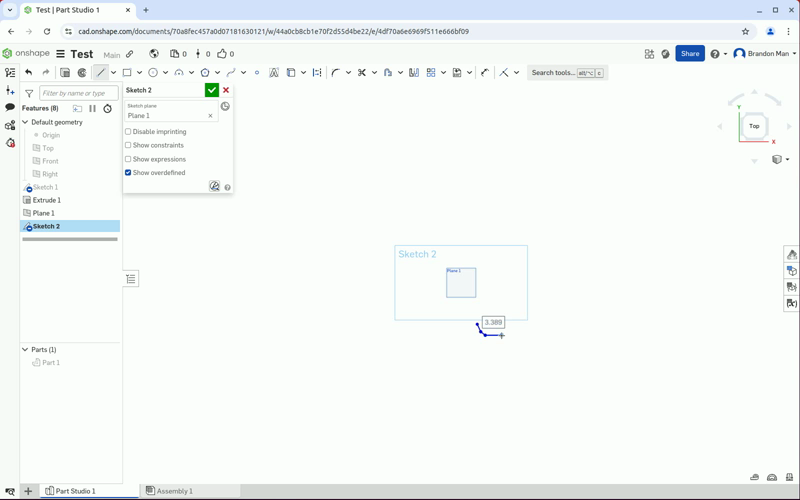
mouse_move(531, 335)
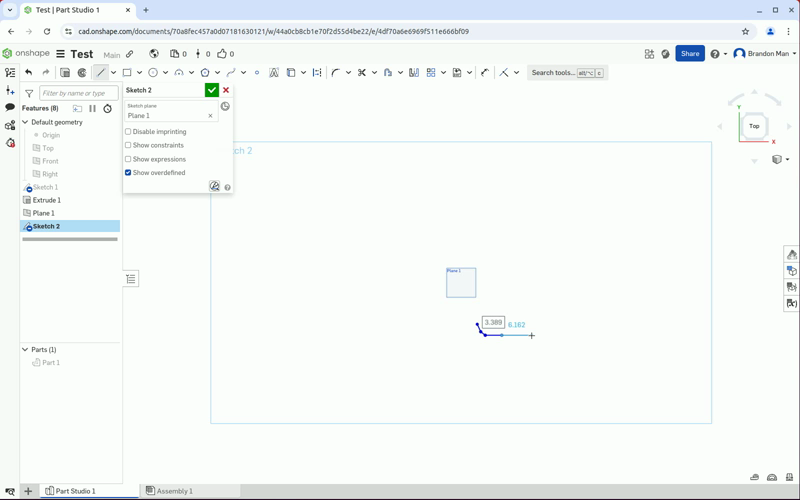
mouse_move(507, 331)
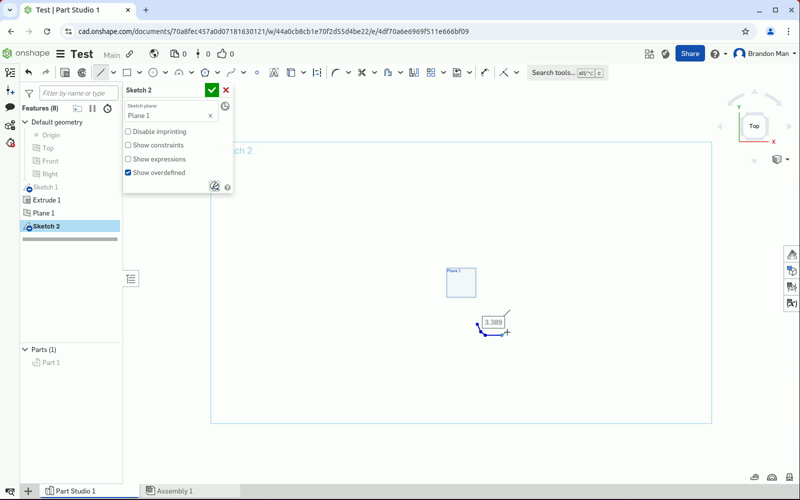
scroll(6)
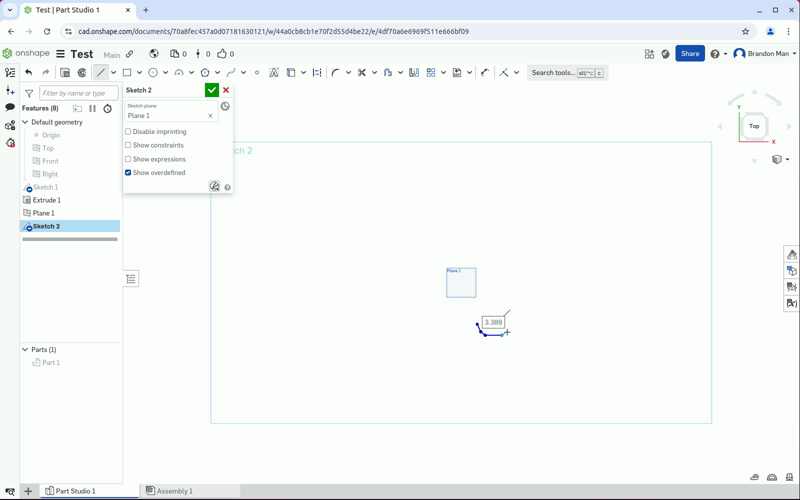
scroll(6)
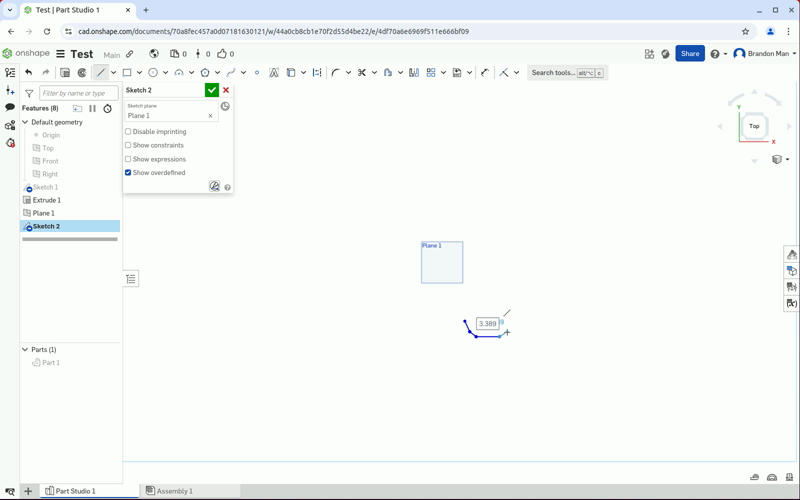
scroll(6)
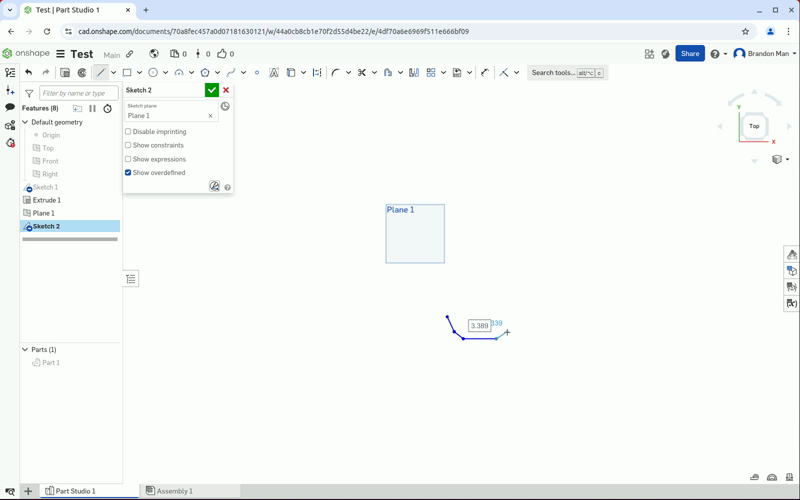
scroll(6)
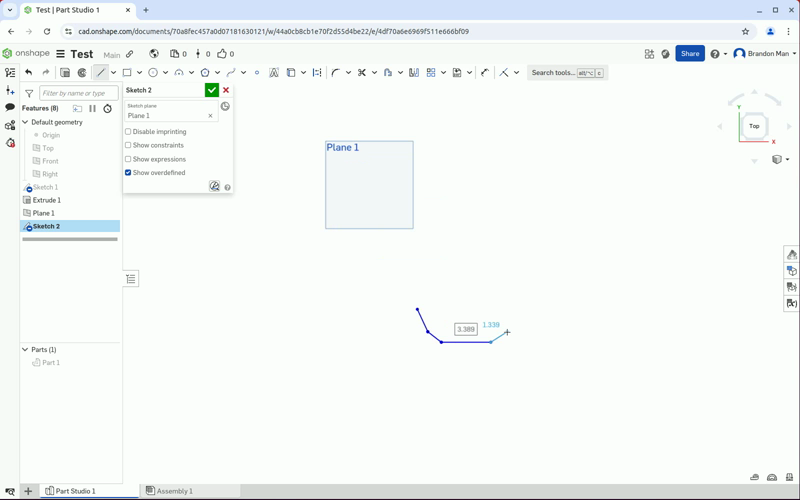
scroll(6)
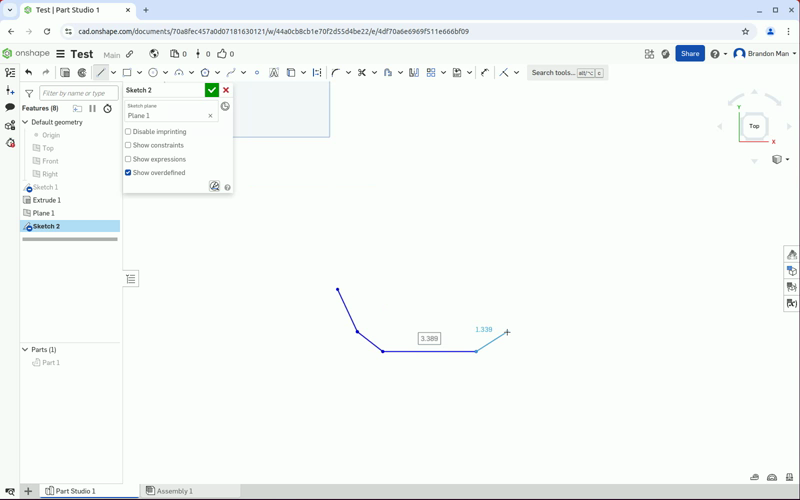
scroll(6)
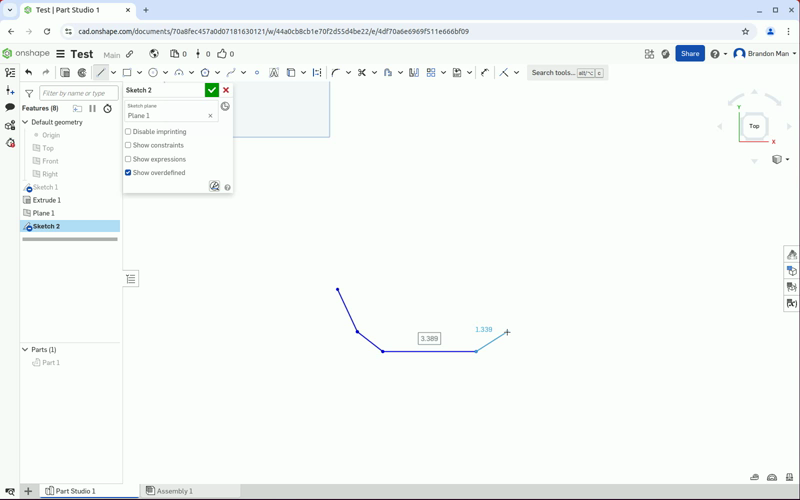
scroll(6)
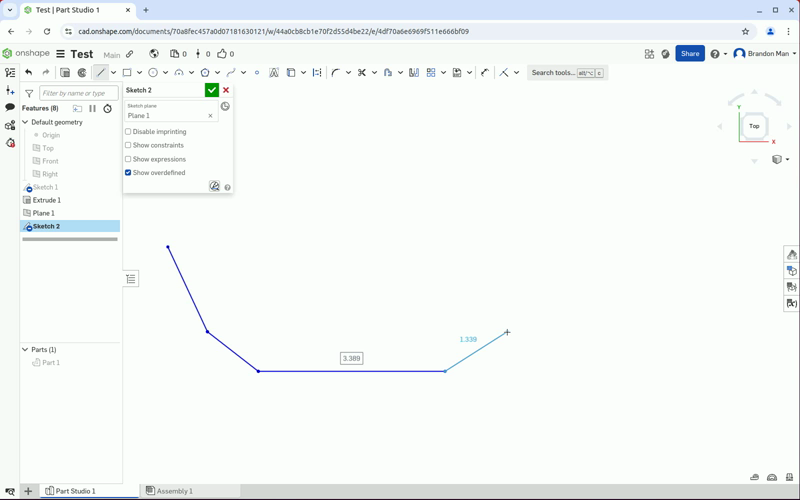
click(507, 331)
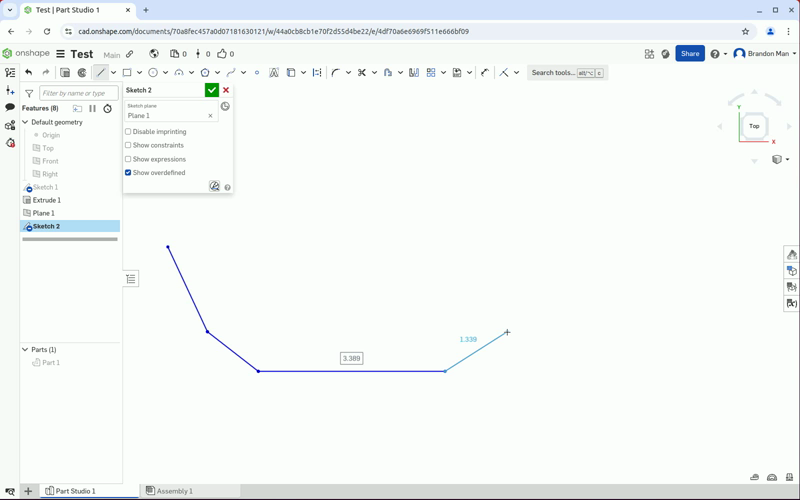
scroll(-6)
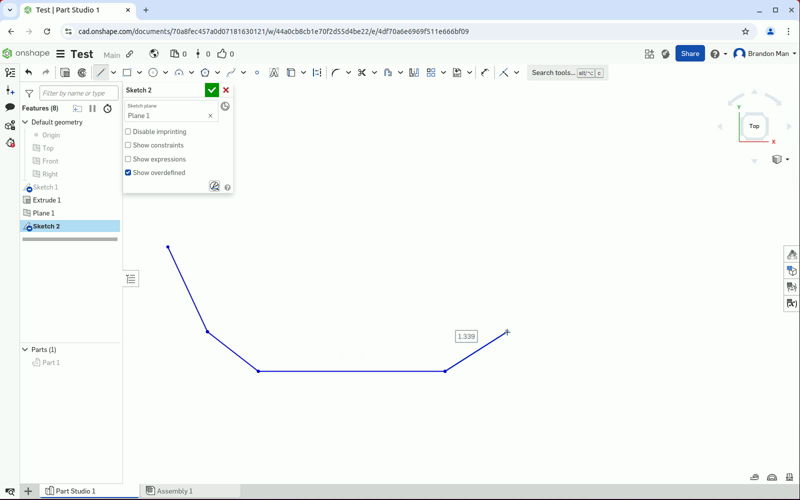
scroll(-6)
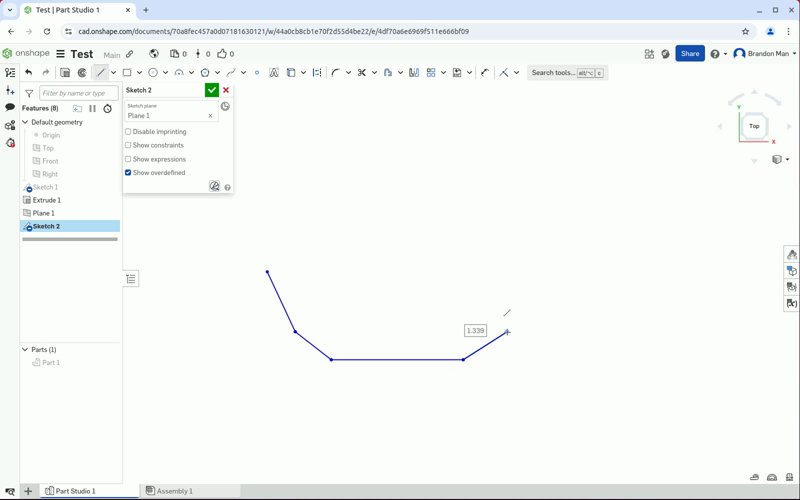
scroll(-6)
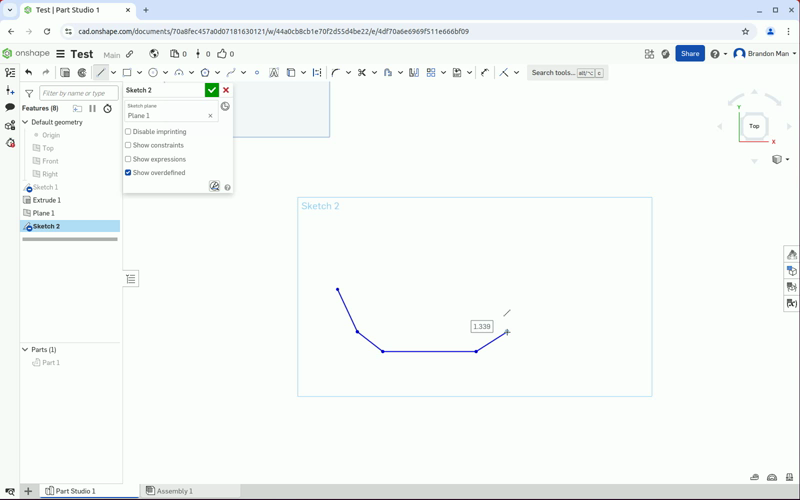
scroll(-6)
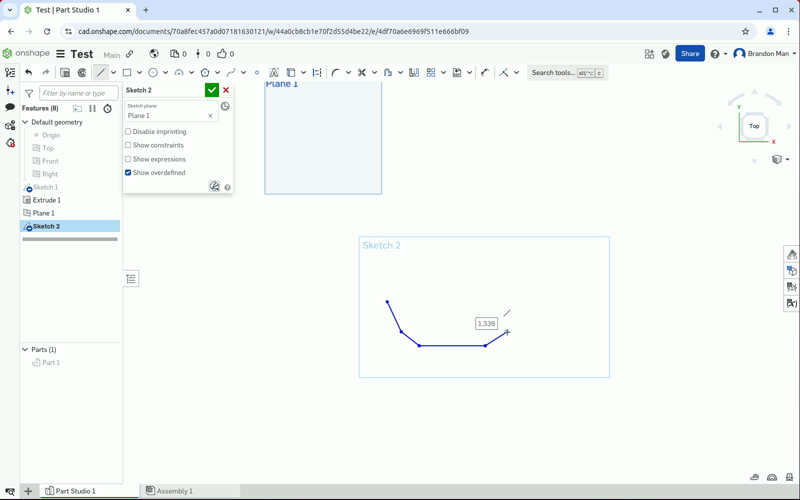
scroll(-6)
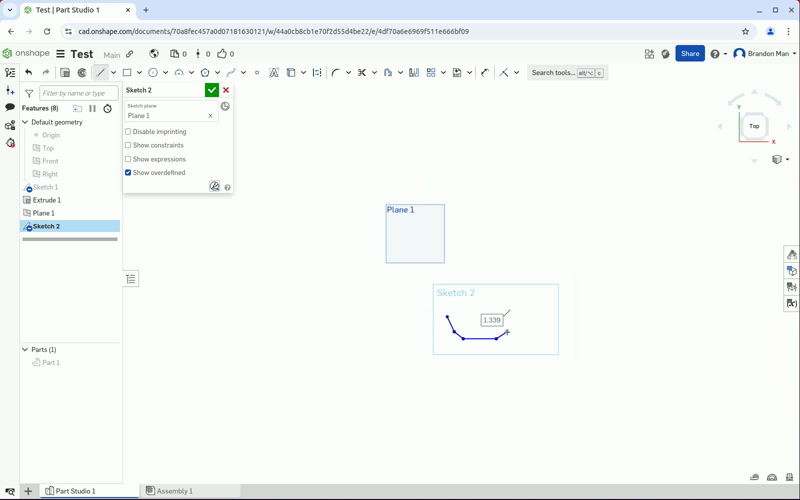
scroll(-6)
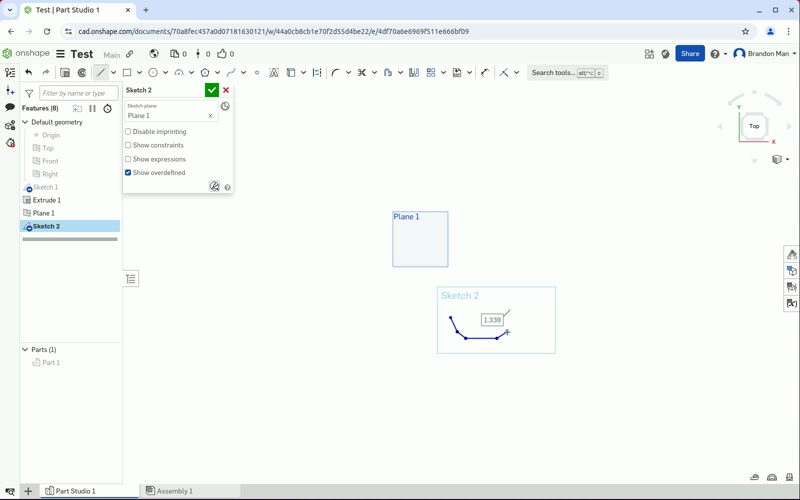
scroll(-6)
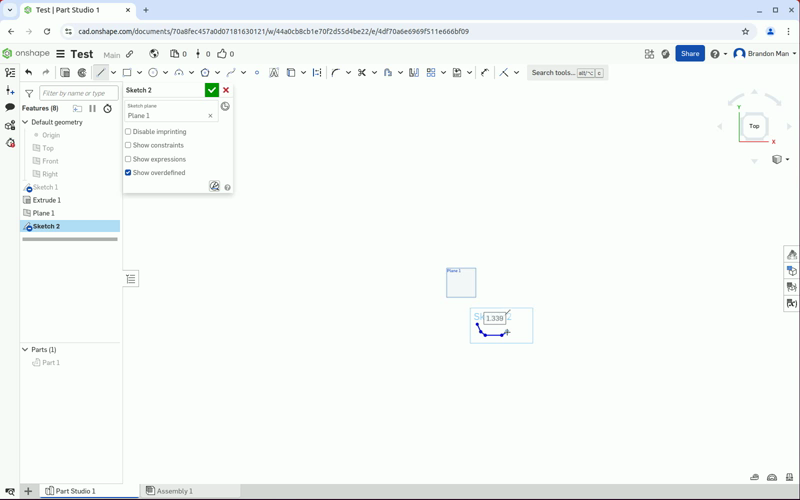
key_up(shift)
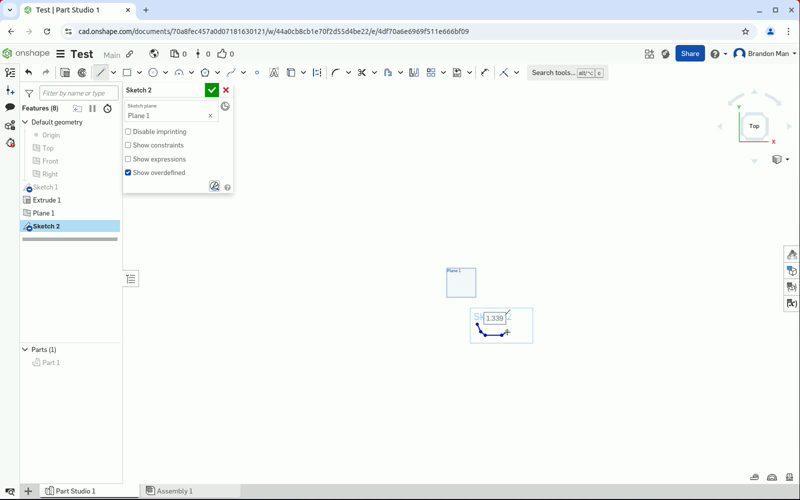
key_down(shift)
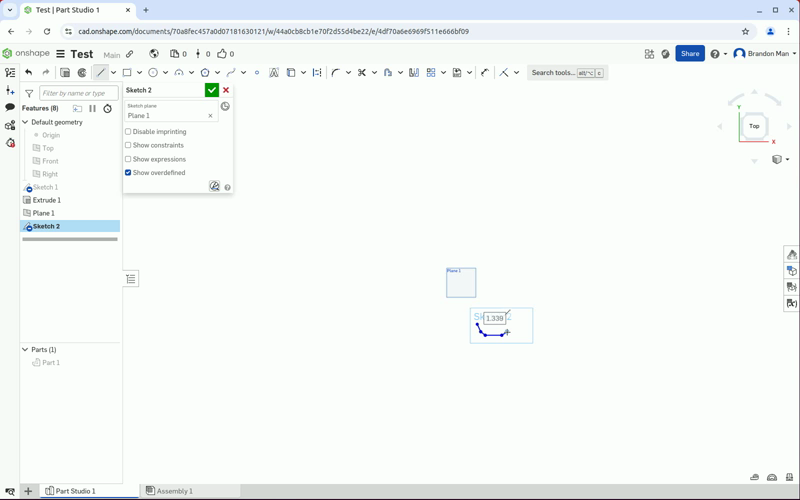
mouse_move(537, 331)
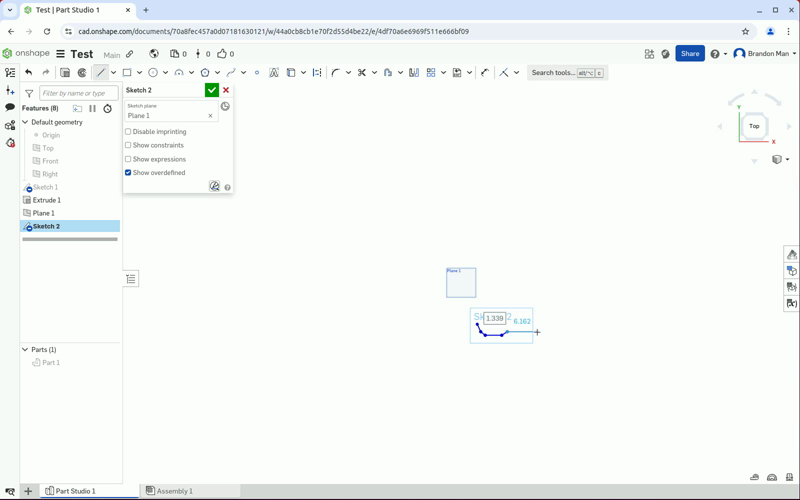
mouse_move(511, 324)
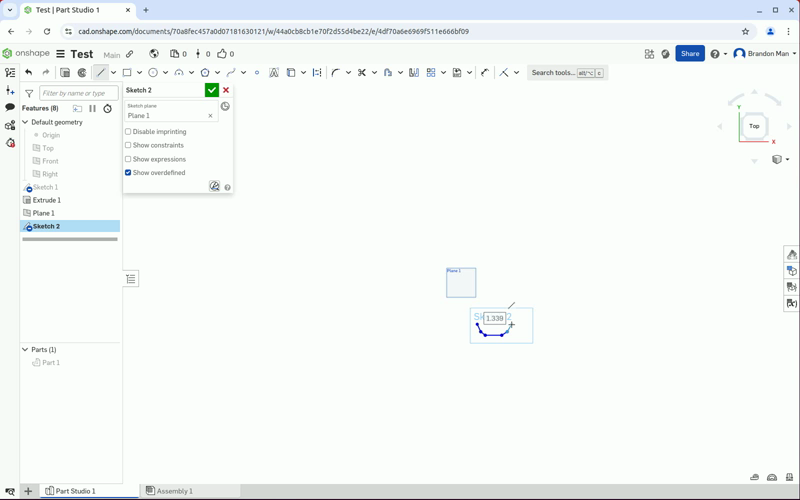
click(511, 324)
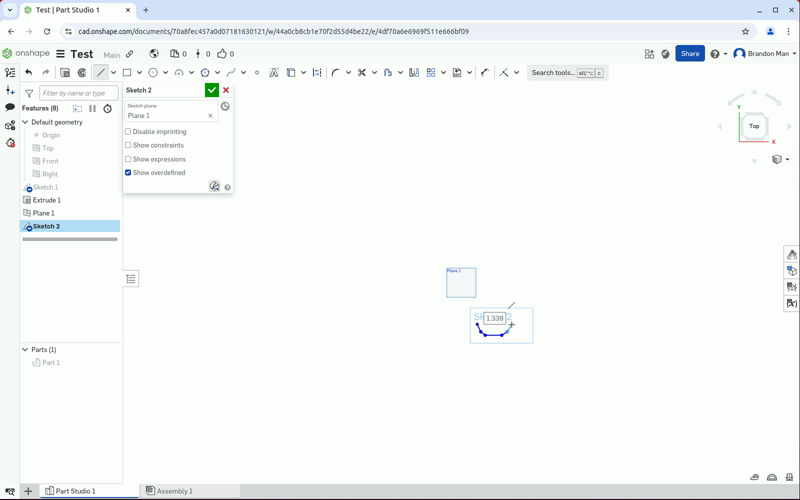
key_up(shift)
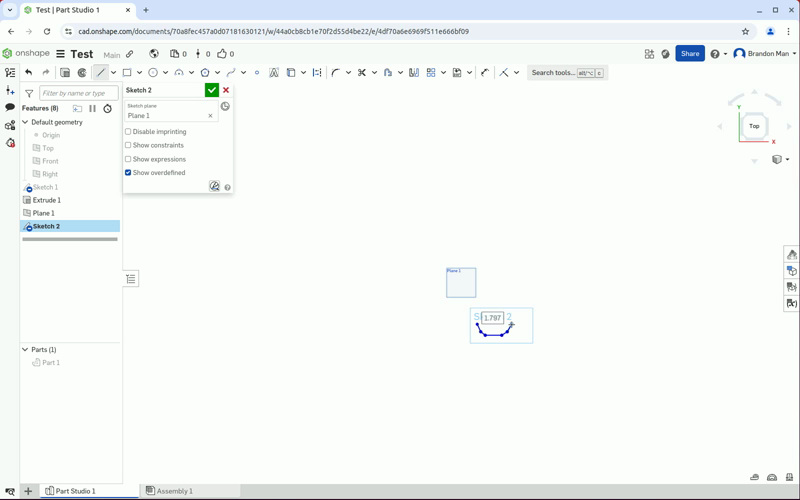
key_down(shift)
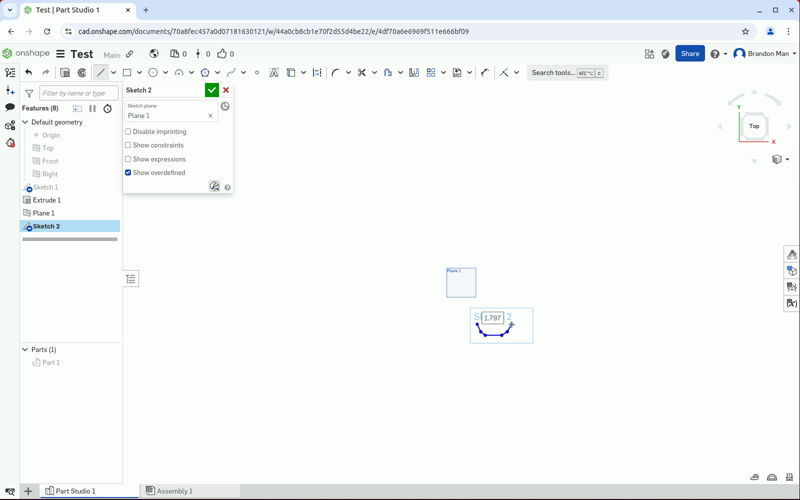
mouse_move(541, 324)
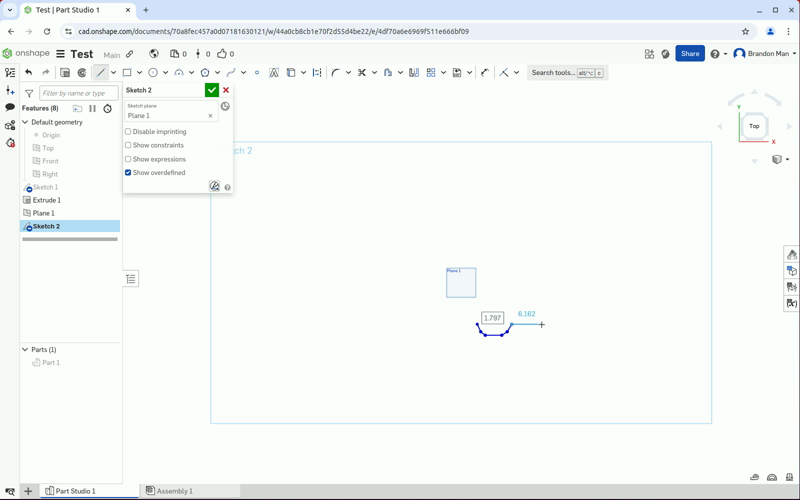
mouse_move(501, 324)
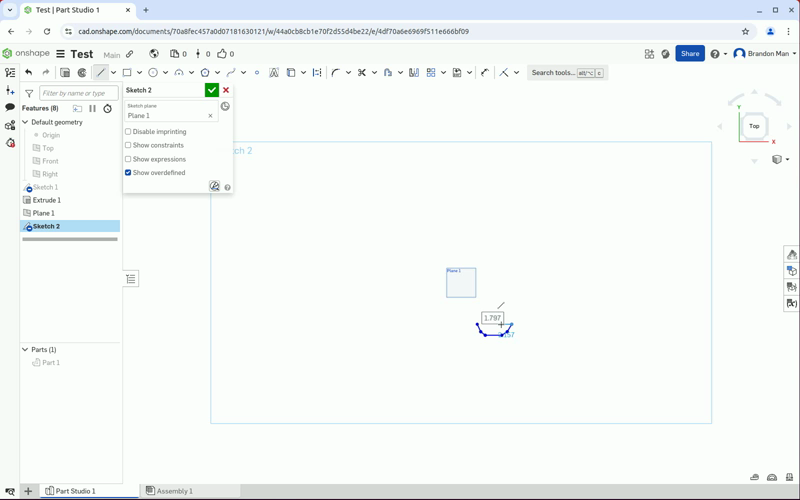
click(501, 324)
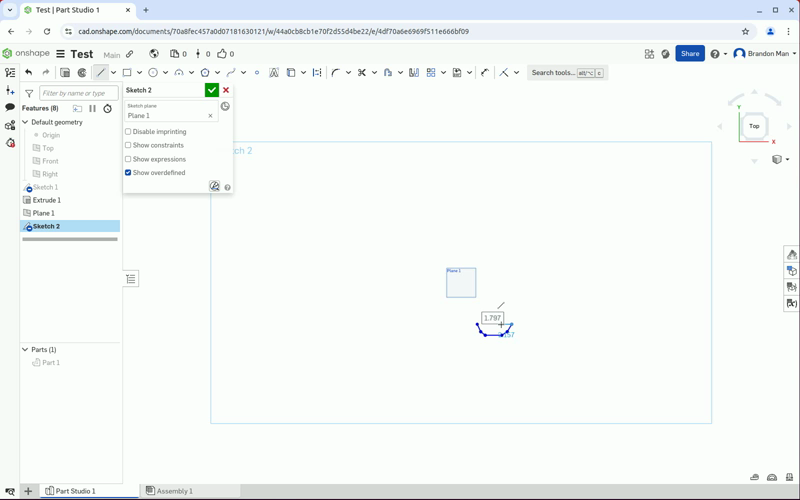
key_up(shift)
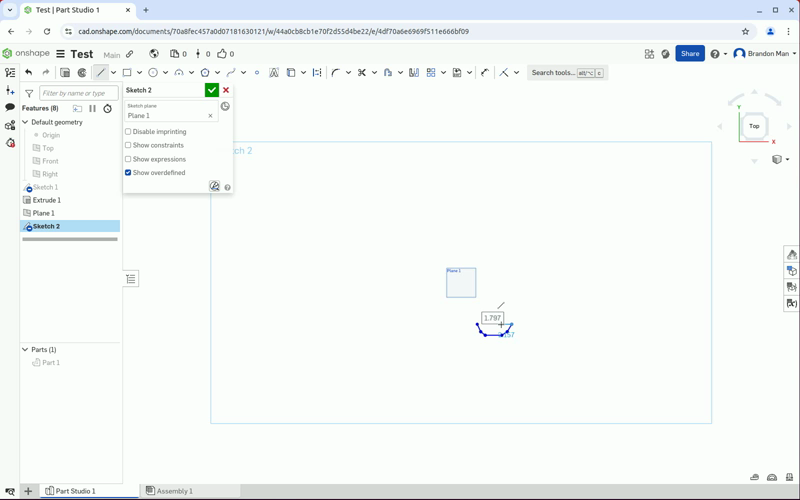
key_down(shift)
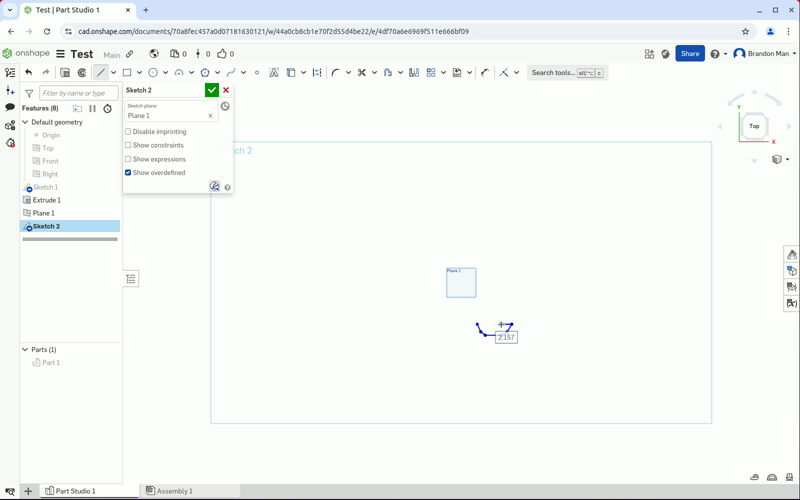
mouse_move(531, 324)
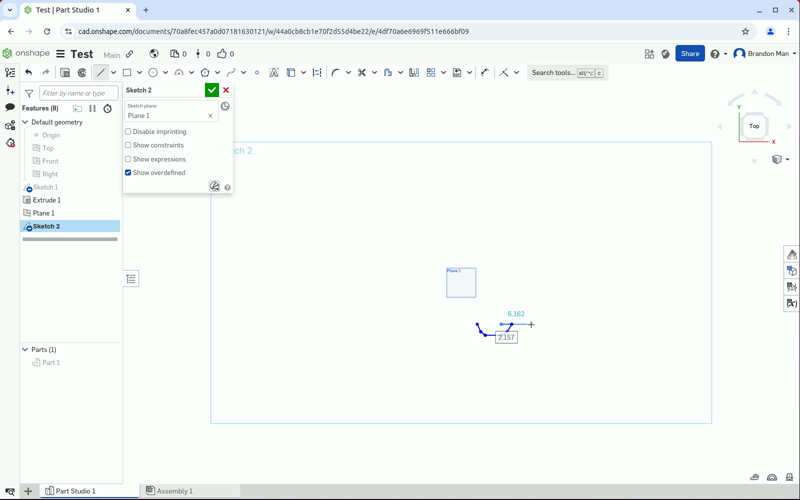
mouse_move(494, 317)
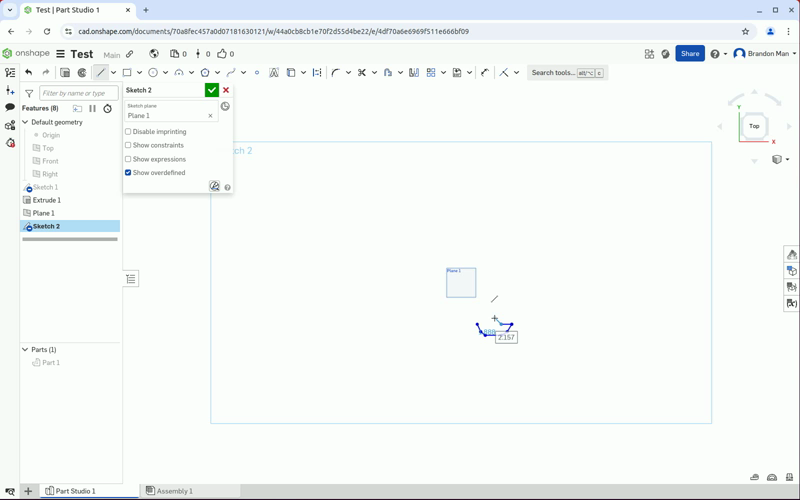
click(494, 317)
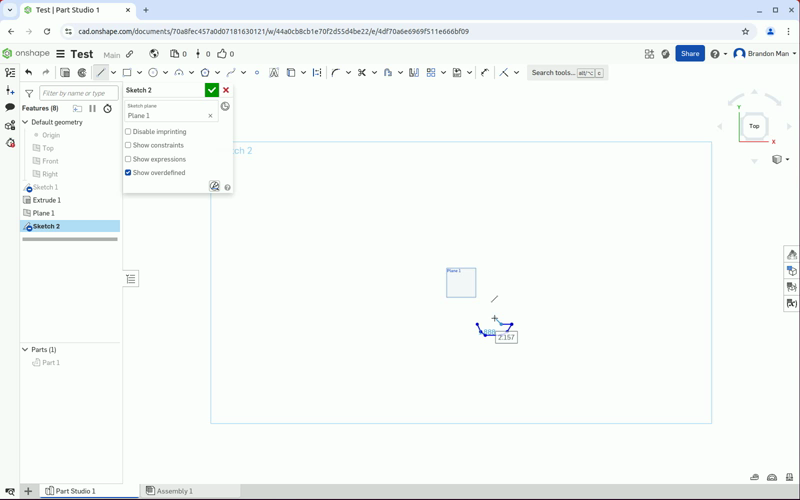
key_up(shift)
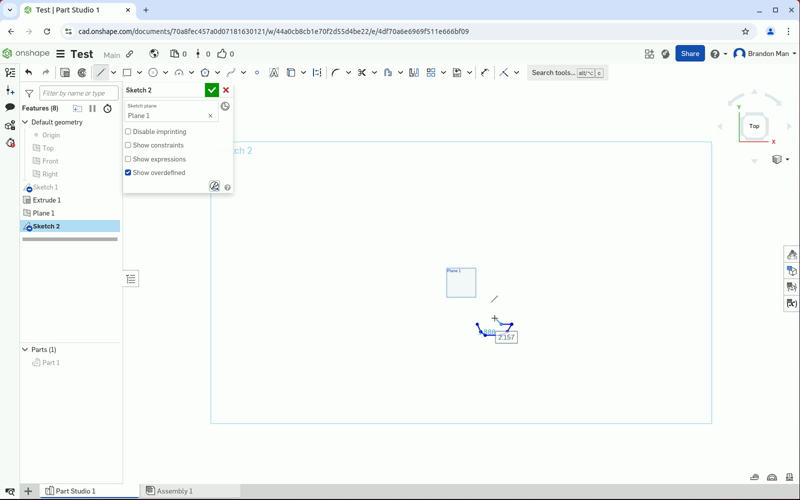
key_down(shift)
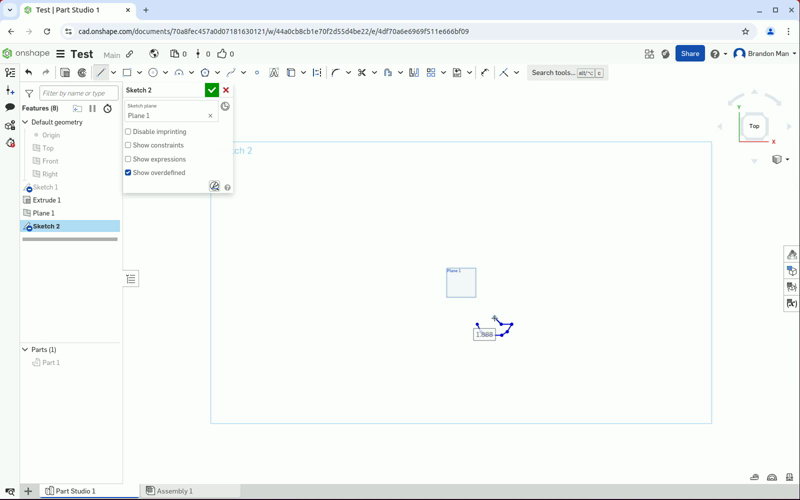
mouse_move(494, 240)
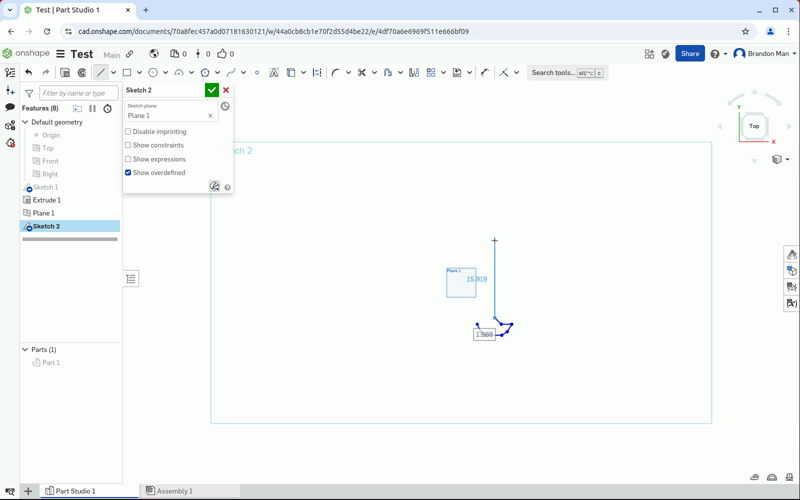
click(494, 240)
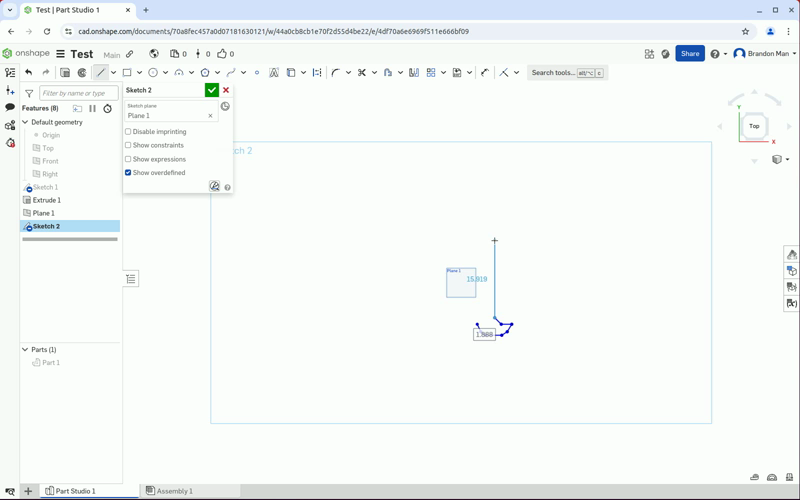
key_up(shift)
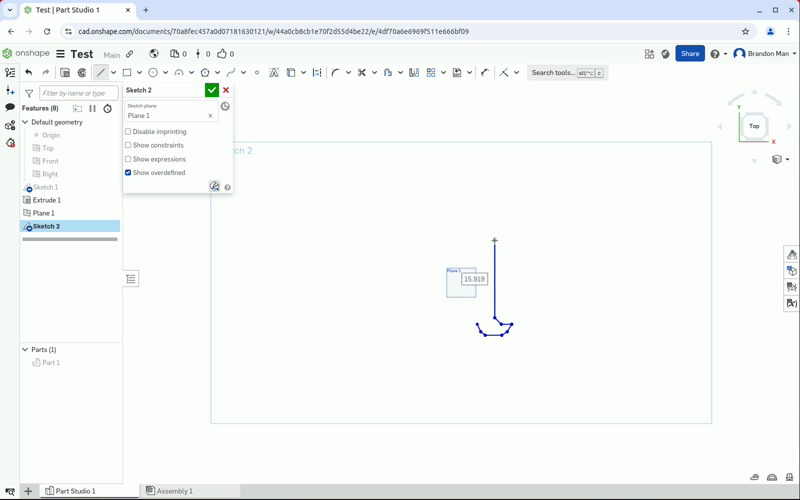
key_down(shift)
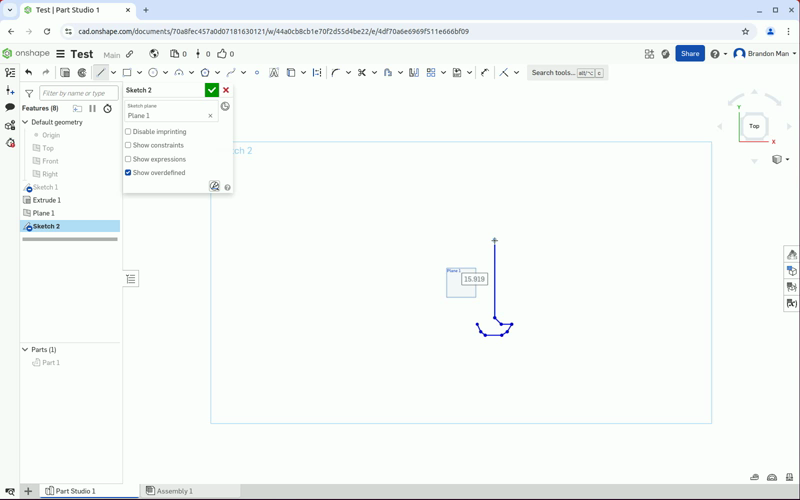
mouse_move(524, 240)
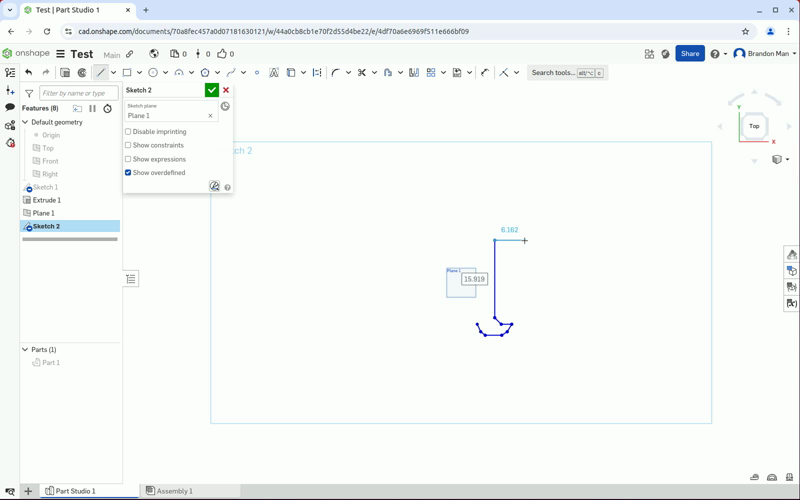
mouse_move(477, 240)
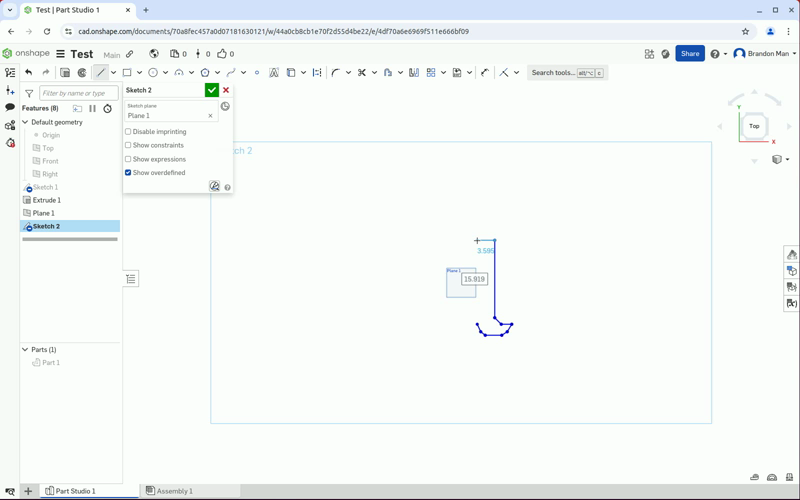
click(477, 240)
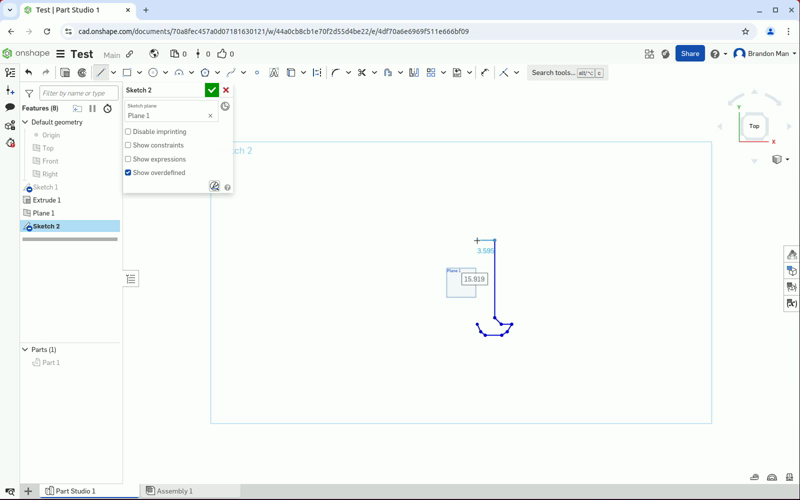
key_up(shift)
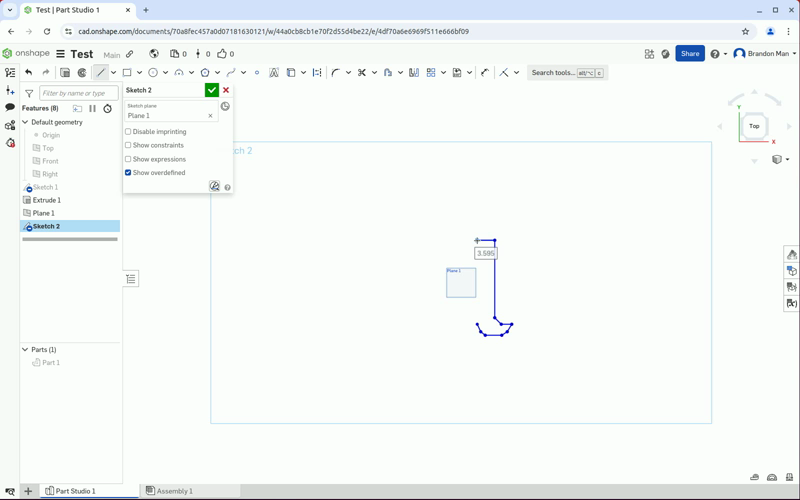
key_down(shift)
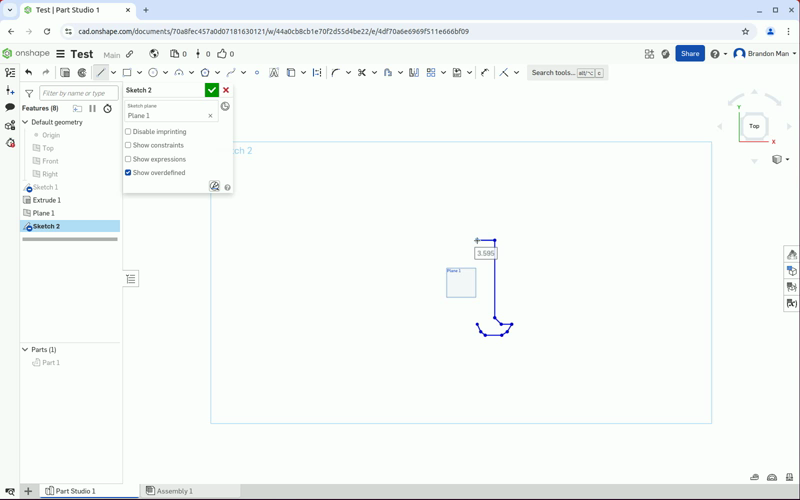
mouse_move(477, 324)
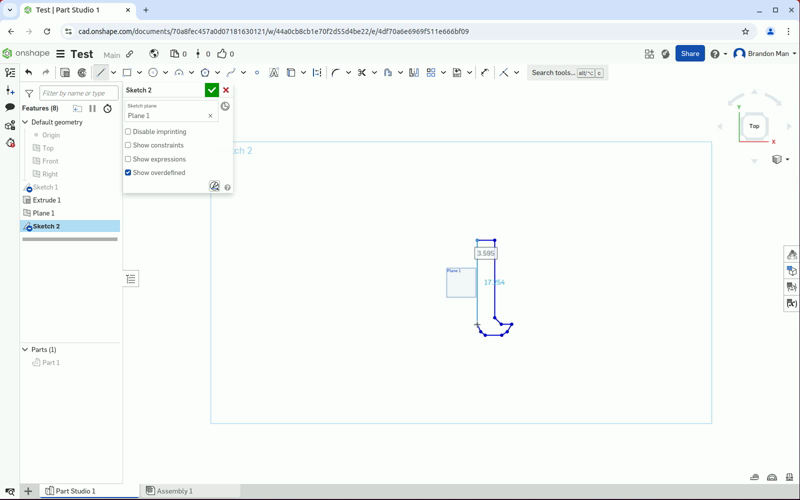
key_up(shift)
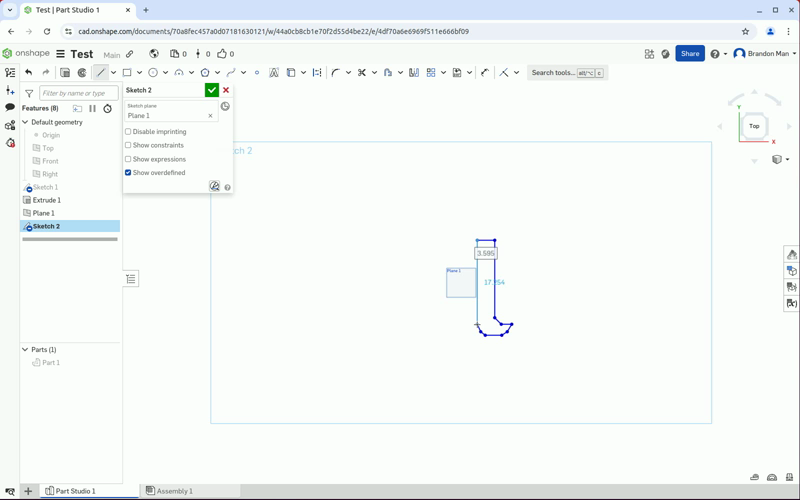
click(477, 324)
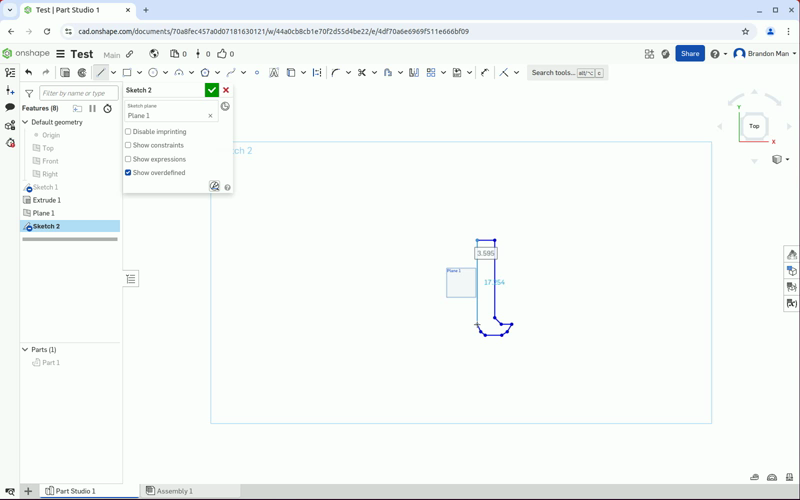
key(esc)
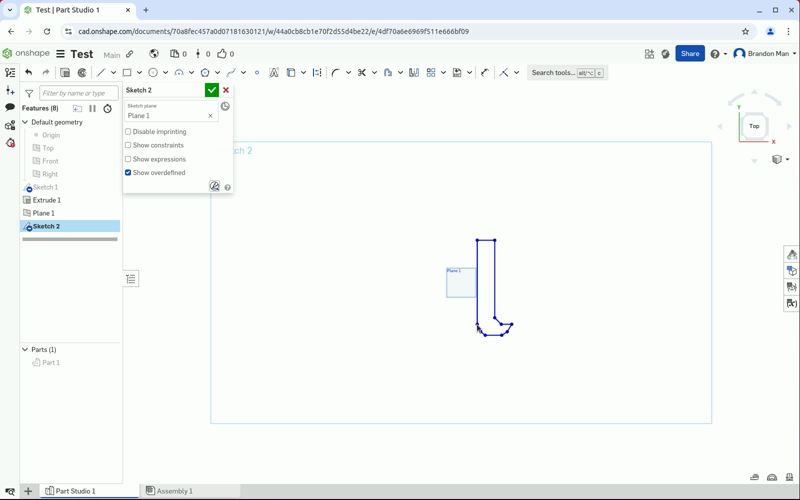
mouse_move(487, 302)
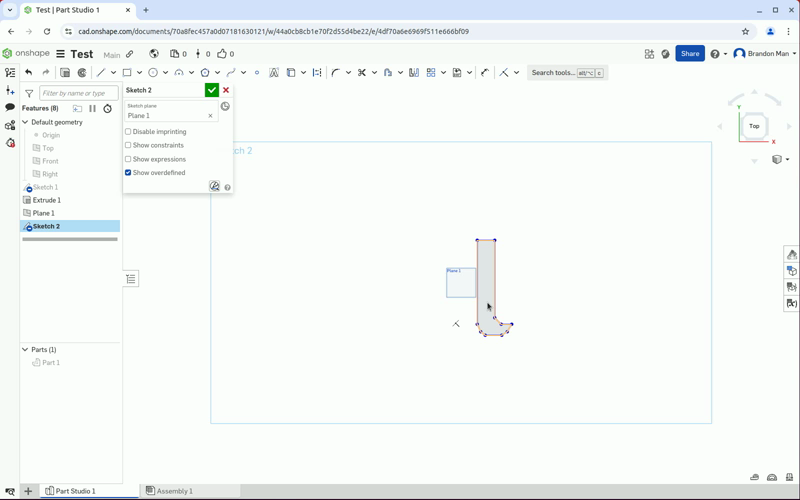
click(487, 302)
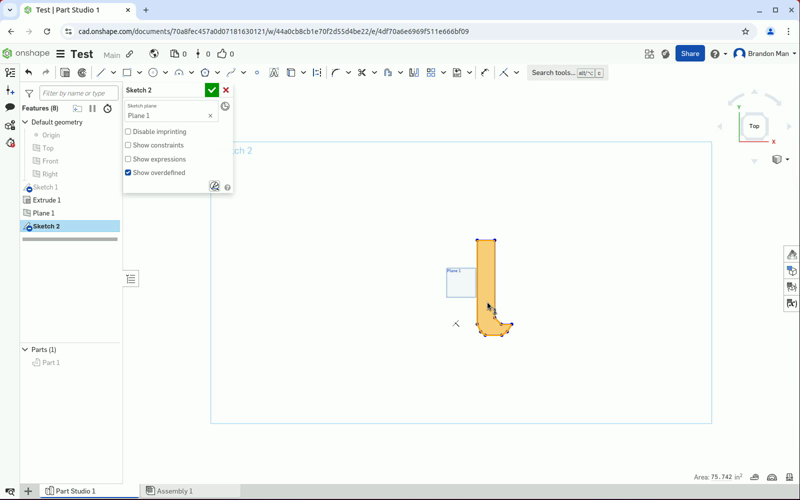
mouse_move(73, 352)
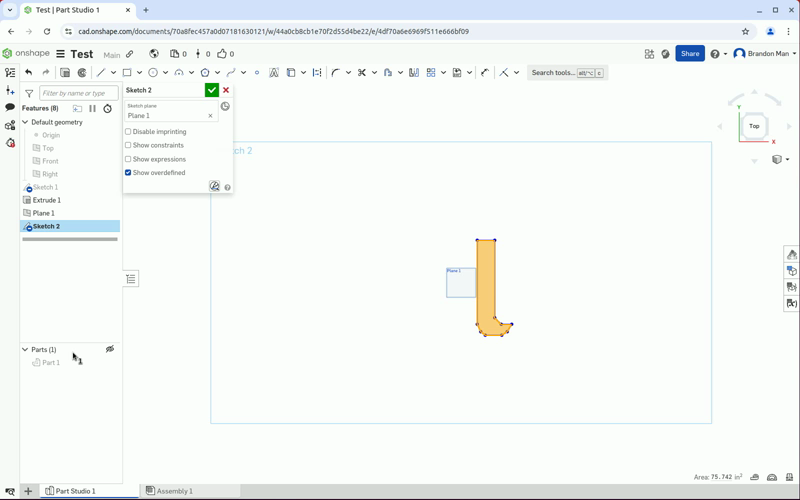
key(shift+y)
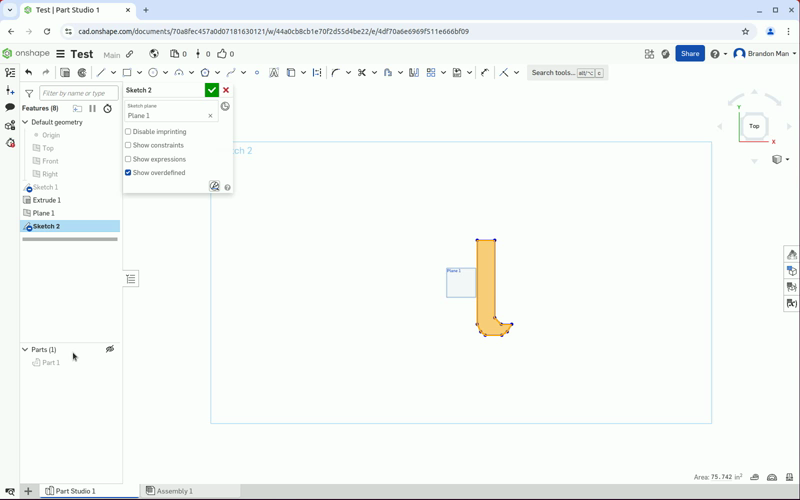
key(shift+e)
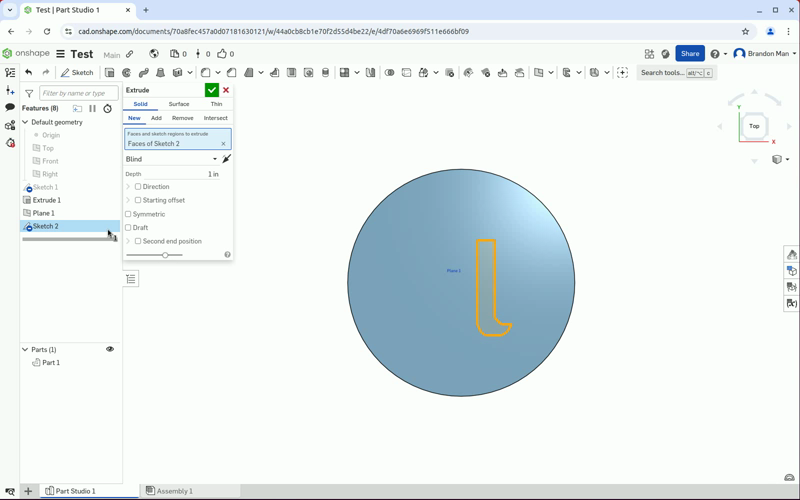
mouse_move(143, 106)
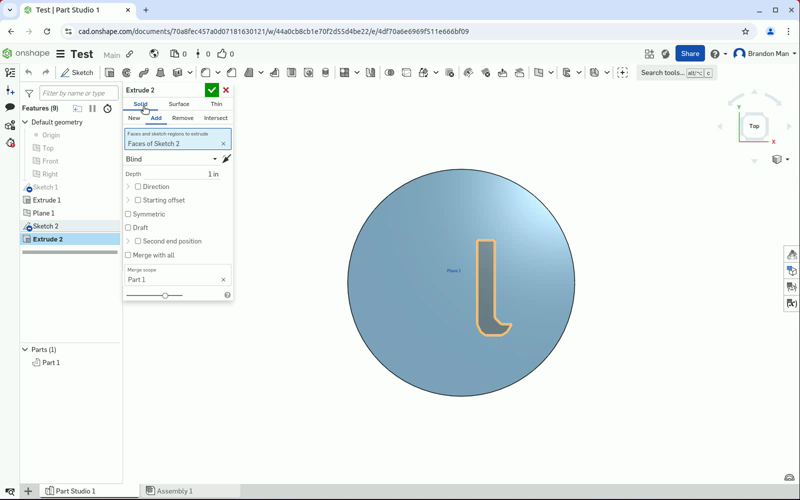
click(143, 106)
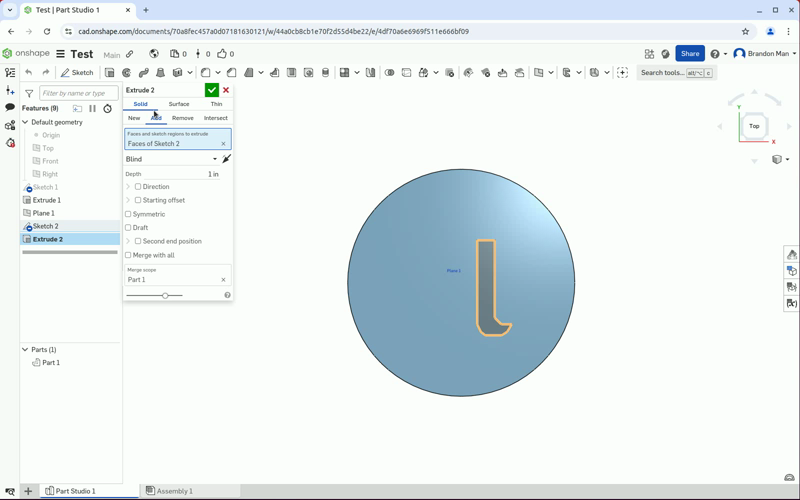
mouse_move(186, 120)
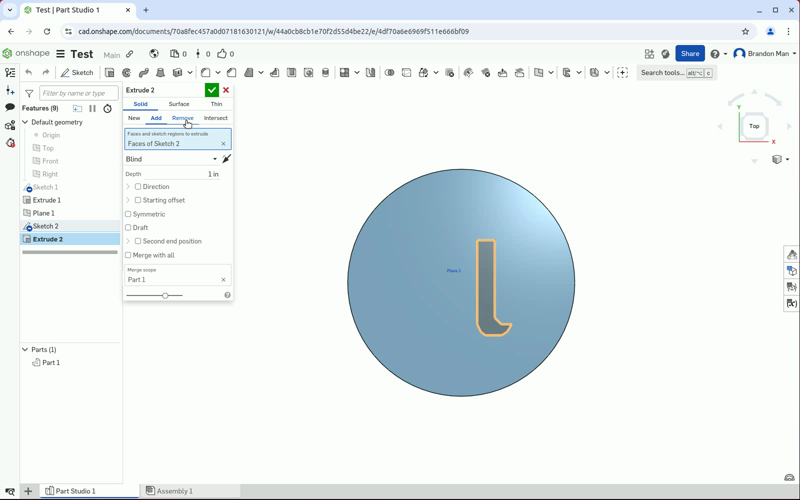
click(186, 120)
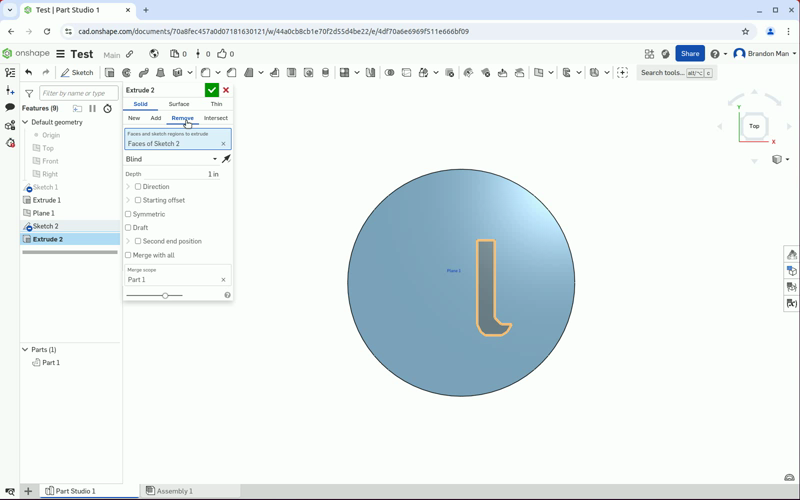
key(tab, 4)
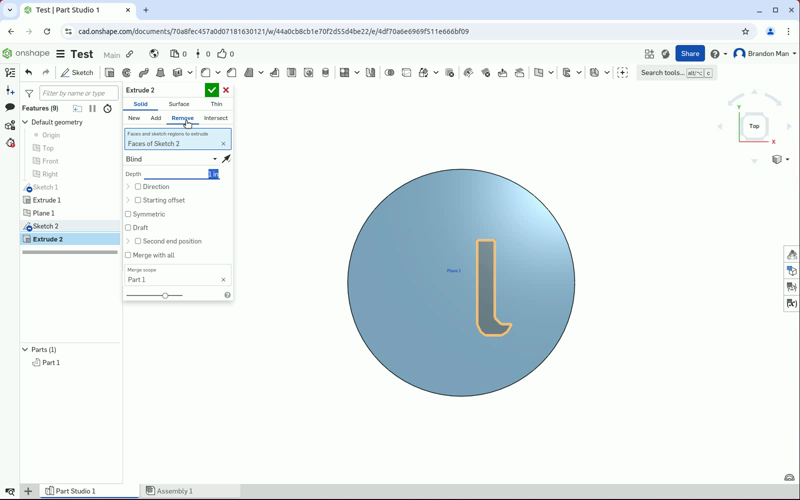
text(4.574)
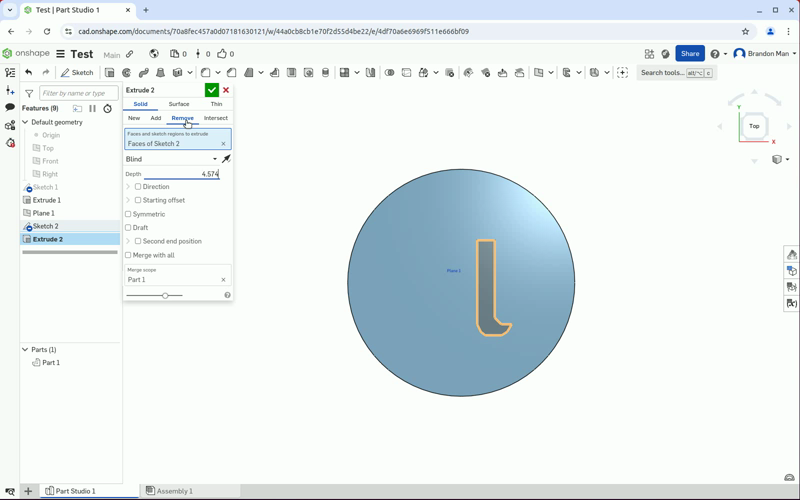
key(tab, 6)
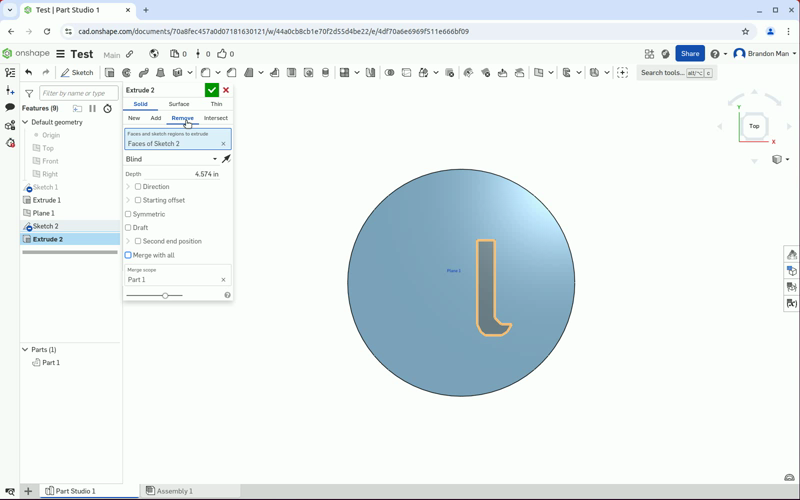
key(space)
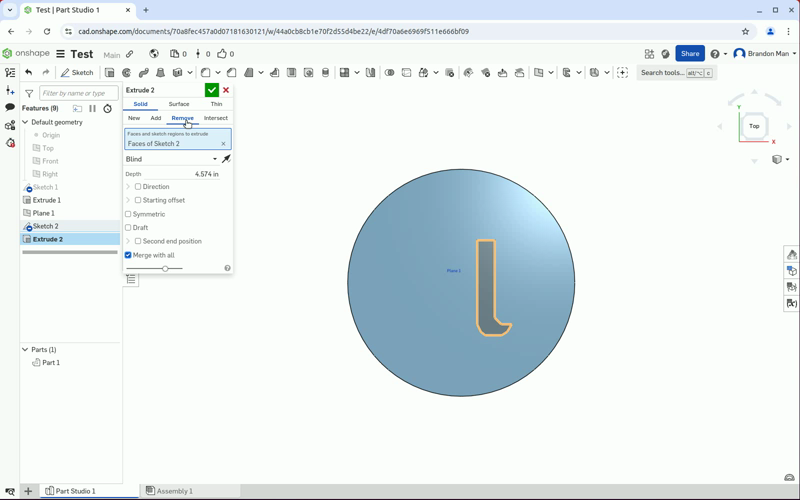
key(enter)
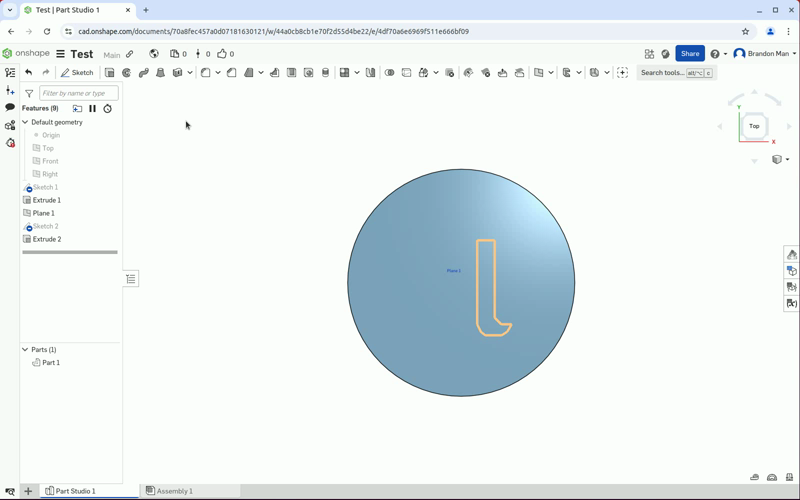
key(shift+h)
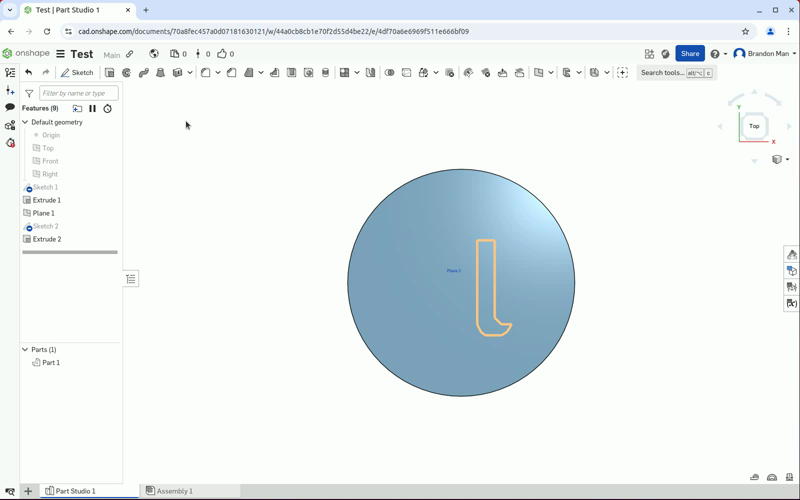
key(shift+h)
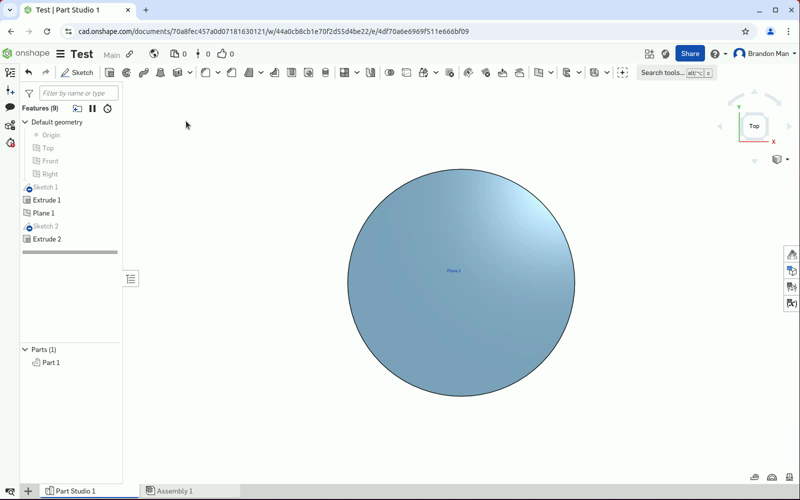
mouse_move(73, 189)
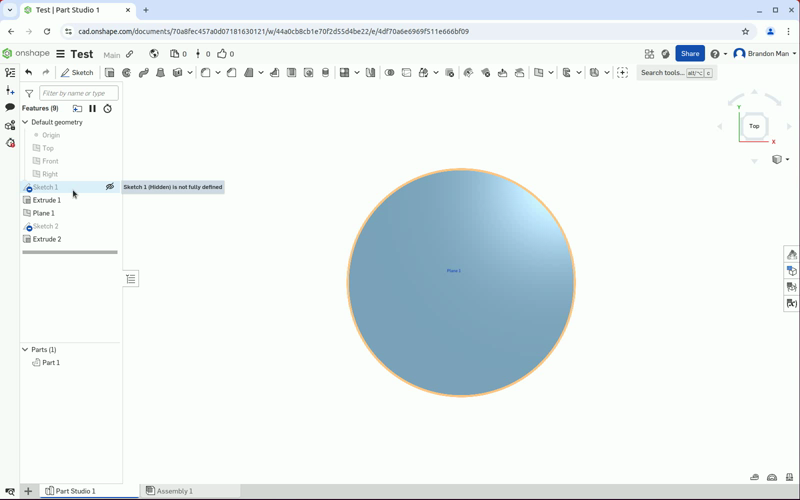
click(73, 189)
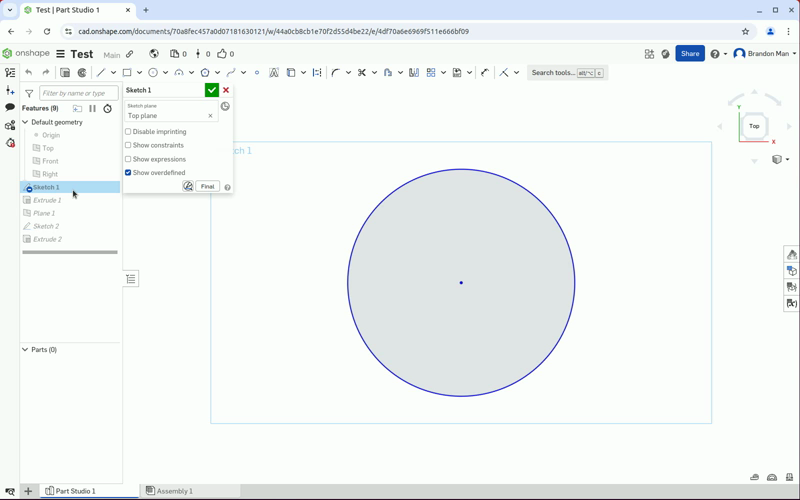
mouse_move(229, 92)
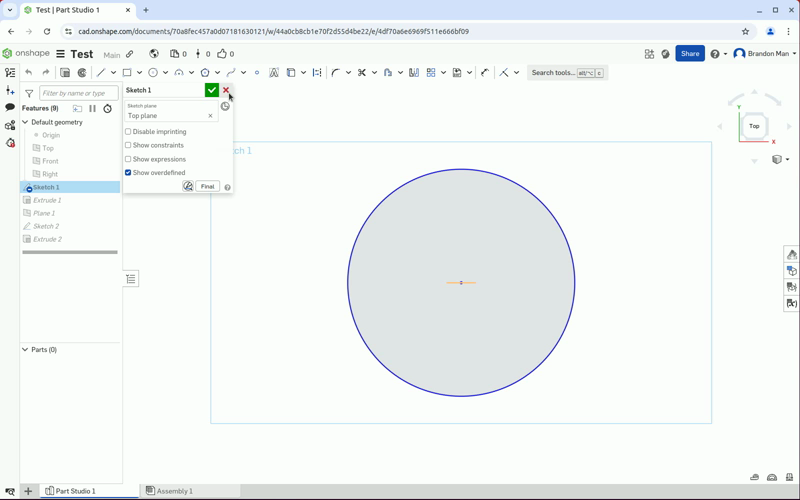
click(229, 92)
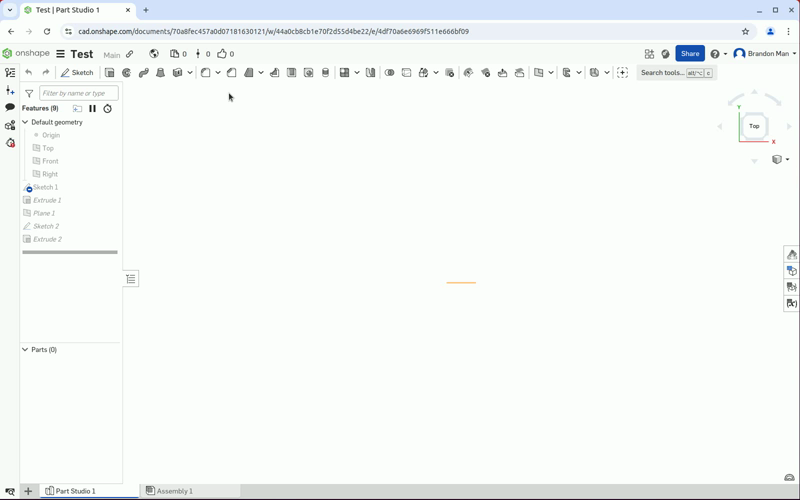
key(shift+s)
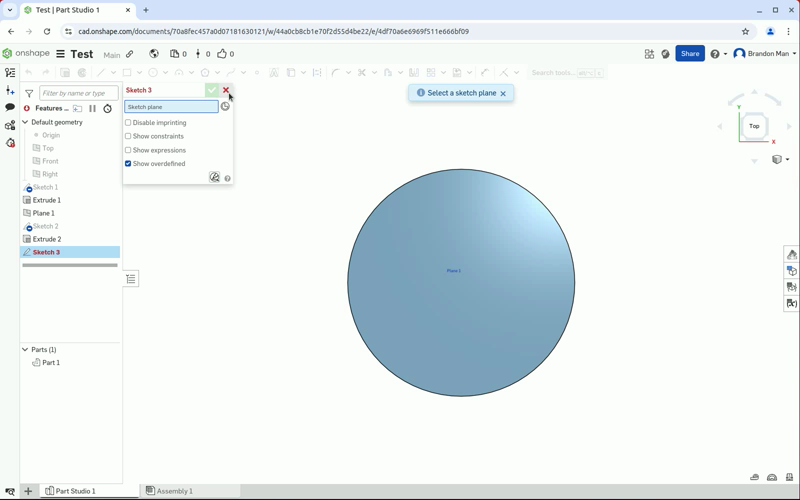
mouse_move(73, 215)
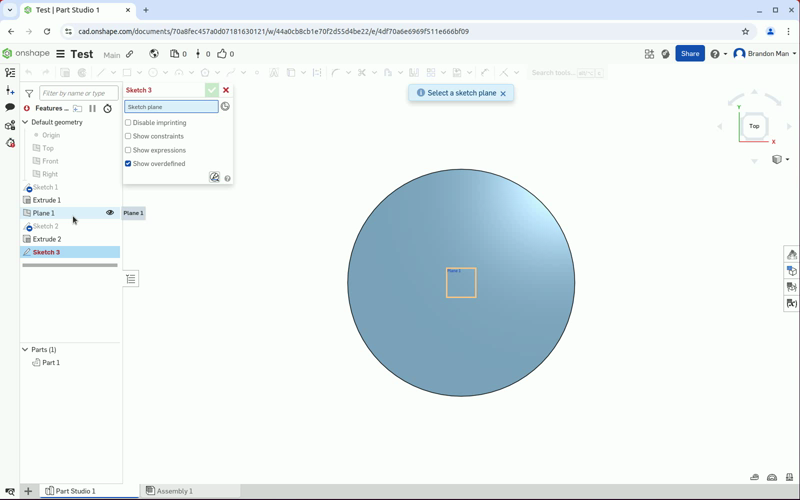
click(73, 215)
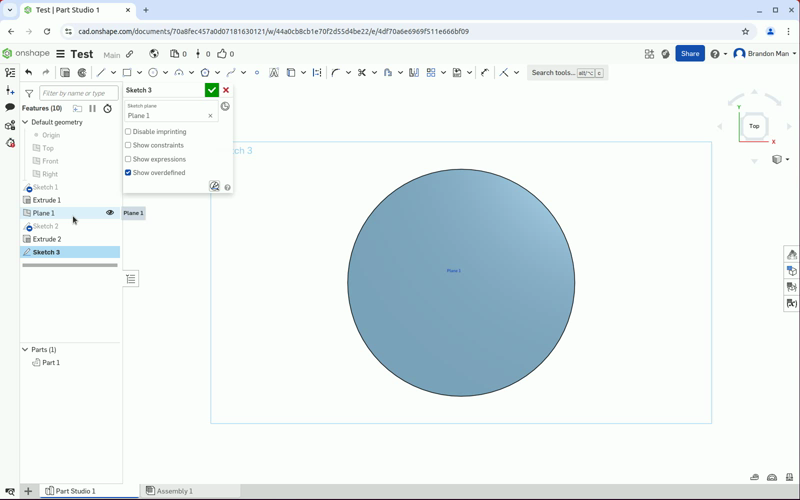
mouse_move(73, 352)
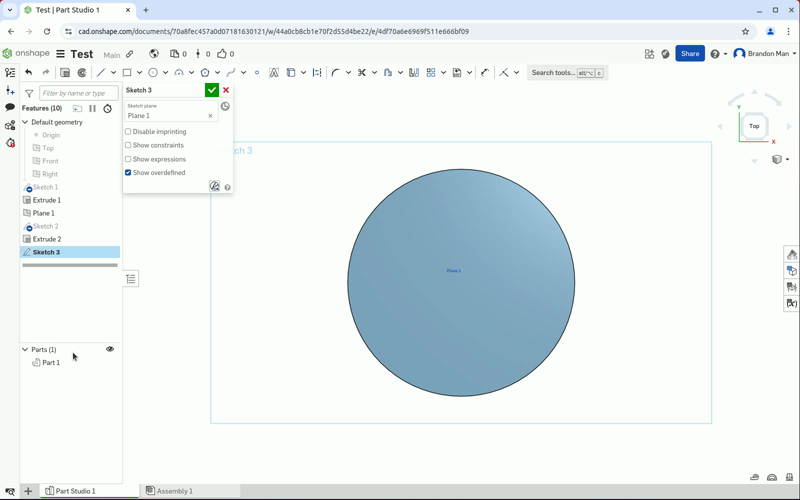
key(y)
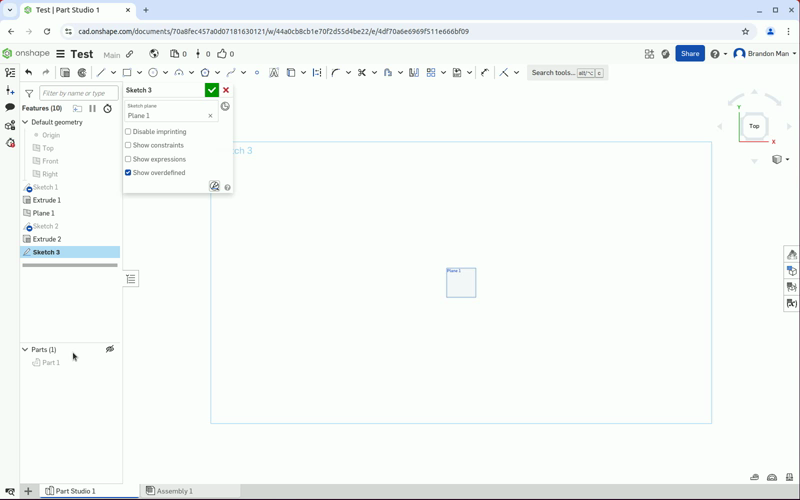
key(l)
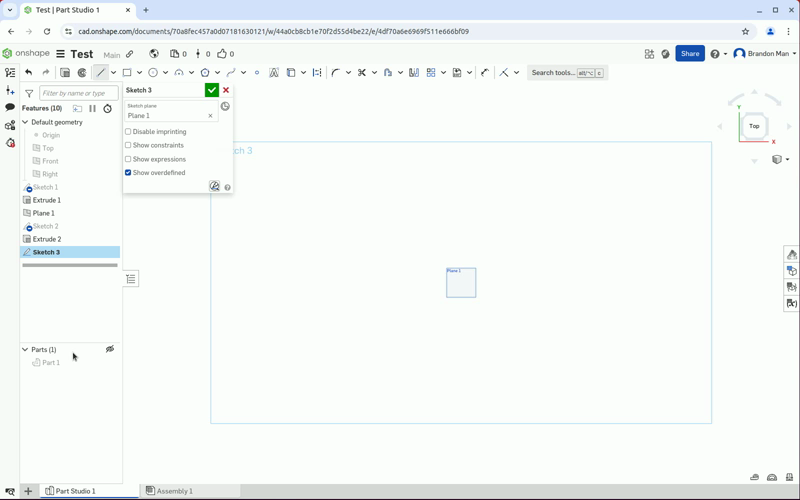
key_down(shift)
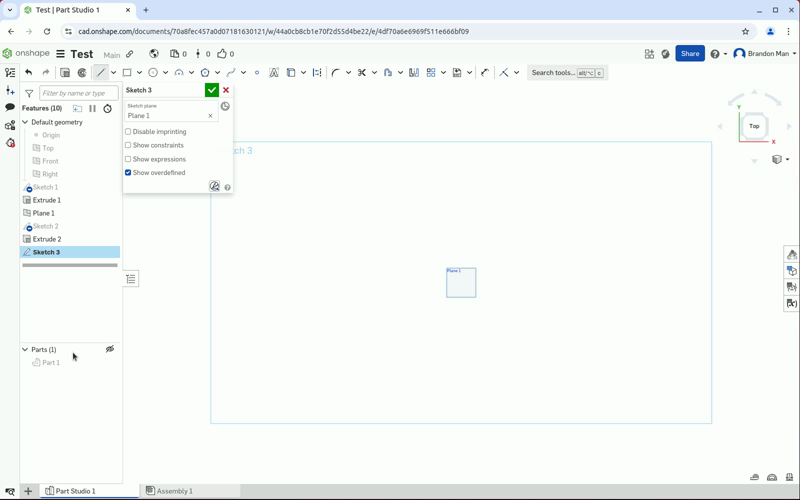
mouse_move(413, 335)
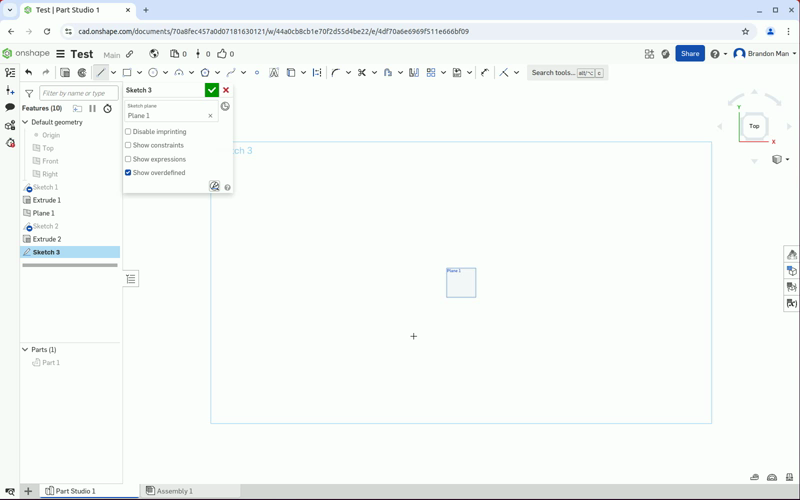
click(413, 335)
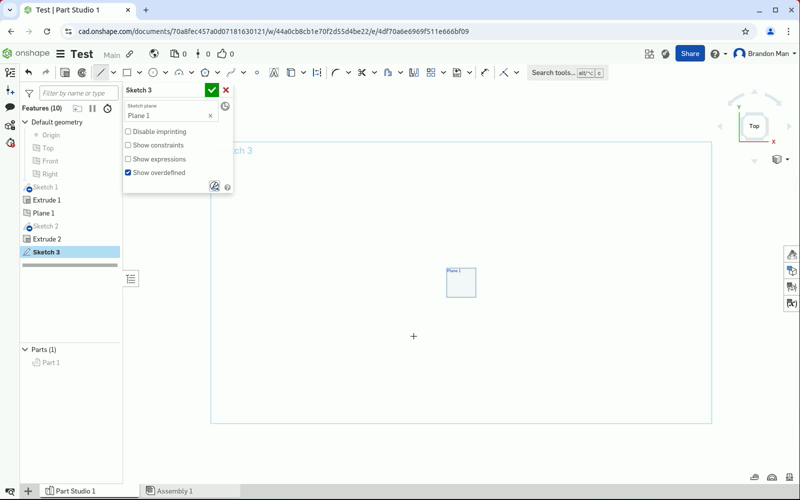
key_up(shift)
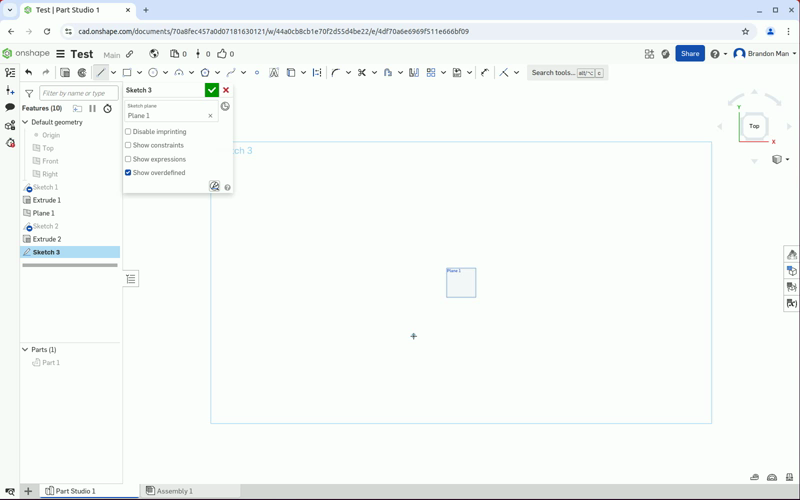
key_down(shift)
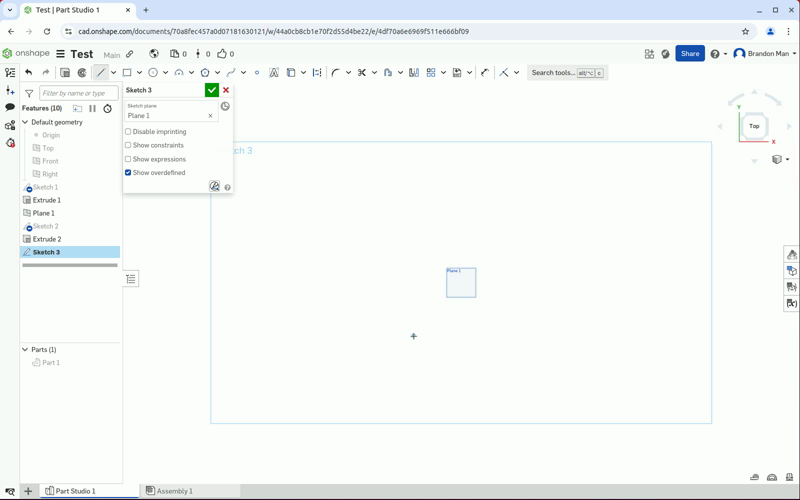
mouse_move(444, 335)
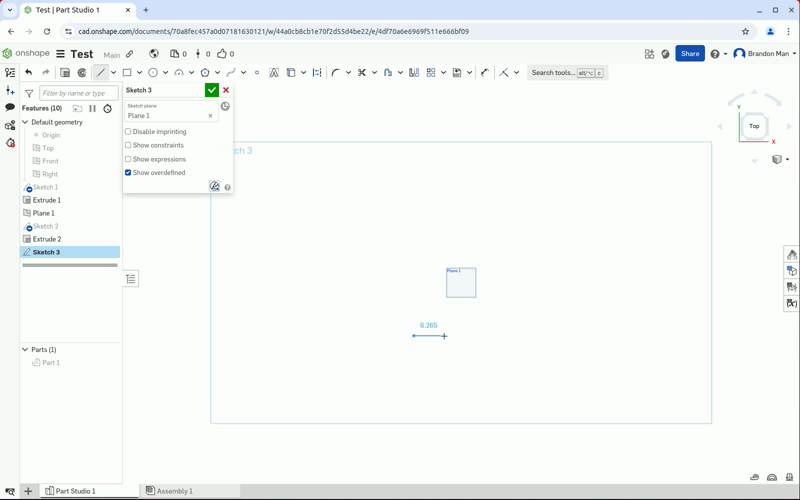
mouse_move(434, 335)
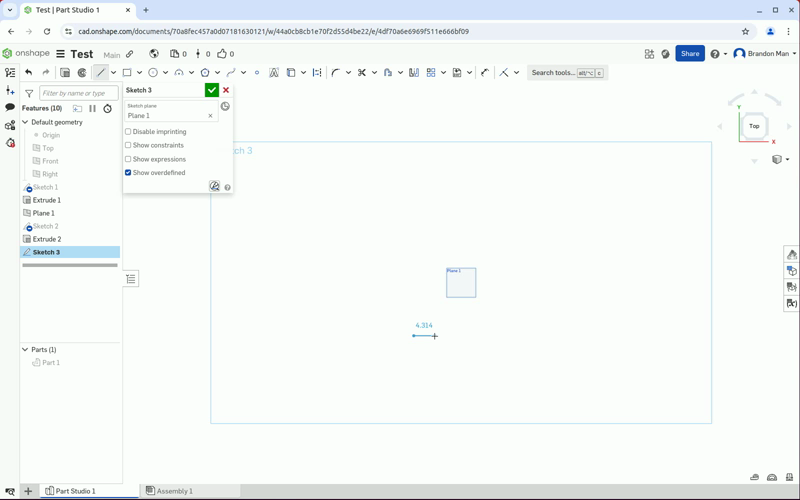
click(434, 335)
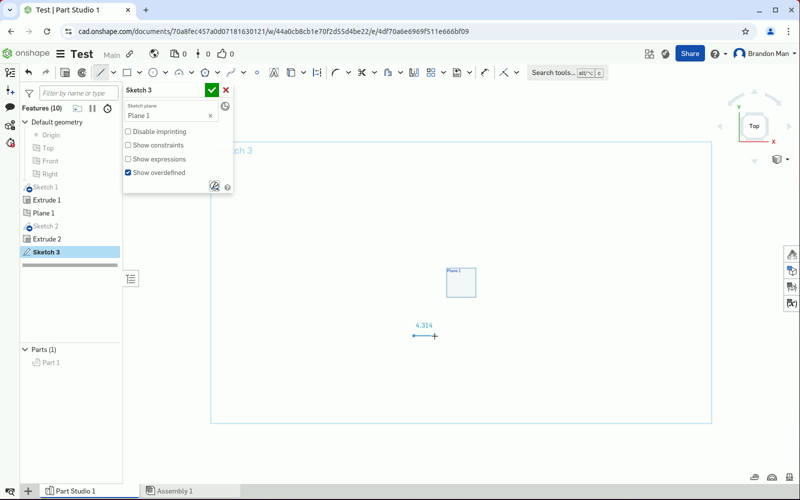
key_up(shift)
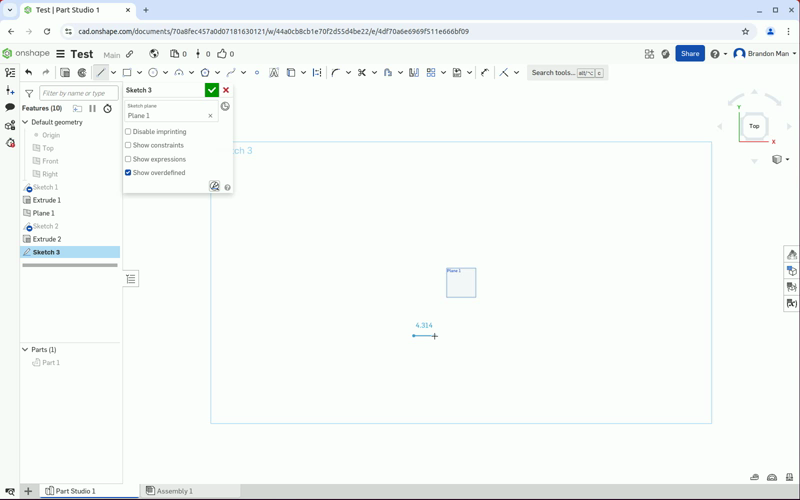
key_down(shift)
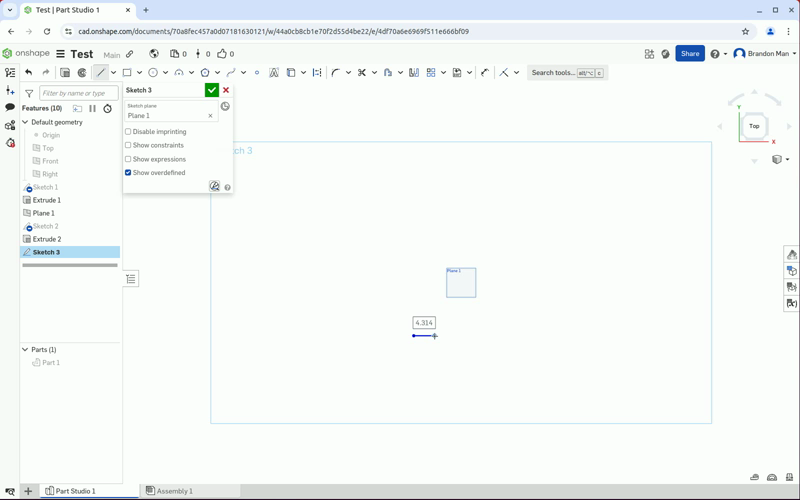
mouse_move(464, 335)
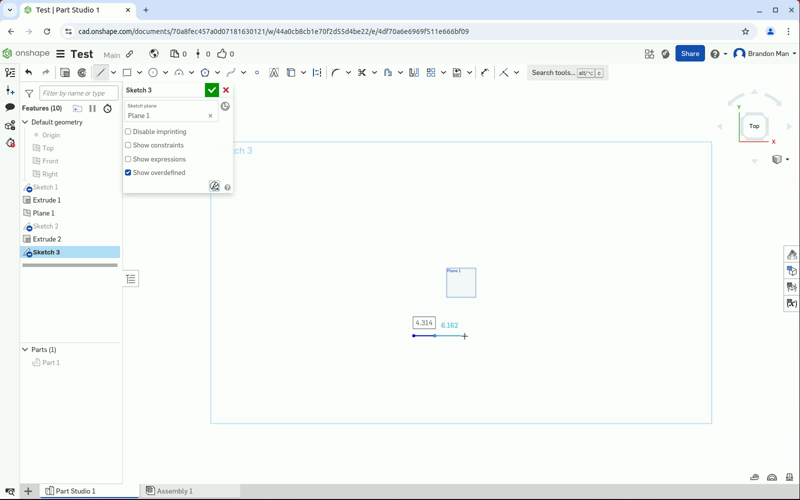
mouse_move(441, 302)
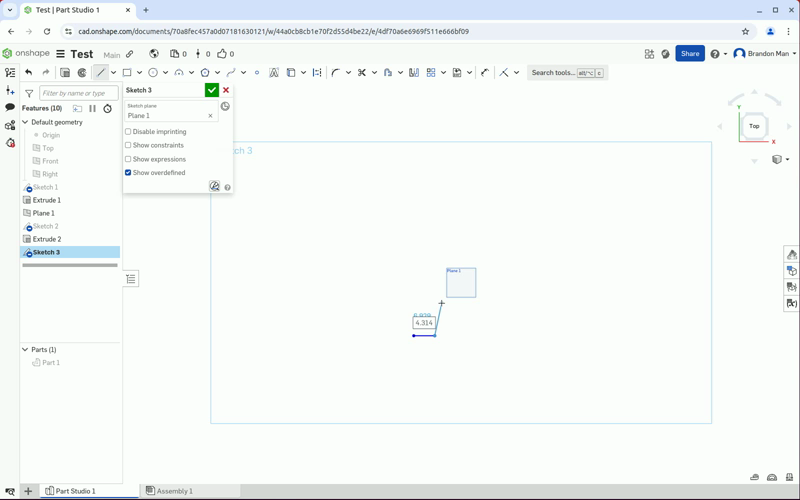
click(441, 302)
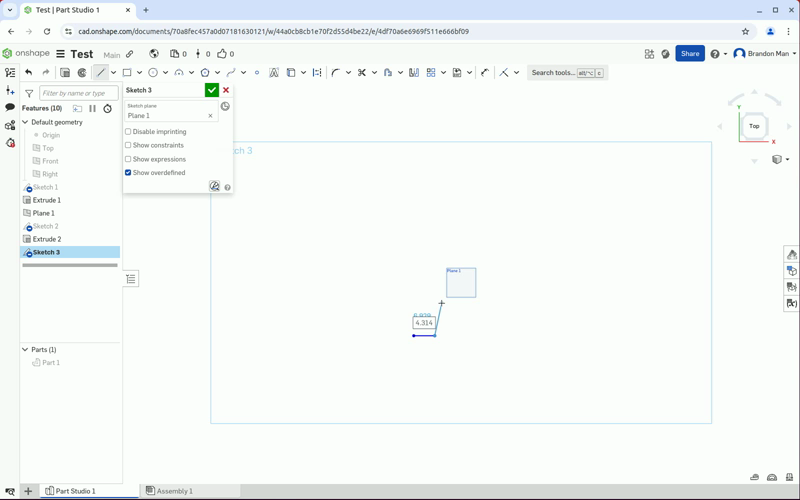
key_up(shift)
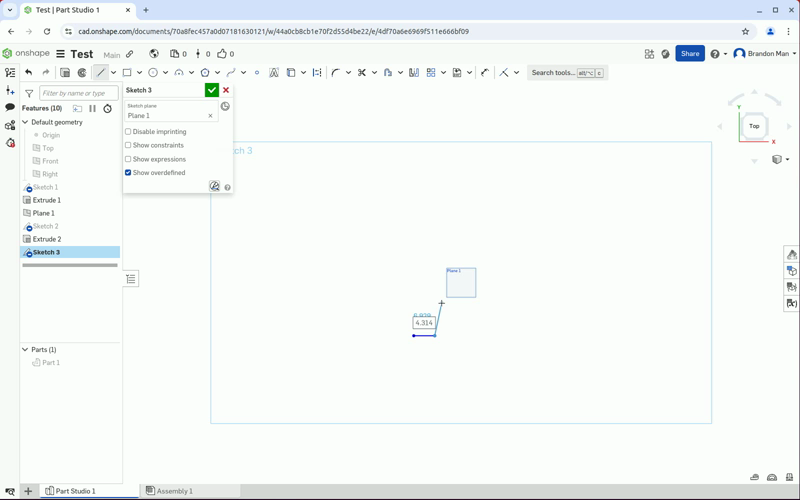
key_down(shift)
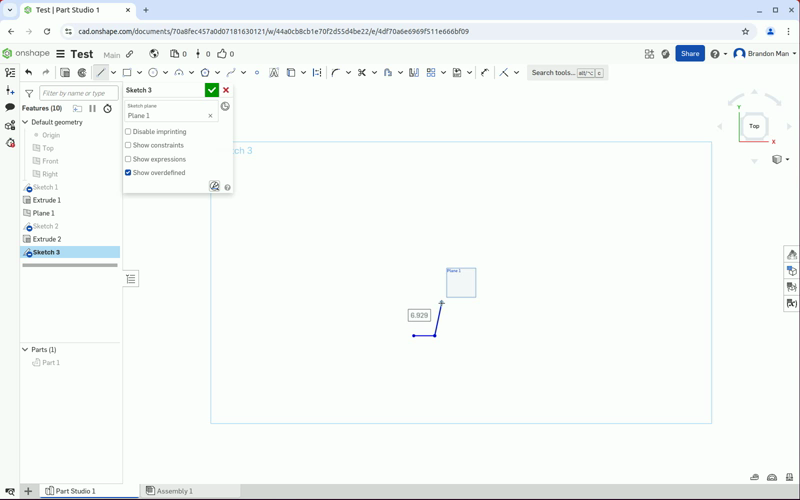
mouse_move(441, 240)
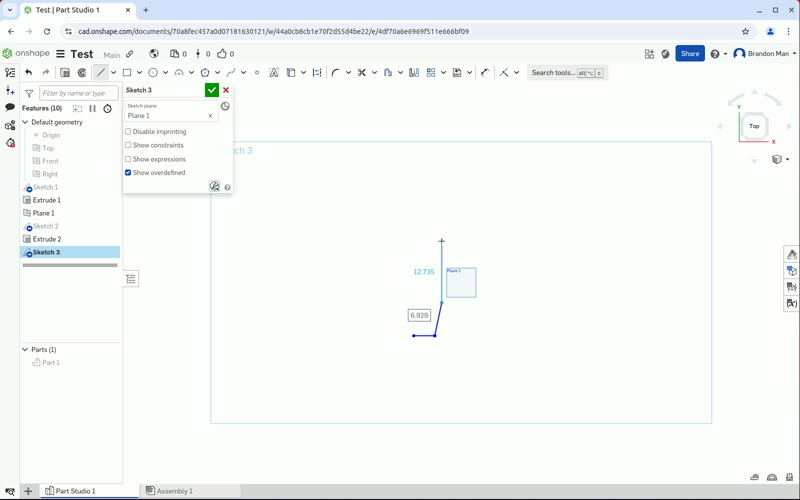
click(441, 240)
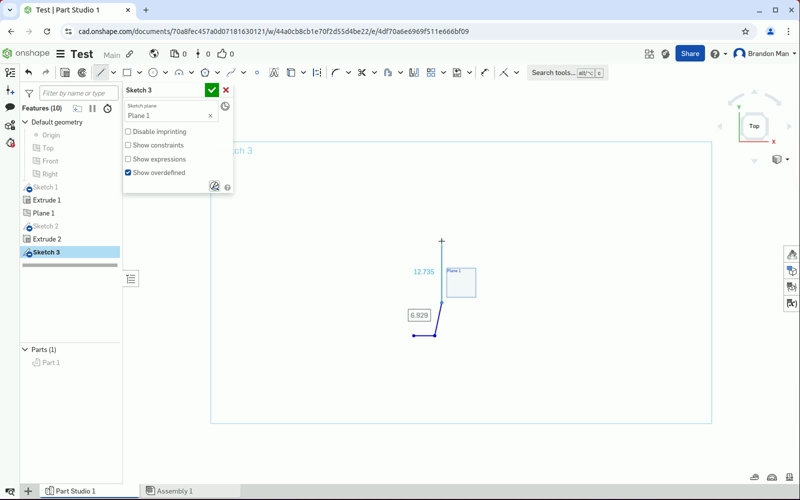
key_up(shift)
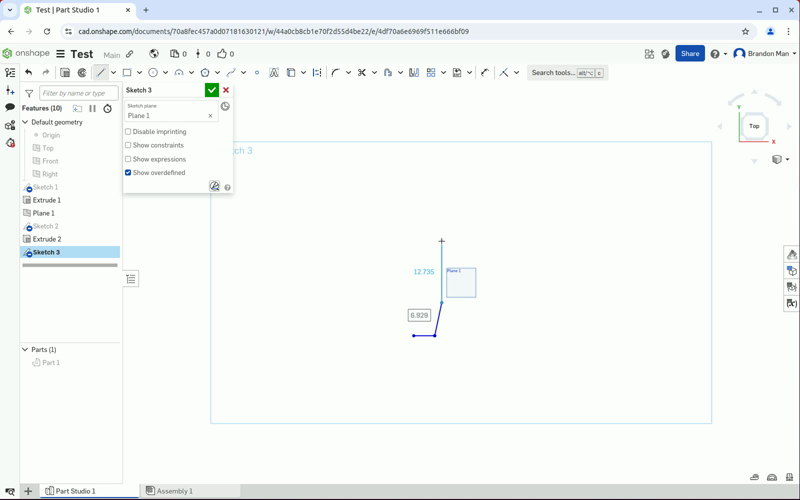
key_down(shift)
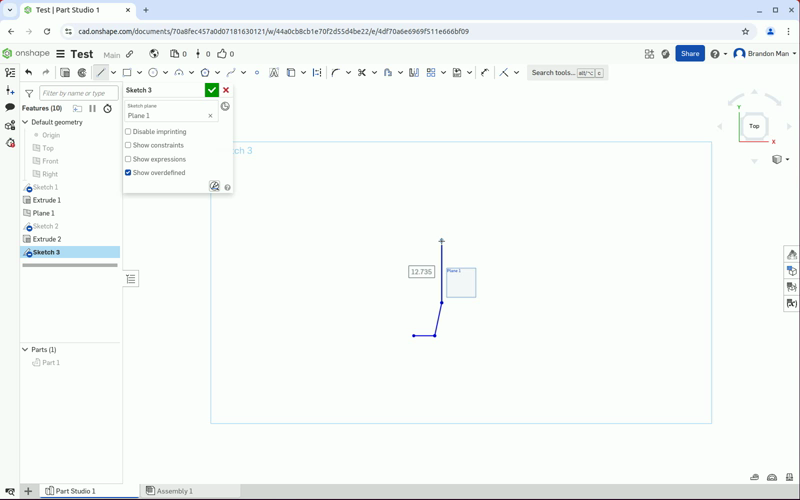
mouse_move(471, 240)
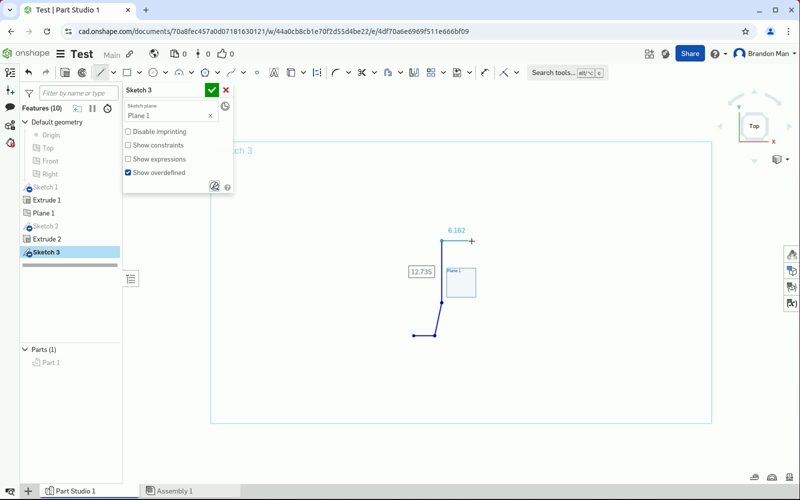
mouse_move(426, 240)
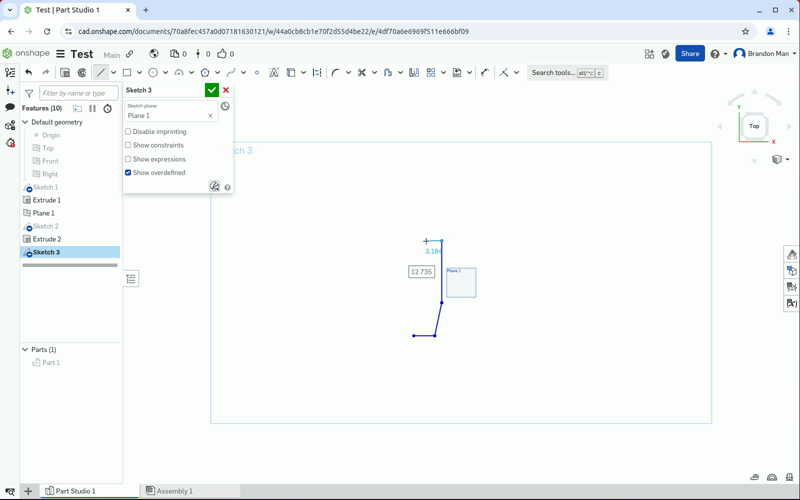
click(426, 240)
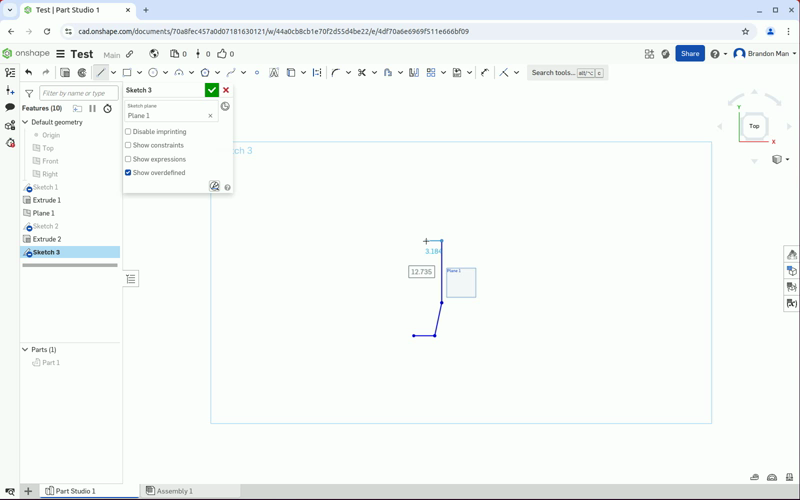
key_up(shift)
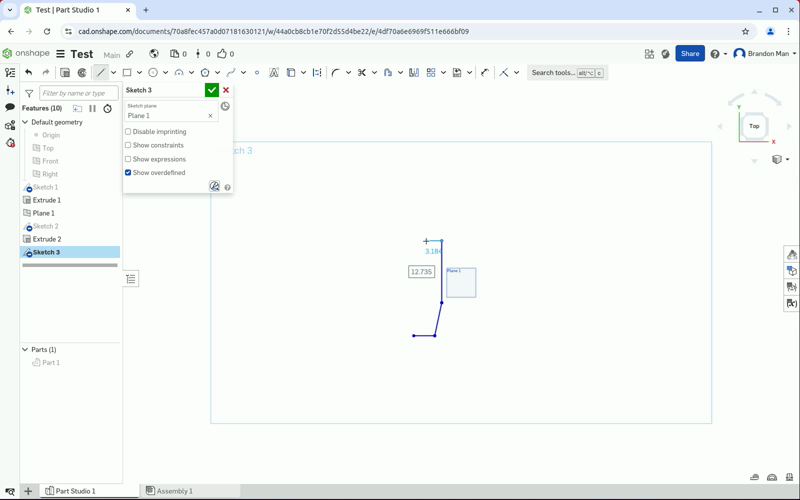
key_down(shift)
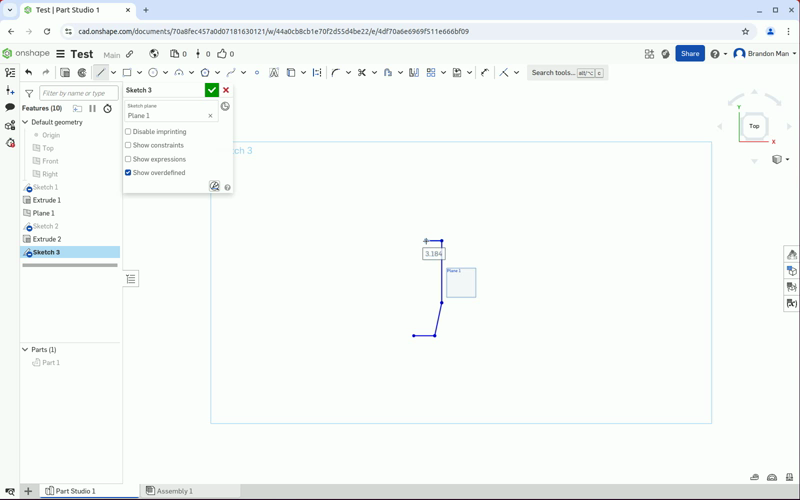
mouse_move(456, 240)
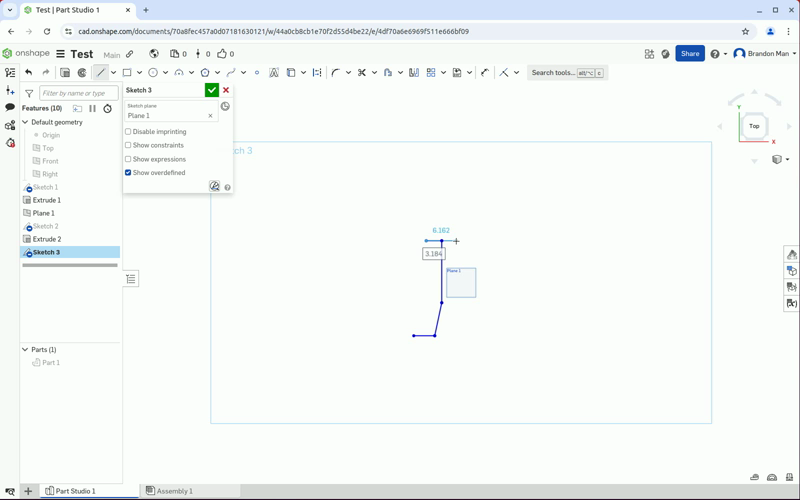
mouse_move(426, 279)
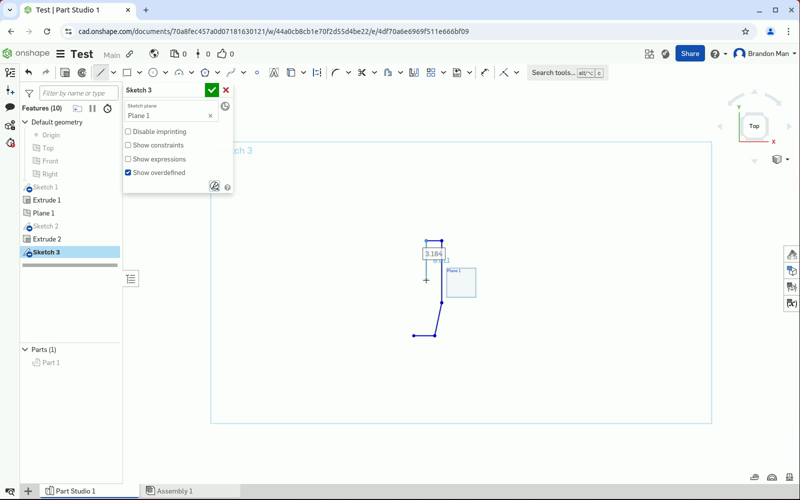
click(426, 279)
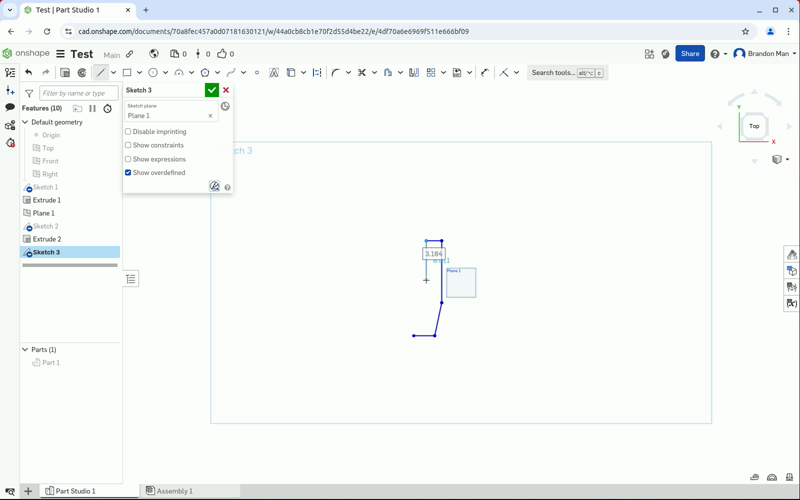
key_up(shift)
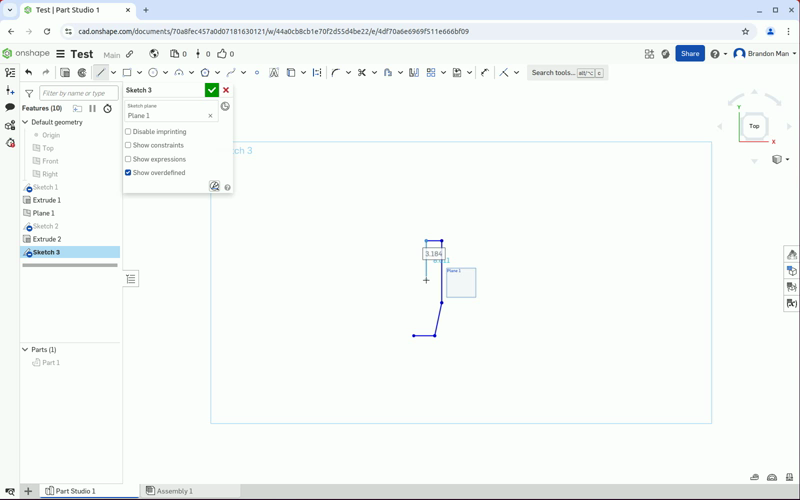
key_down(shift)
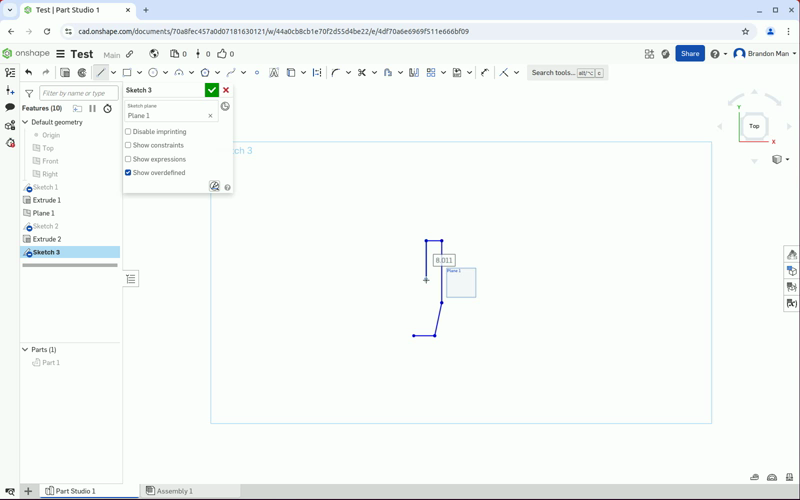
mouse_move(456, 279)
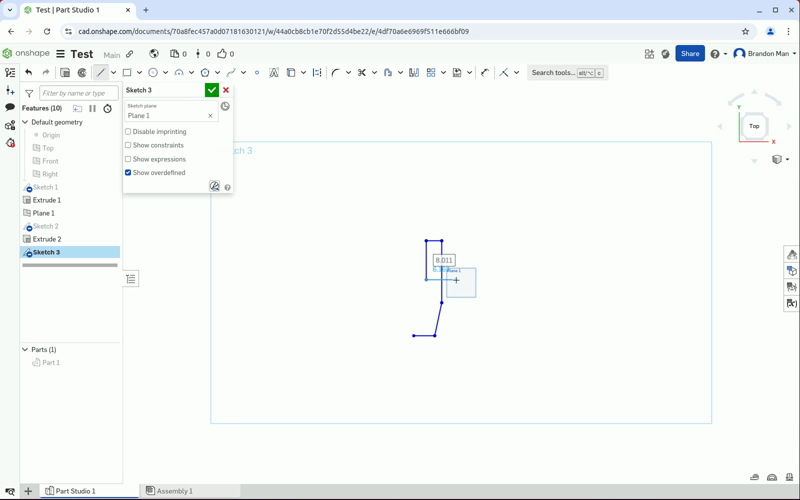
mouse_move(426, 288)
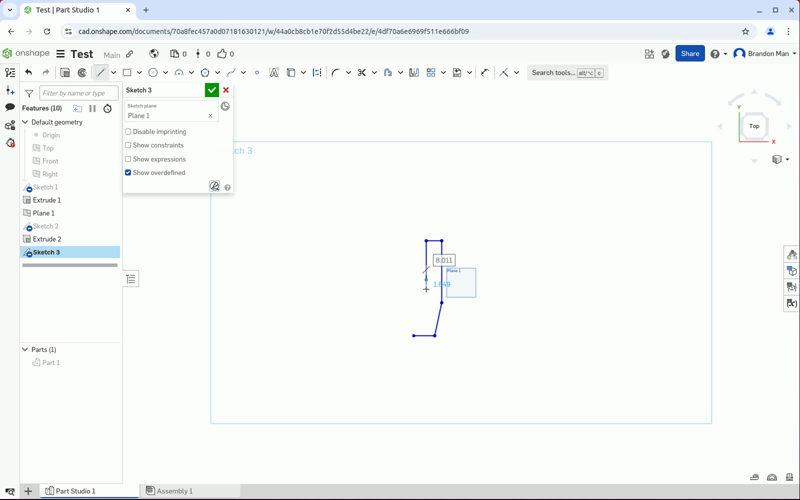
click(426, 288)
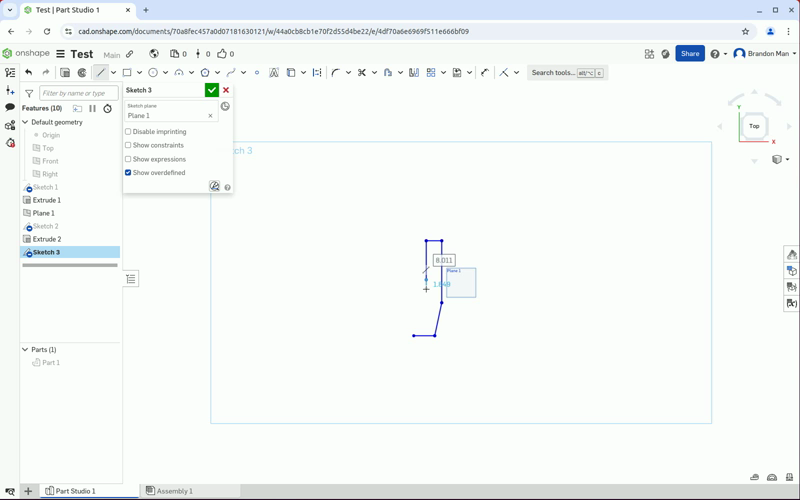
key_up(shift)
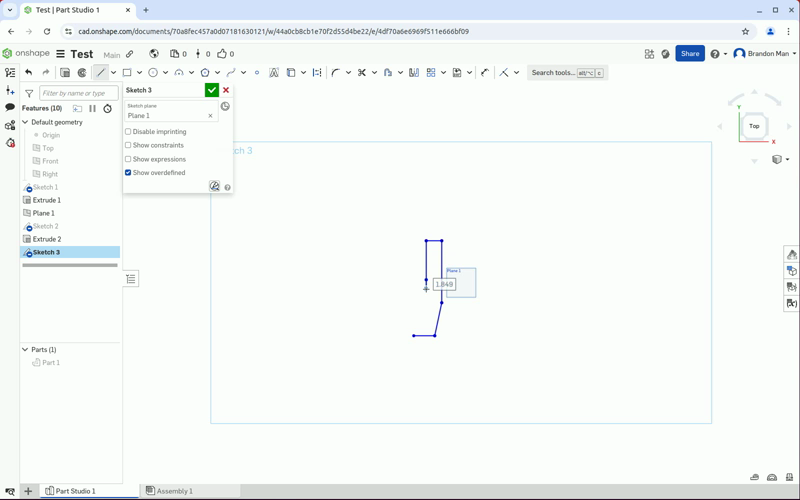
key_down(shift)
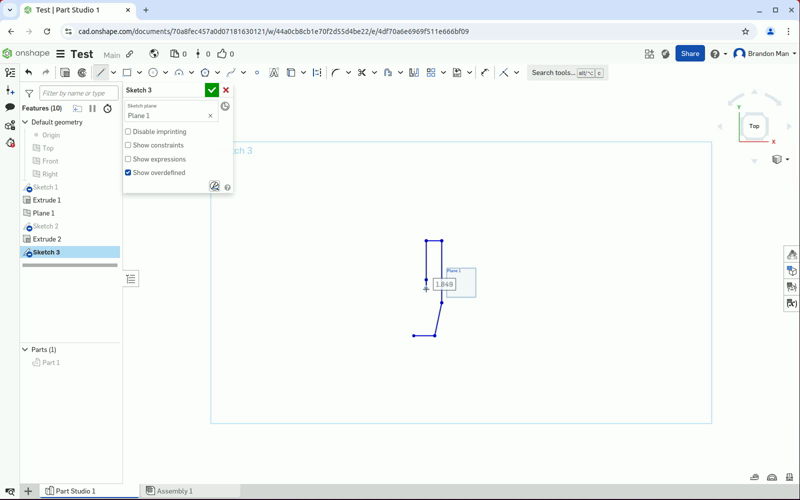
mouse_move(456, 288)
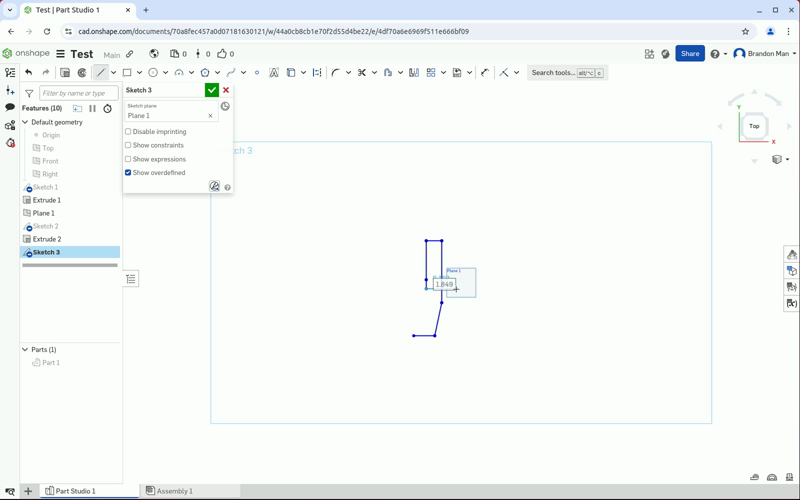
mouse_move(419, 324)
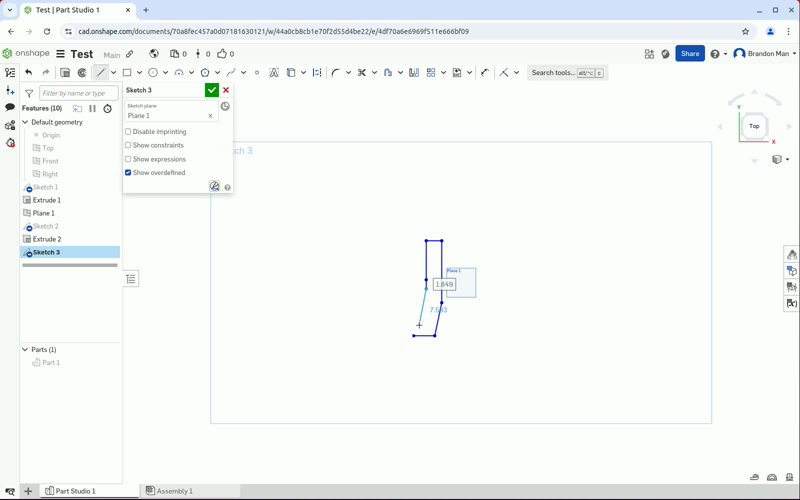
click(419, 324)
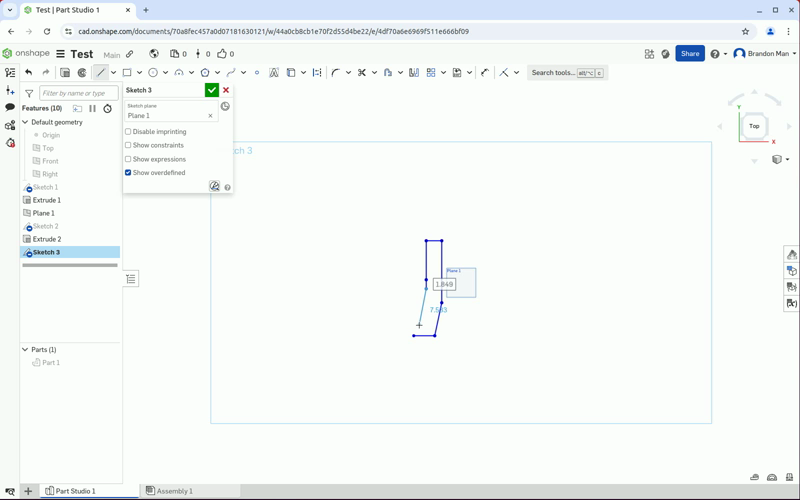
key_up(shift)
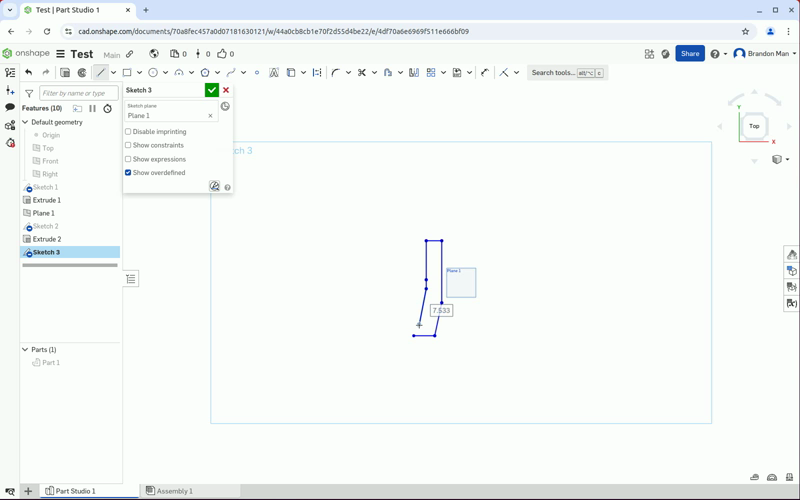
mouse_move(449, 324)
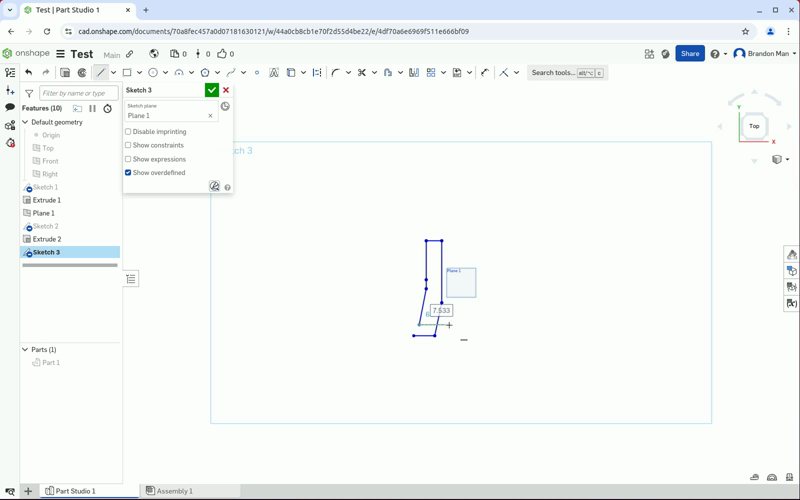
key_down(shift)
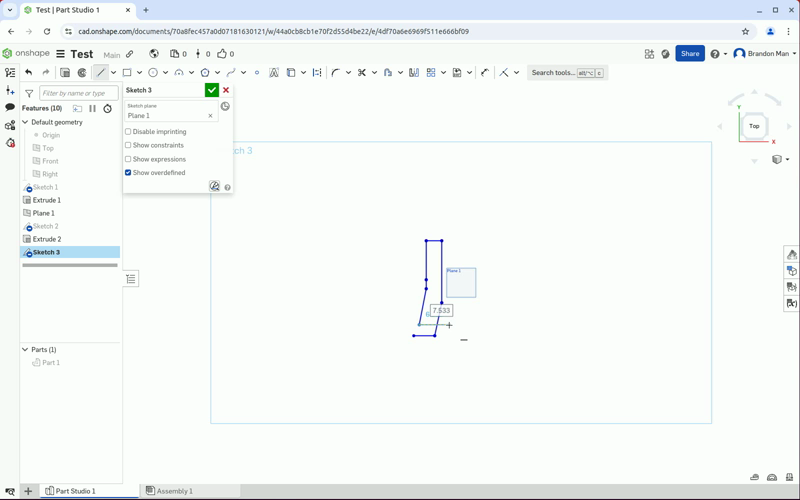
mouse_move(413, 335)
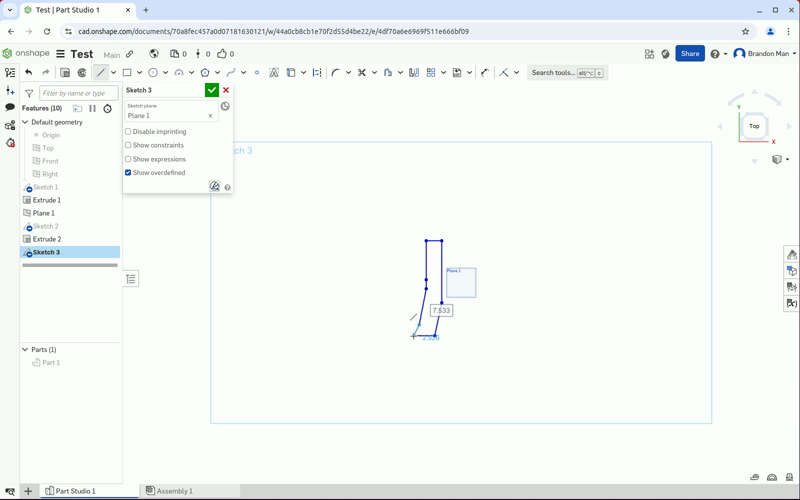
key_up(shift)
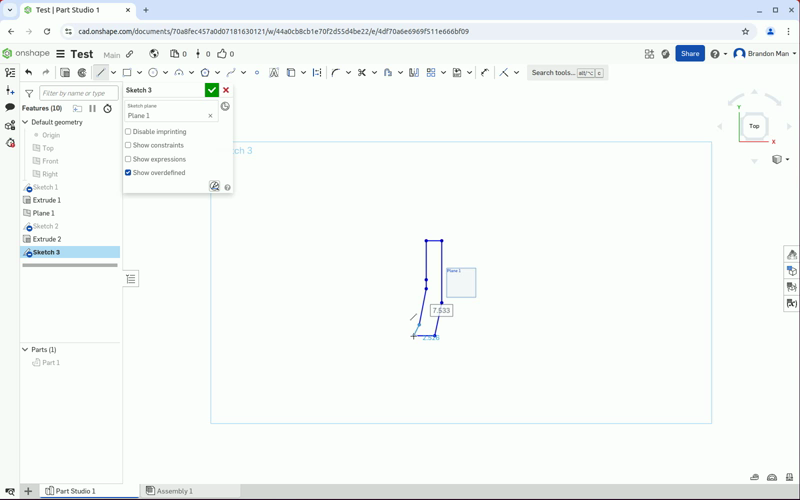
click(413, 335)
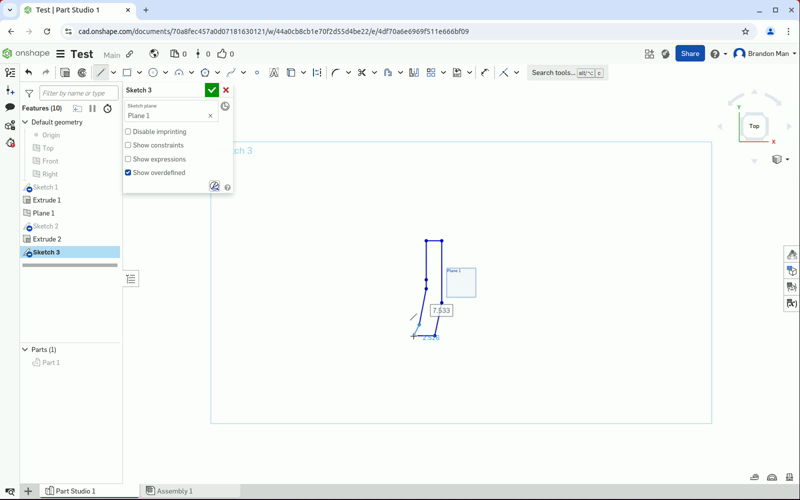
key(esc)
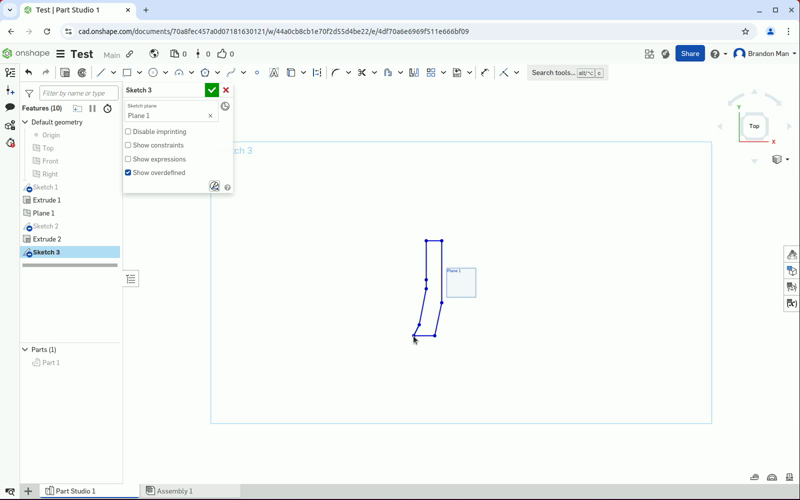
mouse_move(431, 316)
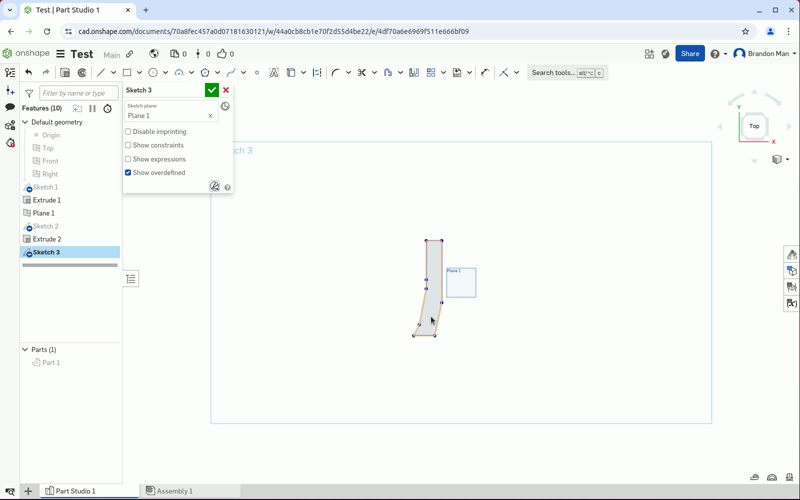
scroll(6)
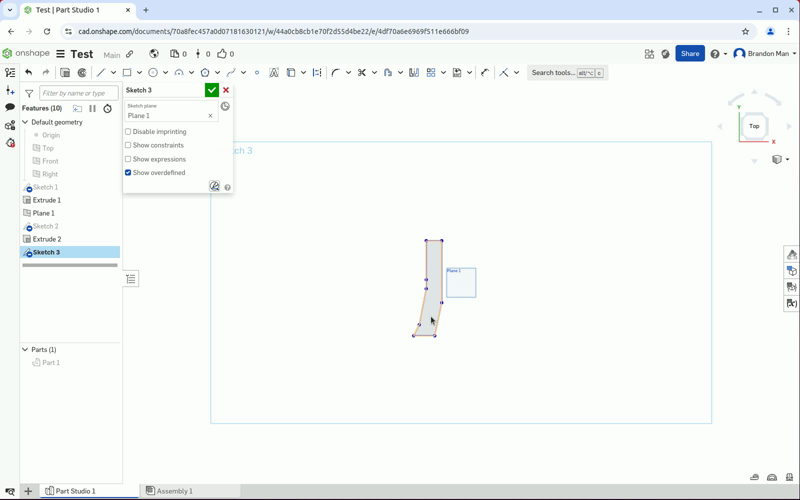
scroll(6)
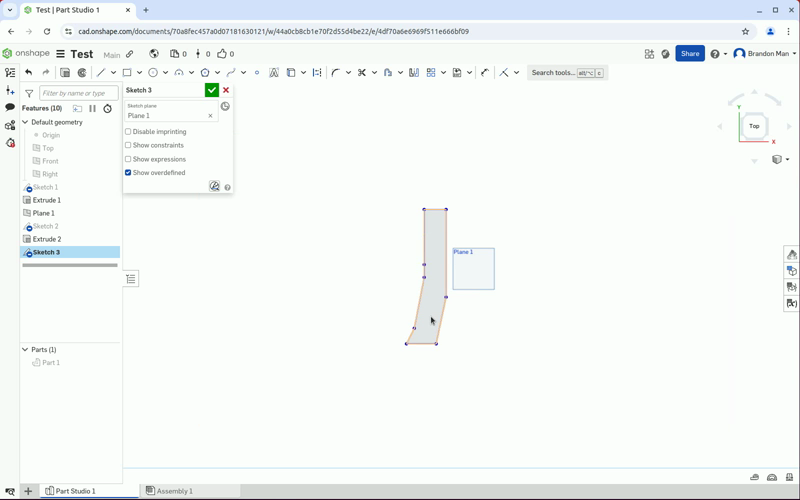
scroll(6)
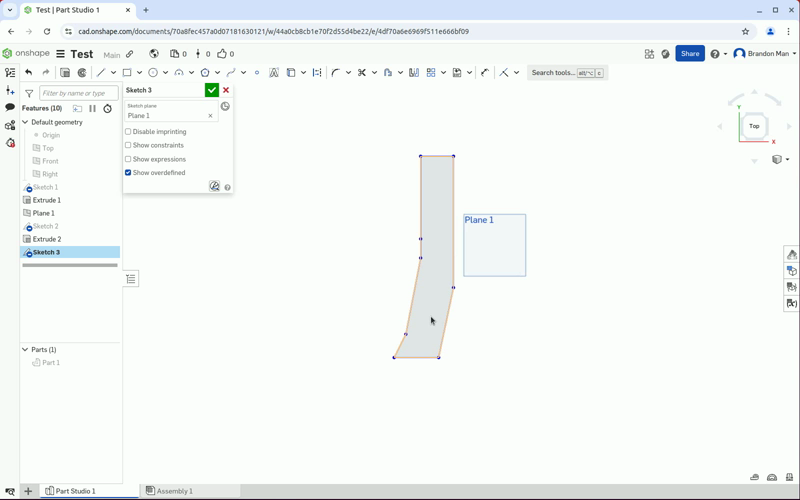
scroll(6)
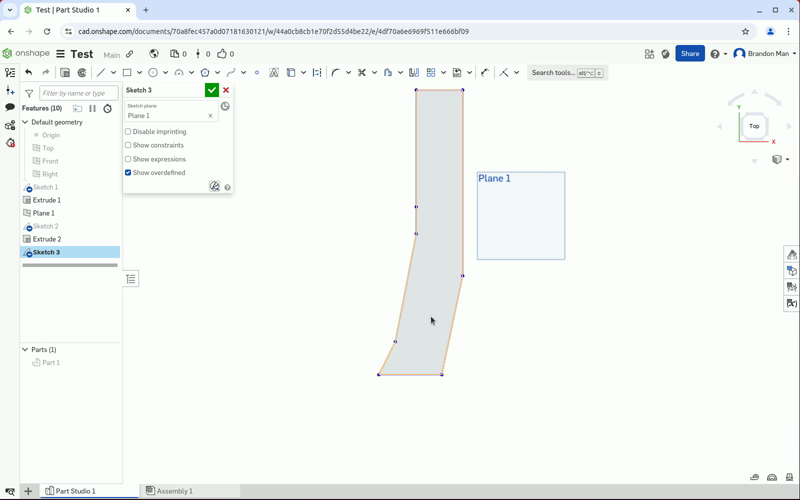
scroll(6)
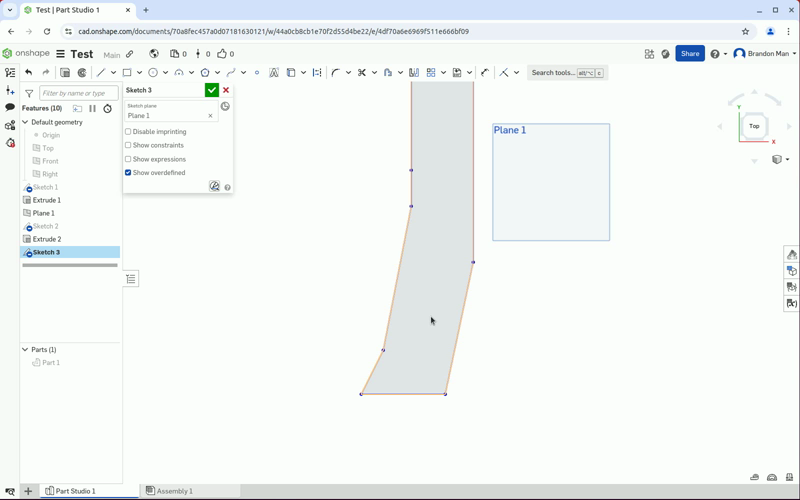
scroll(6)
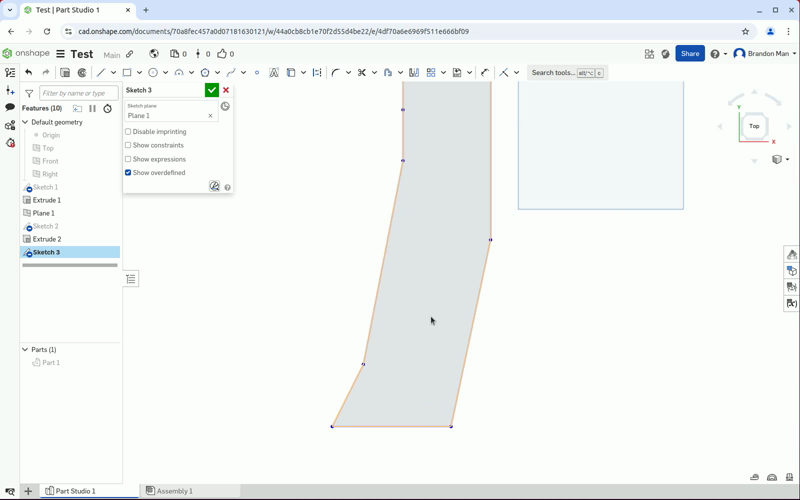
scroll(6)
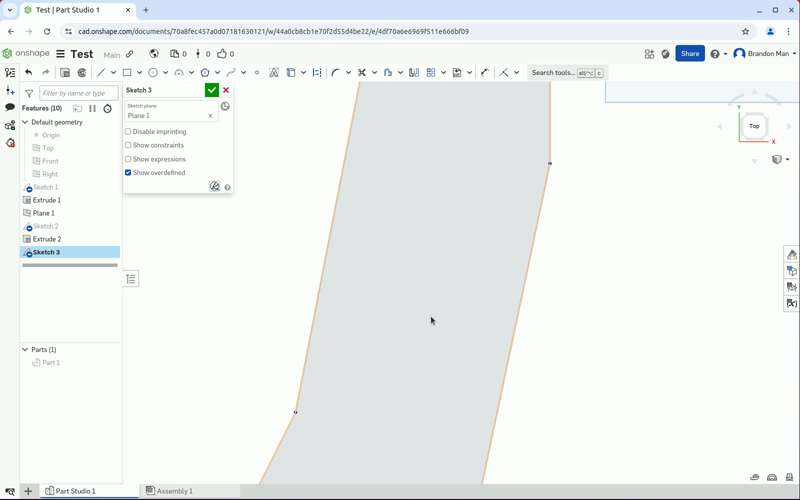
click(431, 316)
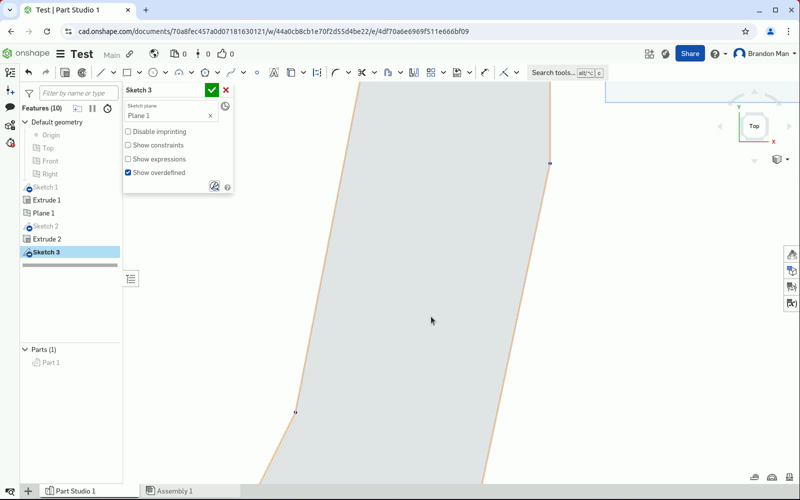
scroll(-6)
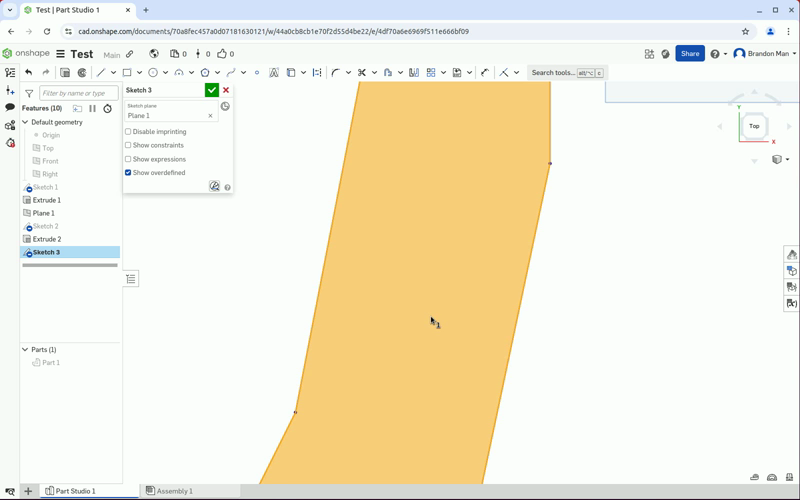
scroll(-6)
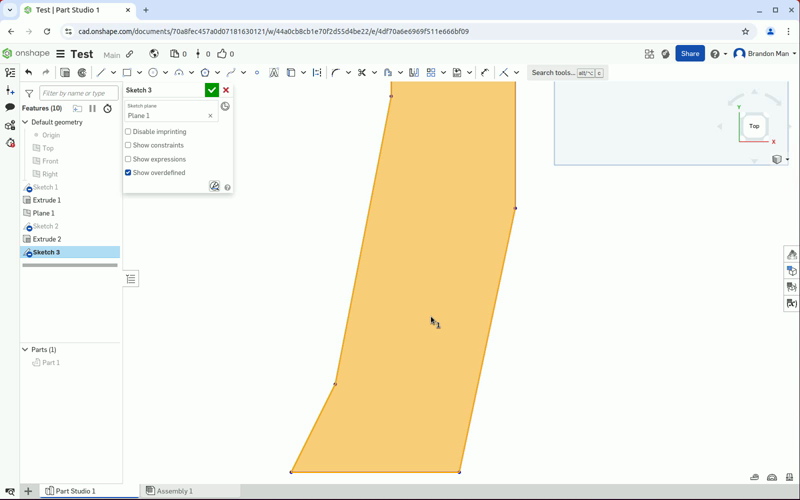
scroll(-6)
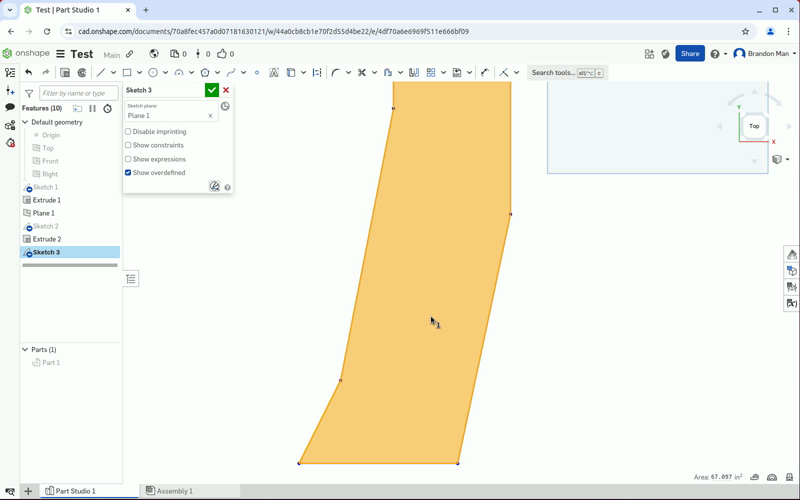
scroll(-6)
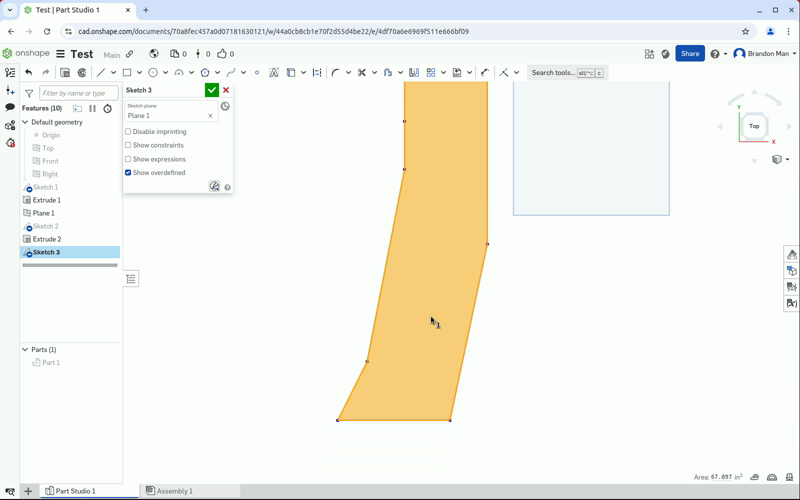
scroll(-6)
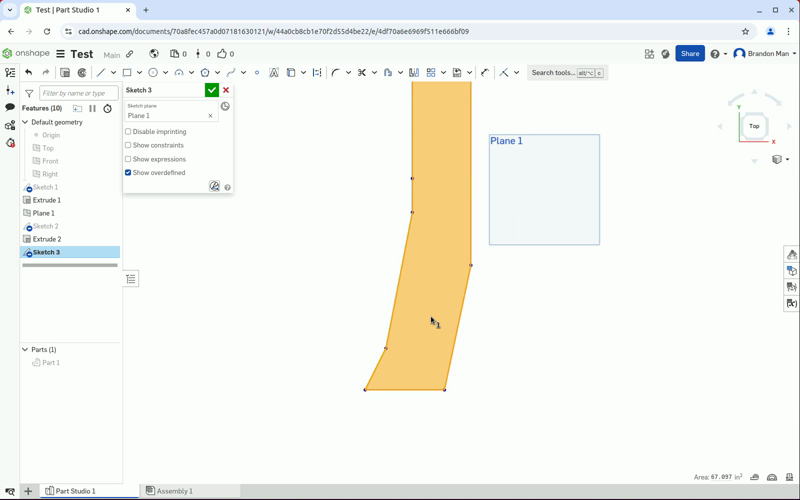
scroll(-6)
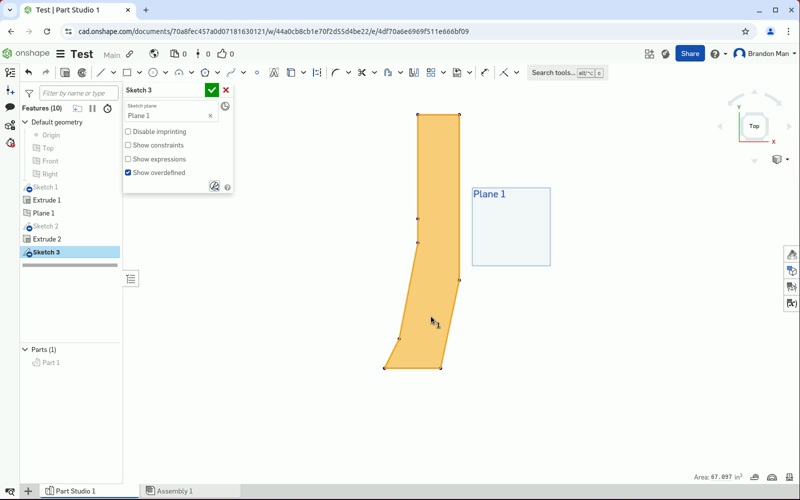
scroll(-6)
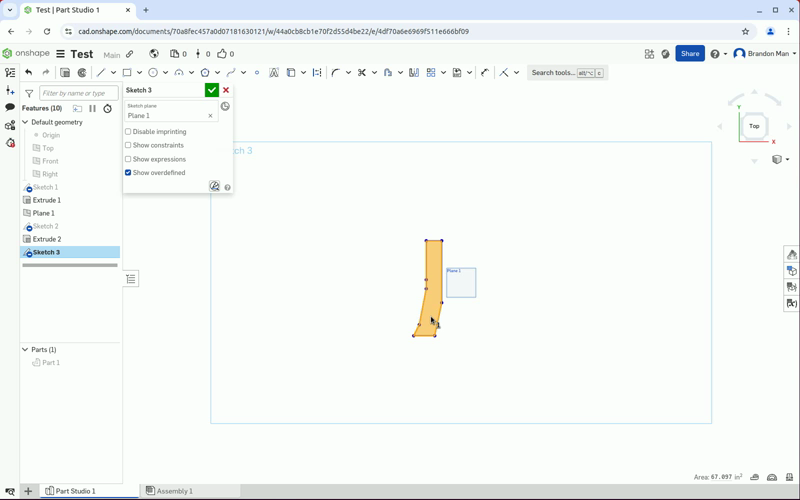
mouse_move(73, 352)
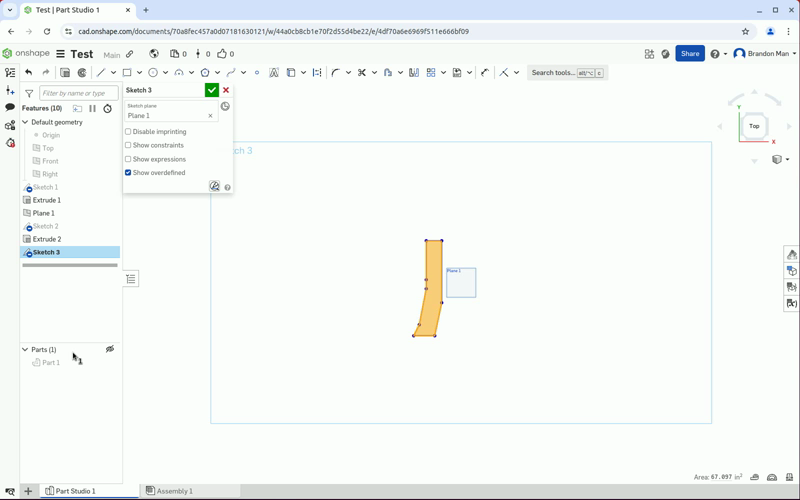
key(shift+y)
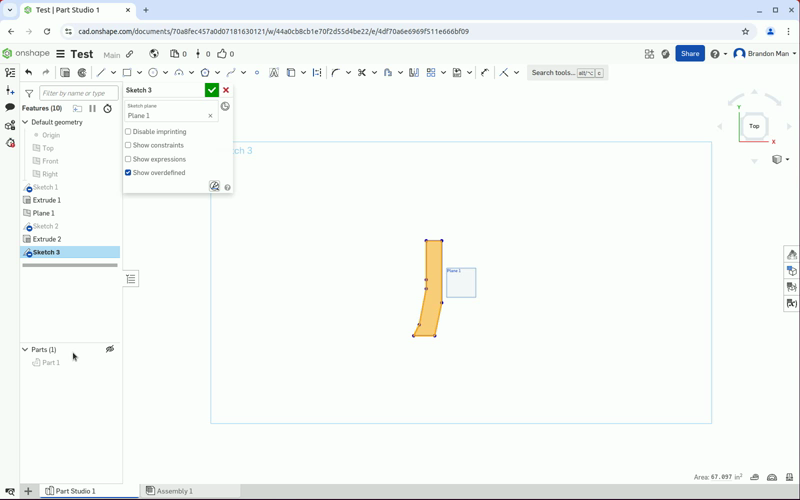
key(shift+e)
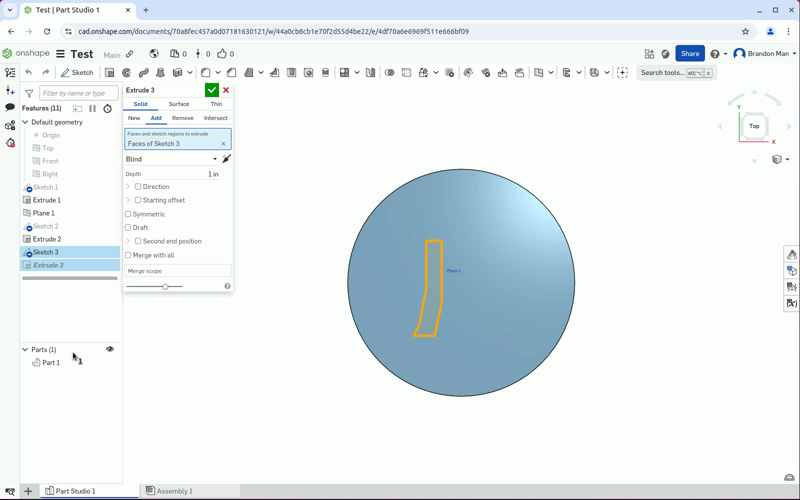
mouse_move(143, 106)
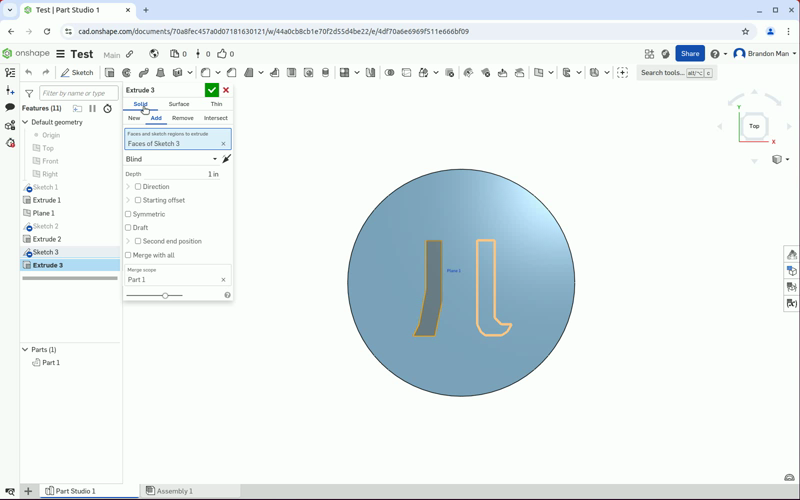
click(143, 106)
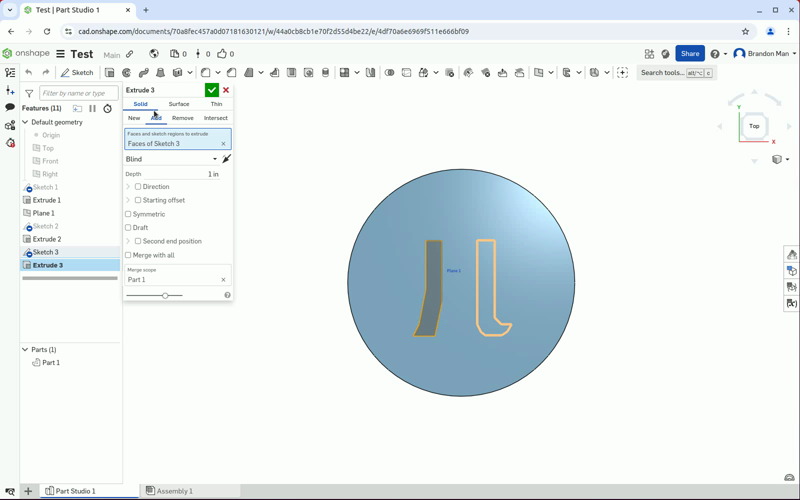
mouse_move(186, 120)
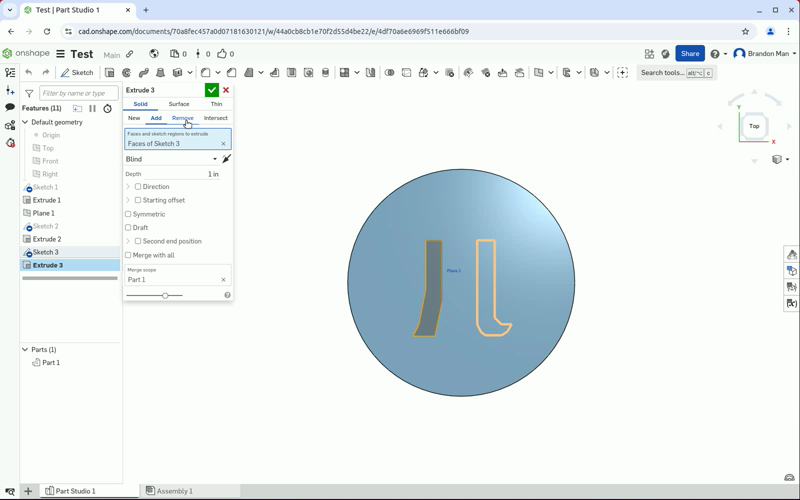
click(186, 120)
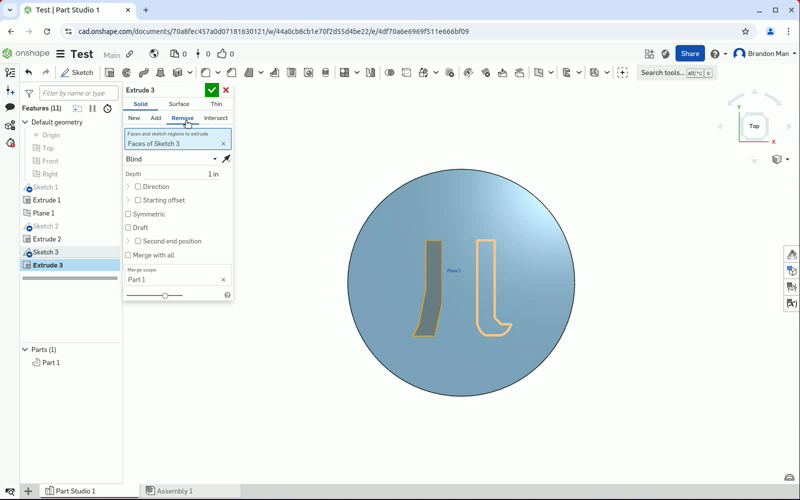
key(tab, 4)
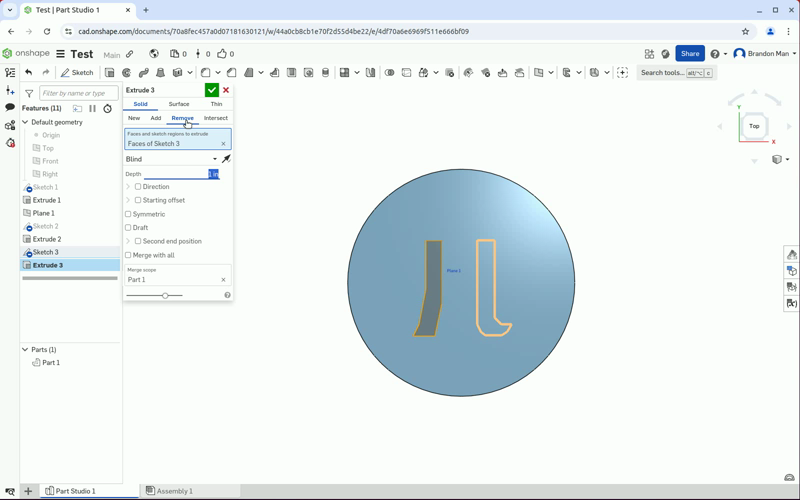
text(4.574)
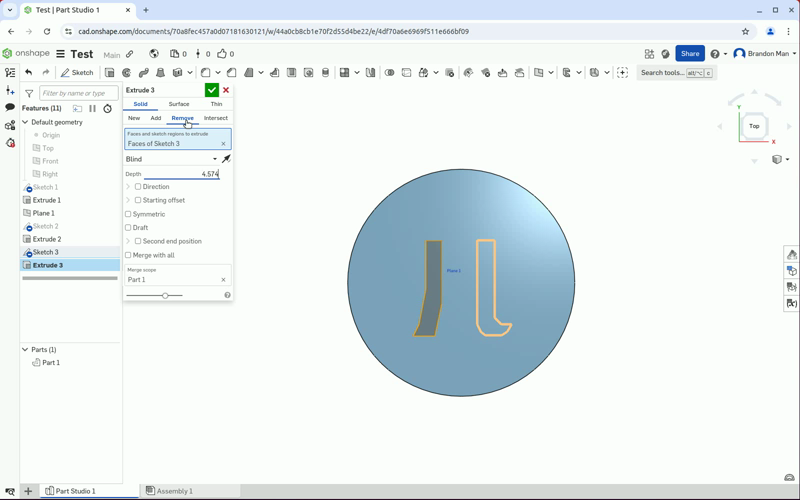
key(tab, 6)
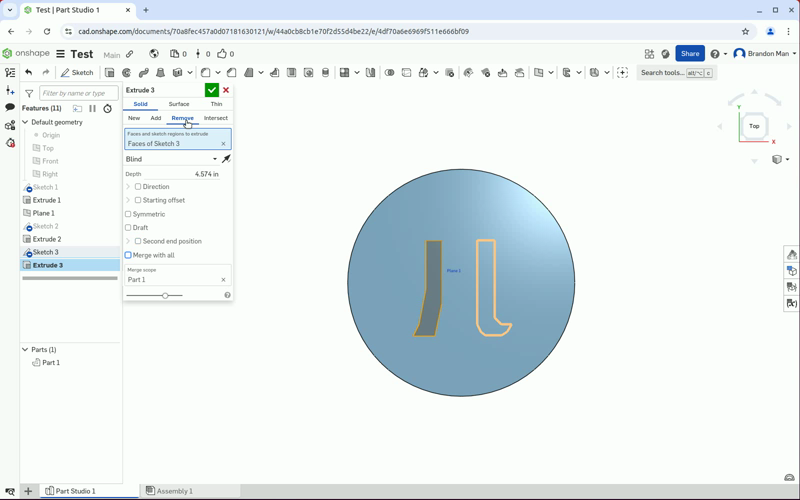
key(space)
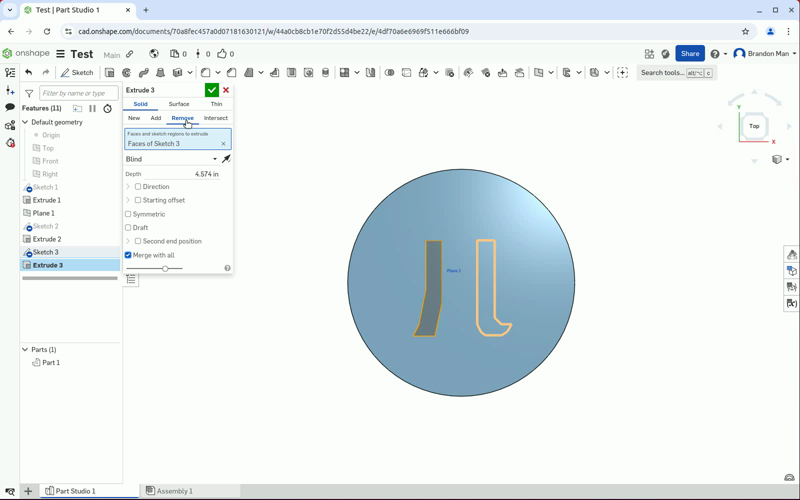
key(enter)
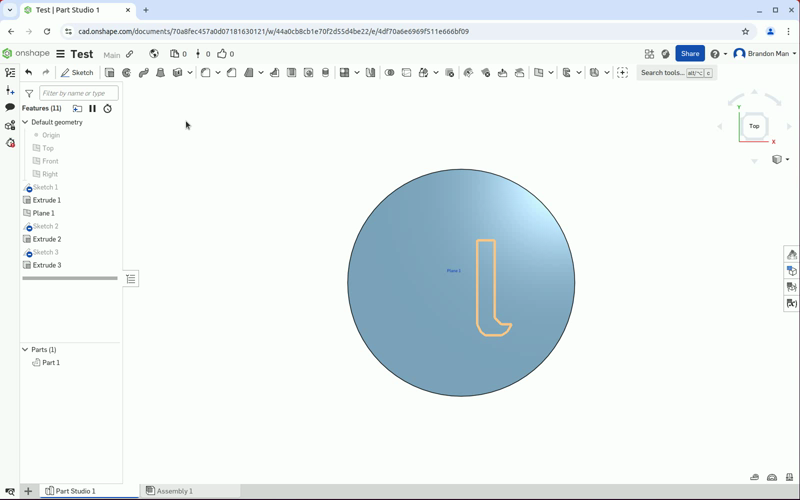
key(shift+h)
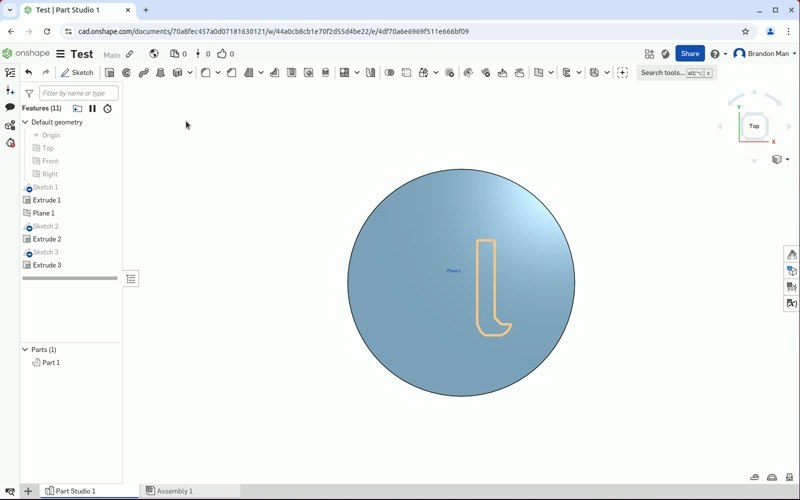
key(shift+h)
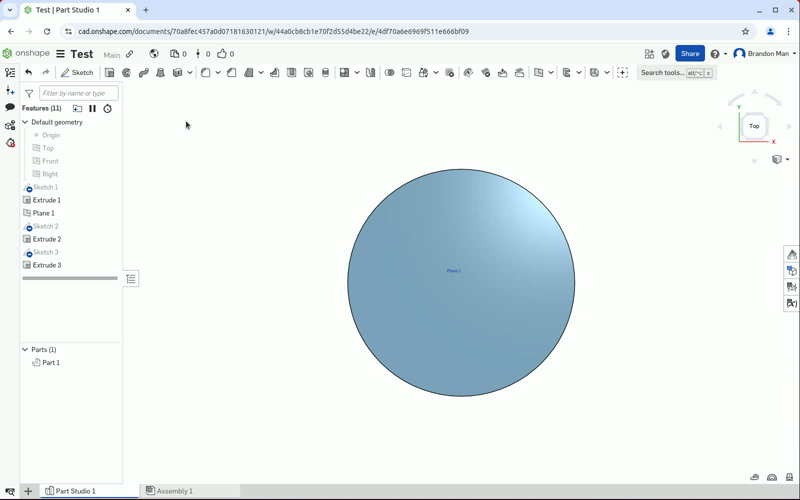
mouse_move(73, 189)
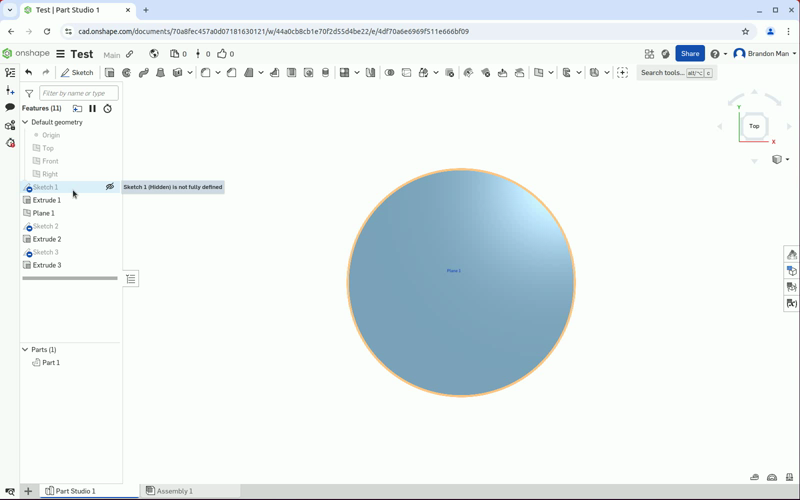
click(73, 189)
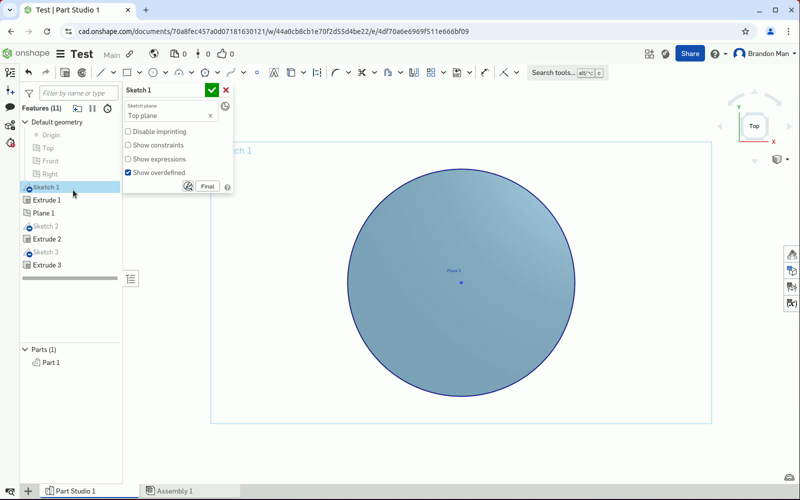
mouse_move(229, 92)
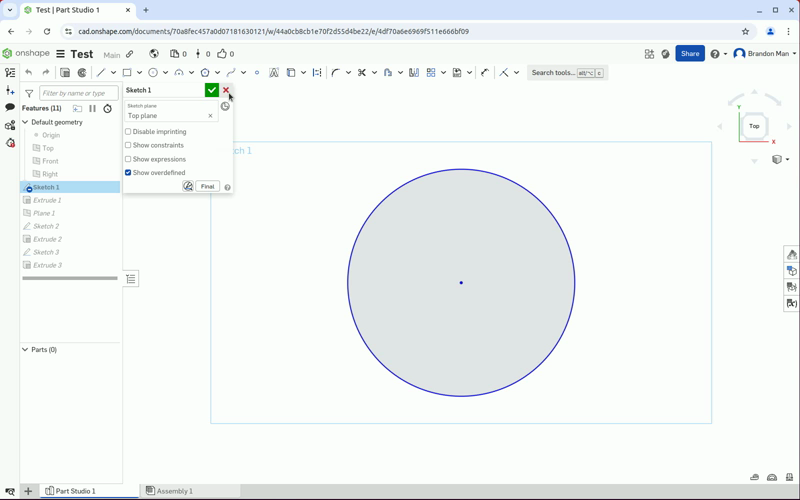
click(229, 92)
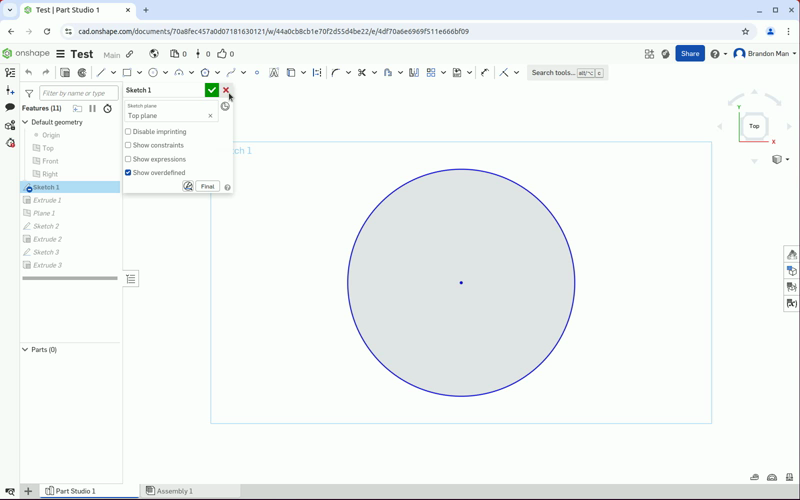
key(shift+s)
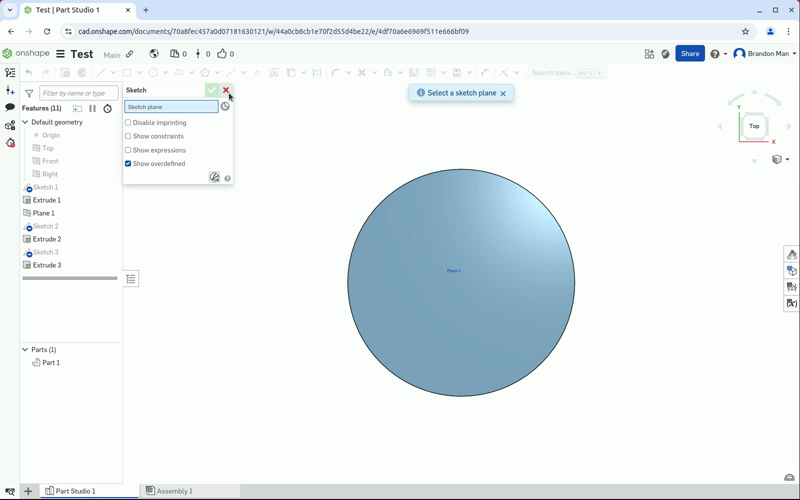
mouse_move(73, 215)
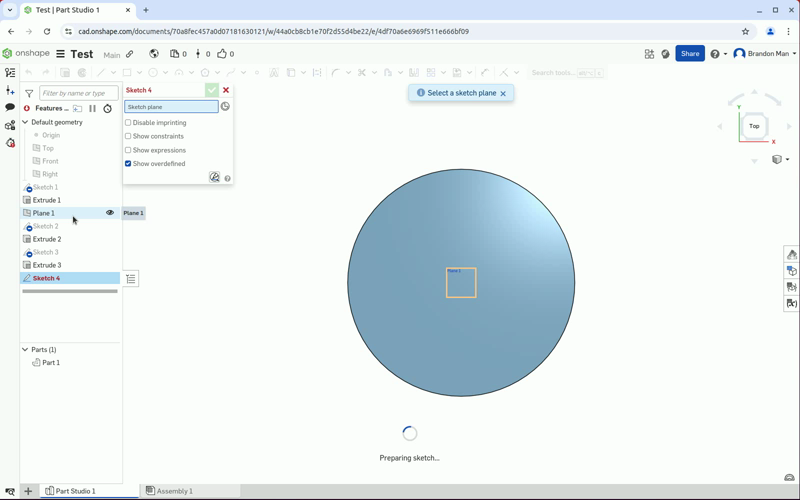
click(73, 215)
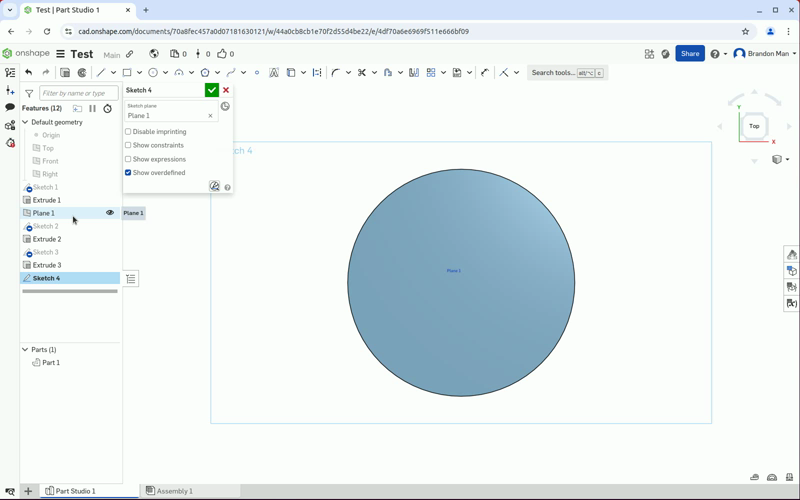
mouse_move(73, 352)
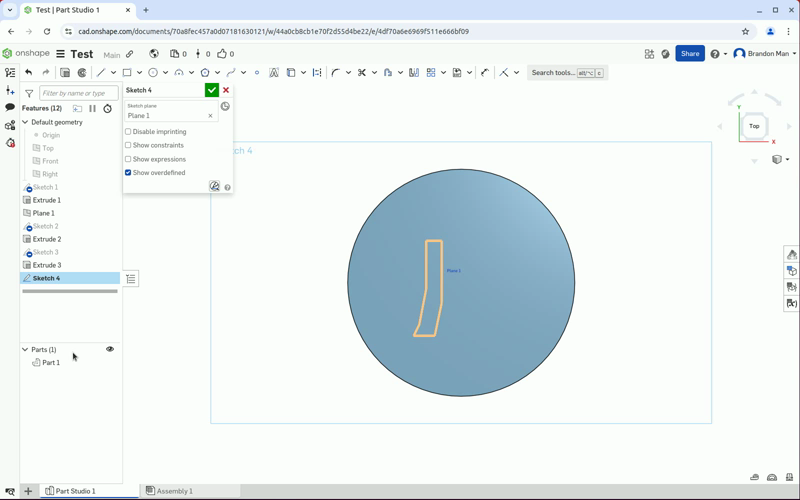
key(y)
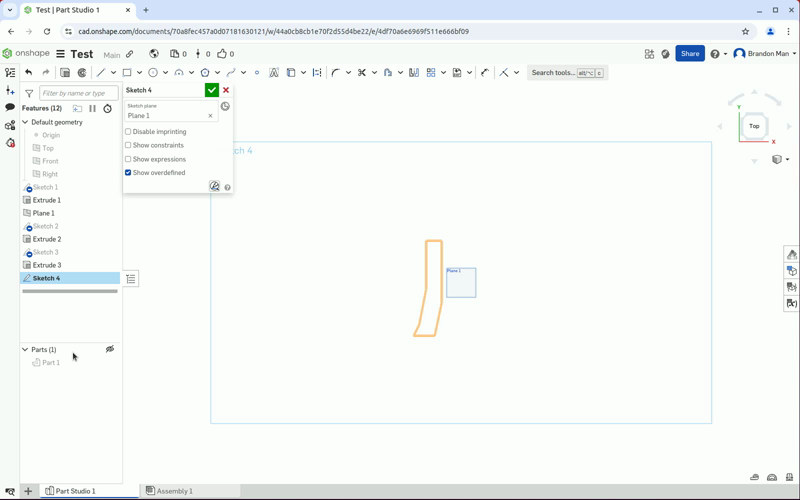
key(l)
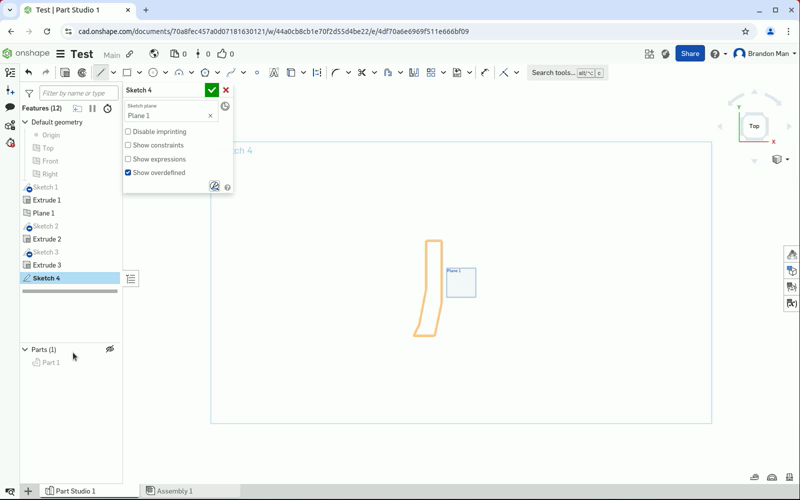
key_down(shift)
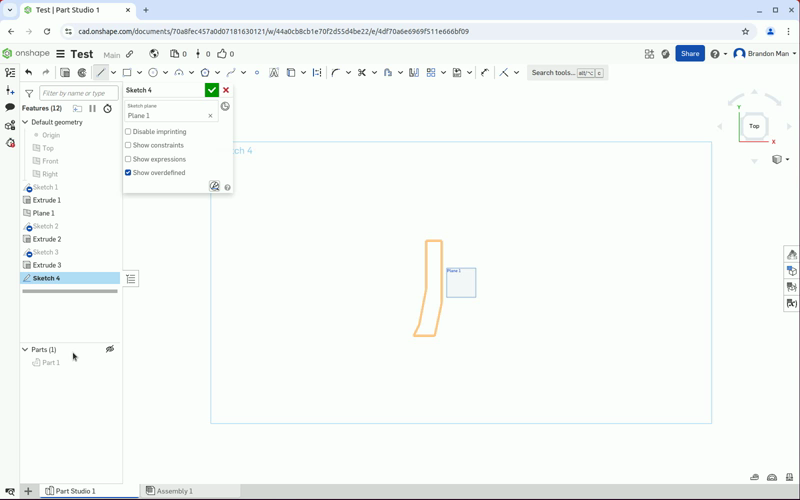
mouse_move(395, 249)
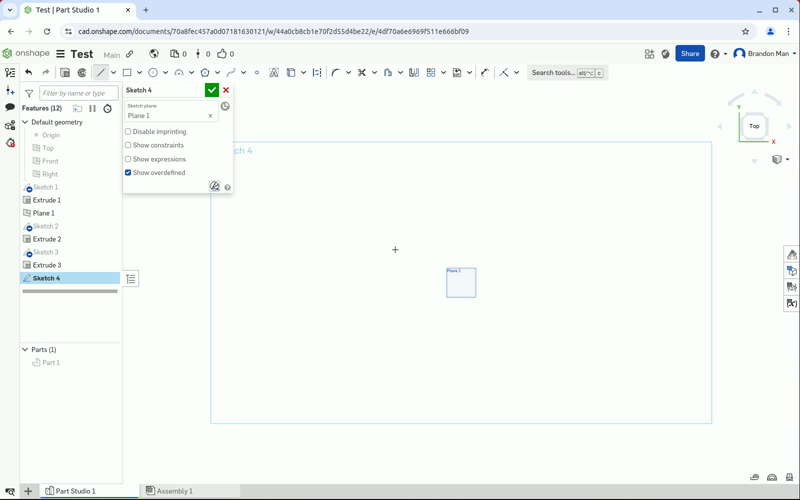
click(395, 249)
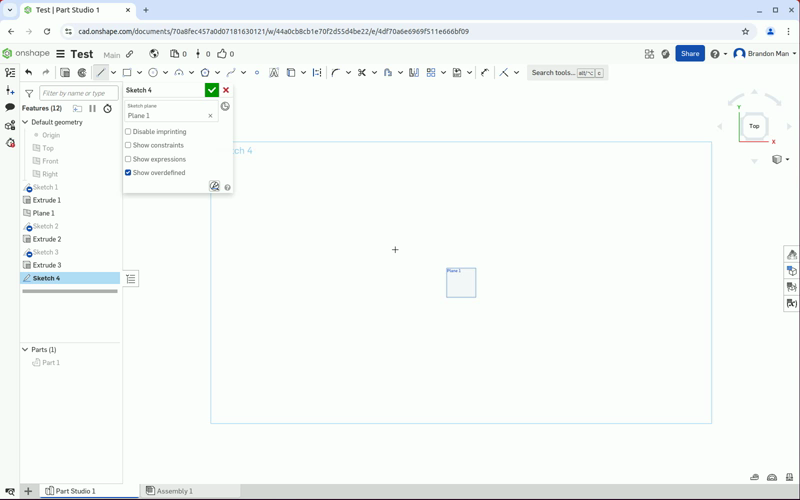
key_up(shift)
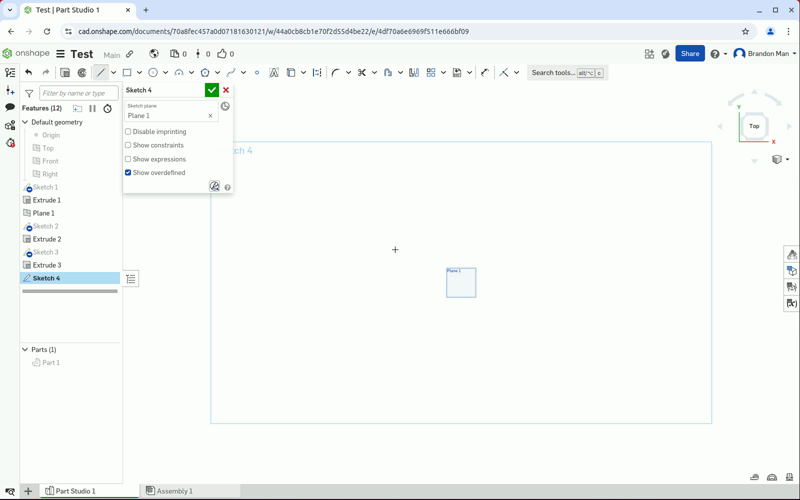
key_down(shift)
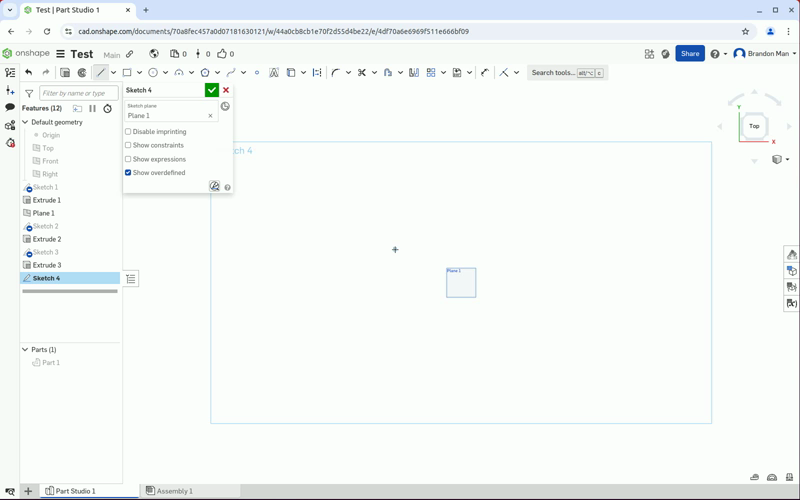
mouse_move(425, 249)
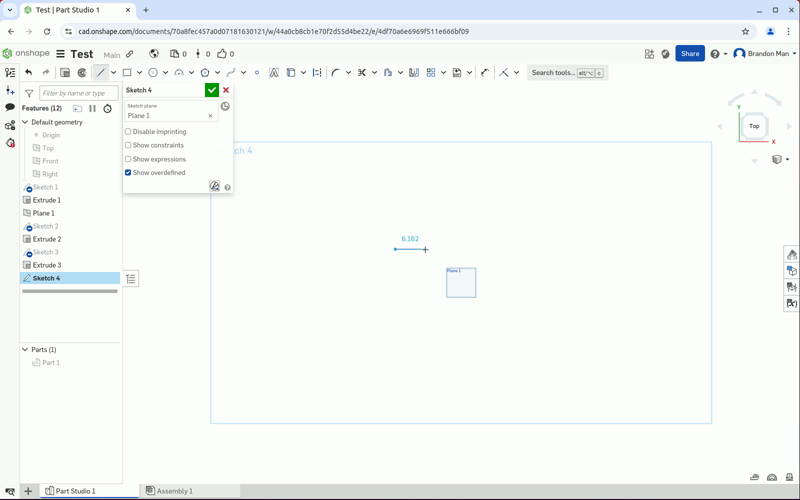
mouse_move(400, 244)
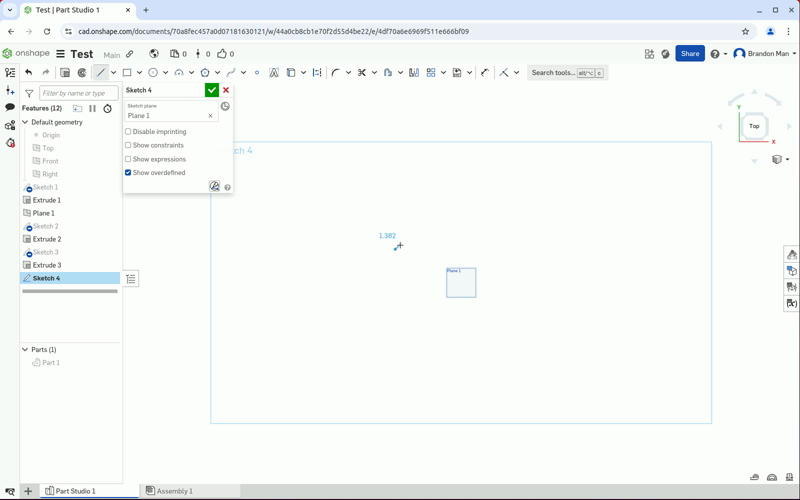
scroll(6)
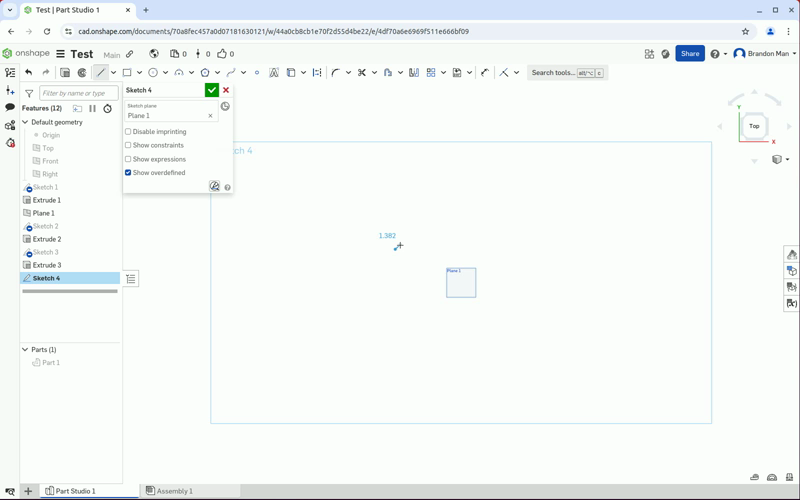
scroll(6)
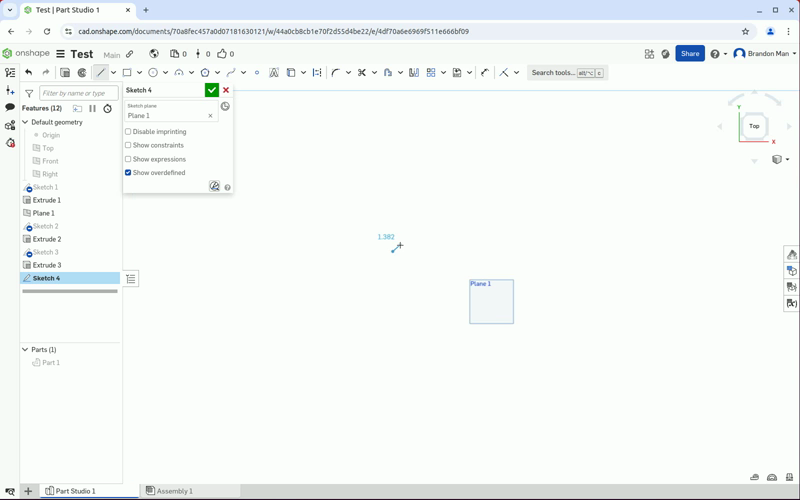
scroll(6)
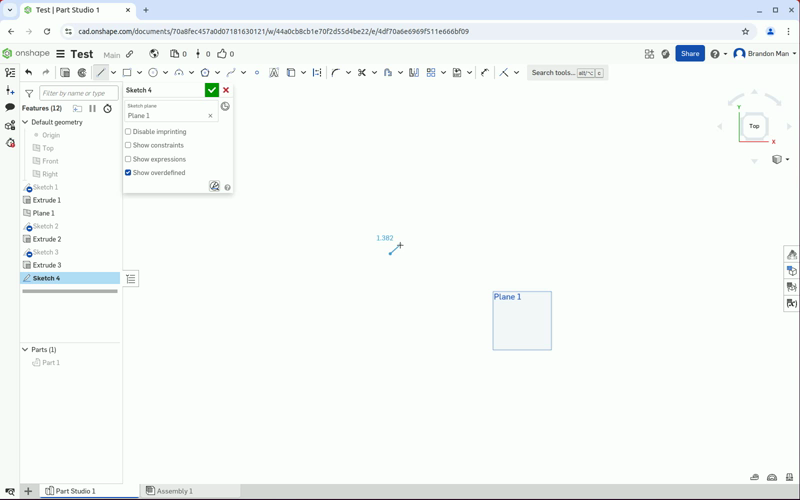
scroll(6)
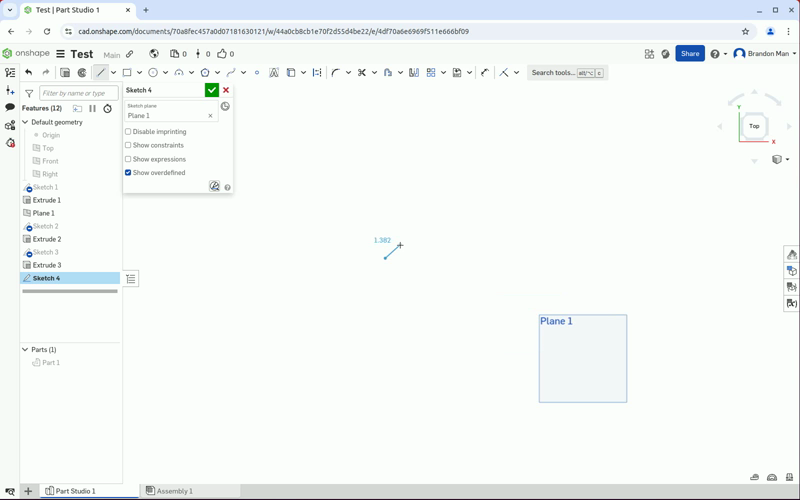
scroll(6)
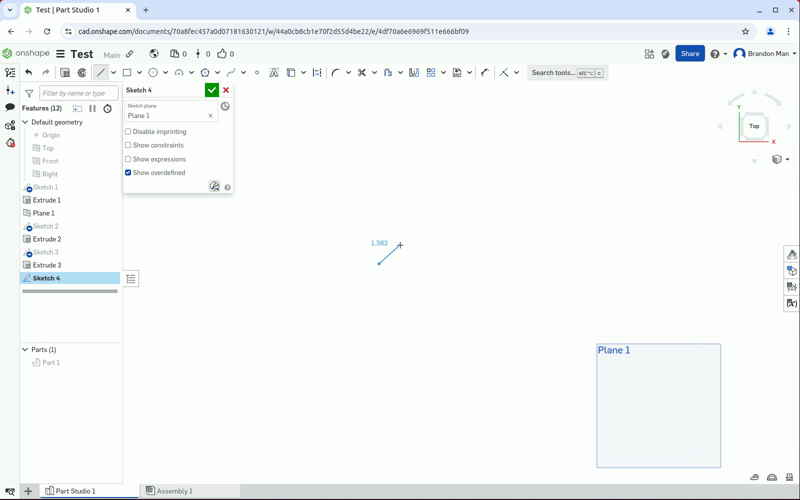
scroll(6)
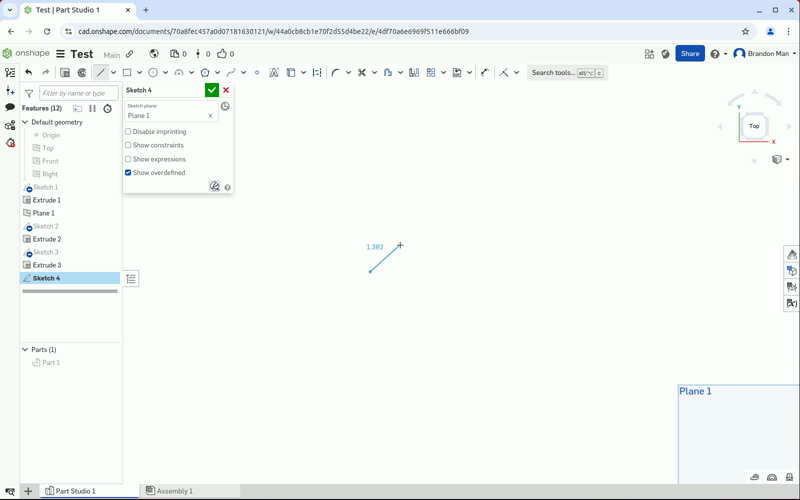
scroll(6)
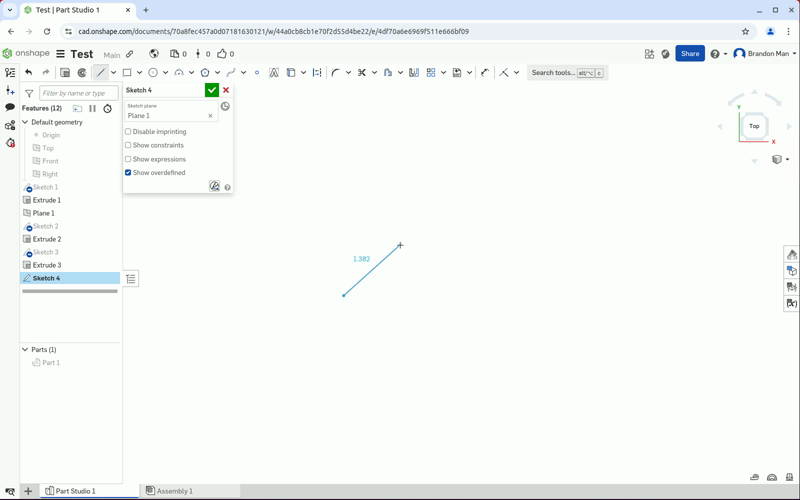
click(400, 244)
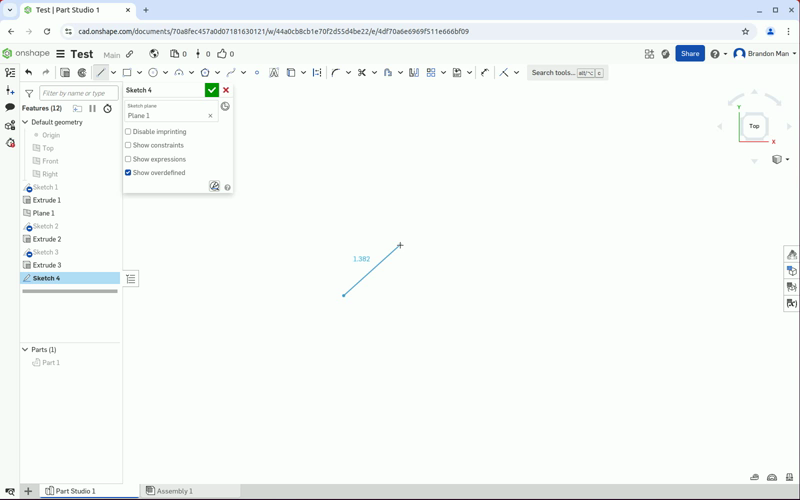
scroll(-6)
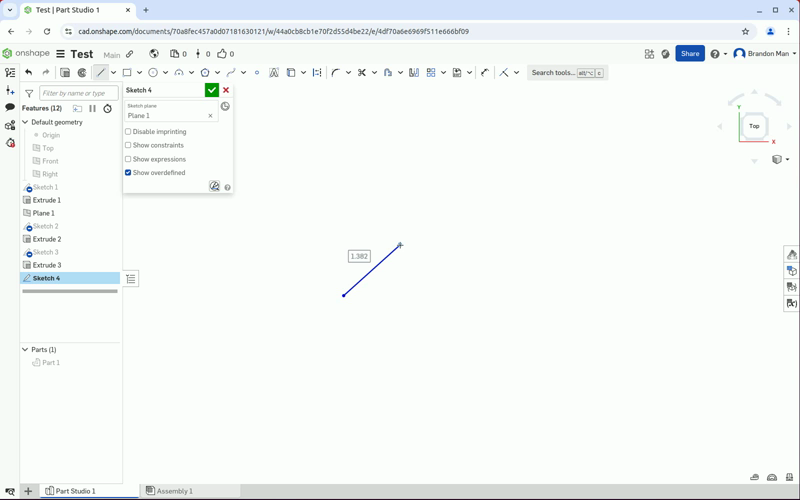
scroll(-6)
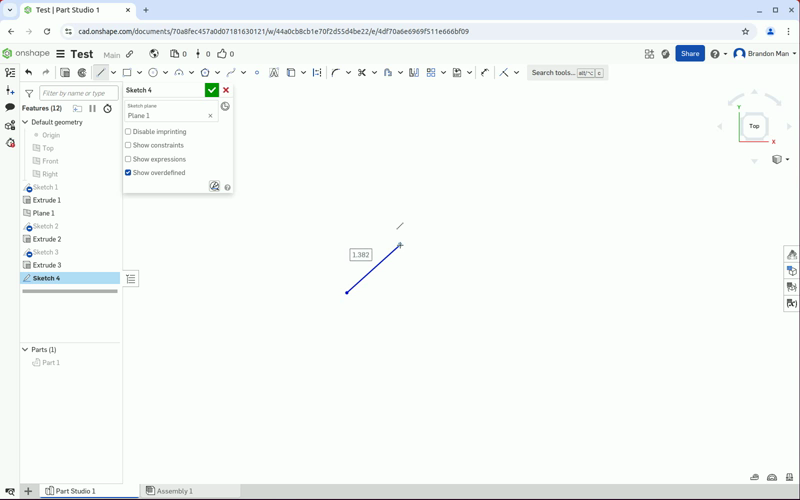
scroll(-6)
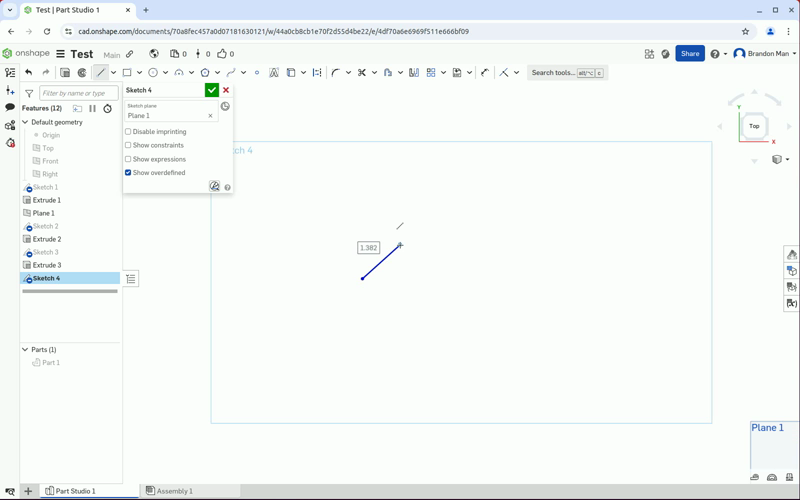
scroll(-6)
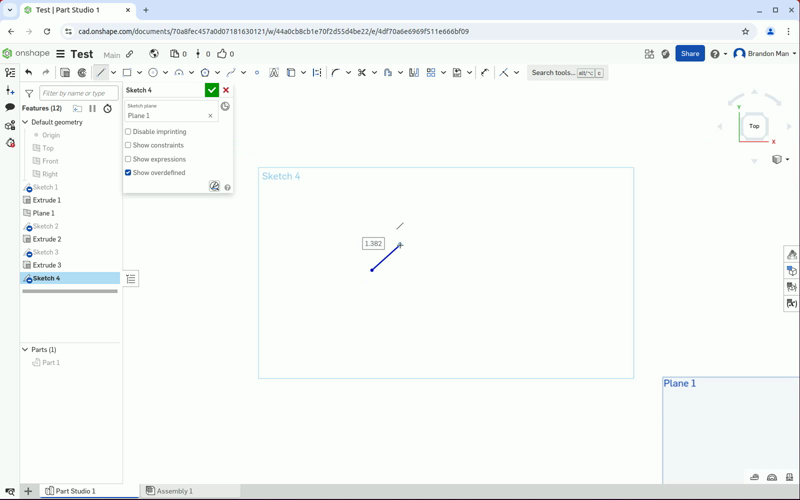
scroll(-6)
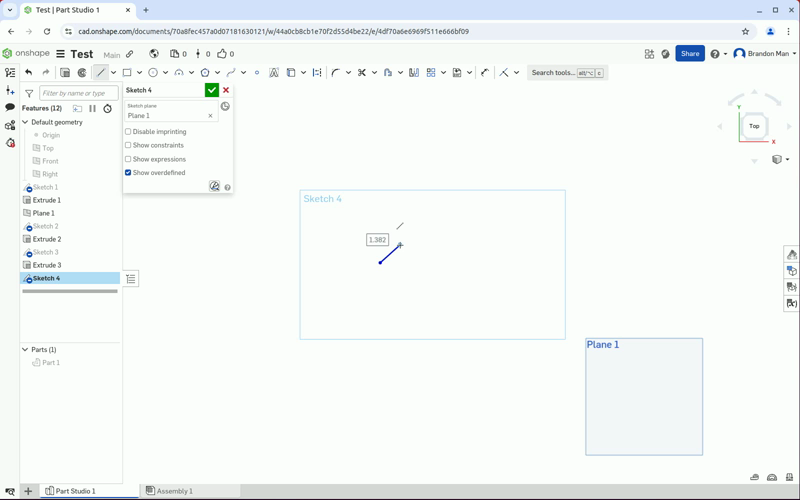
scroll(-6)
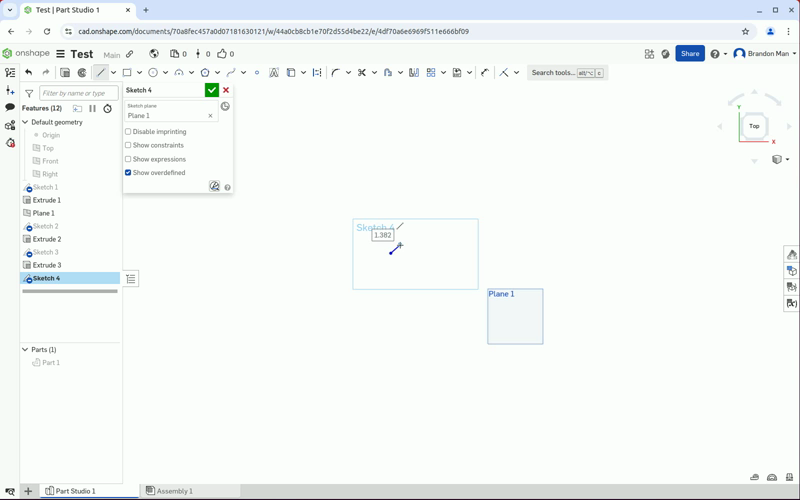
scroll(-6)
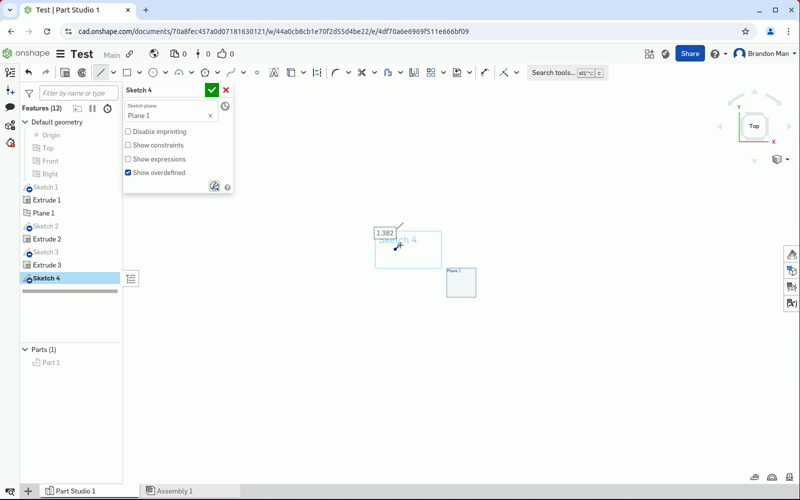
key_up(shift)
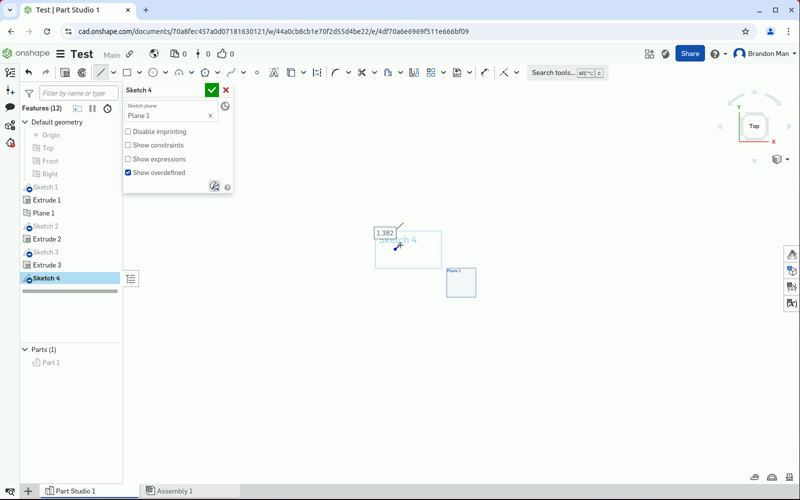
key_down(shift)
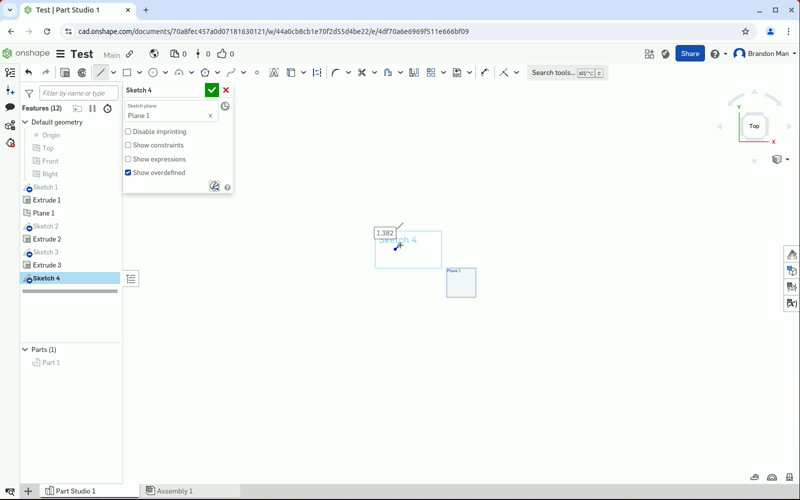
mouse_move(430, 244)
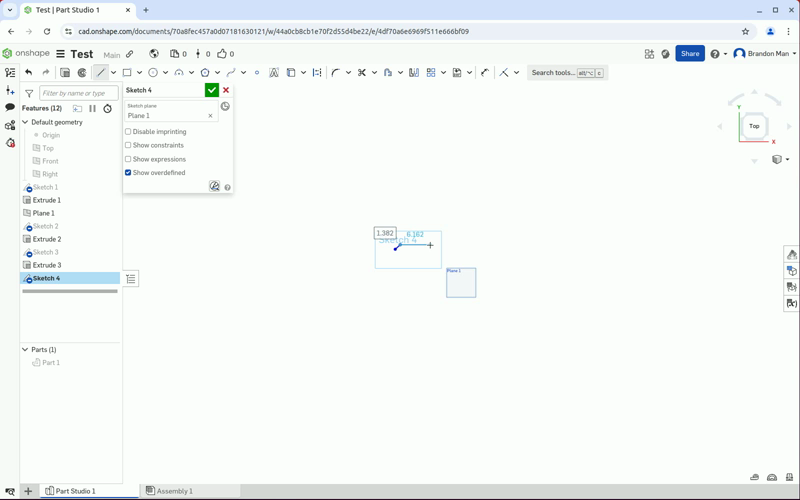
mouse_move(409, 240)
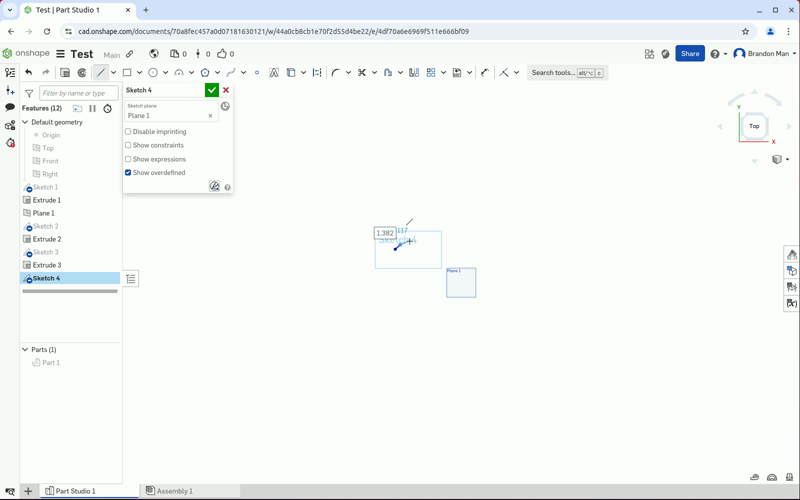
click(409, 240)
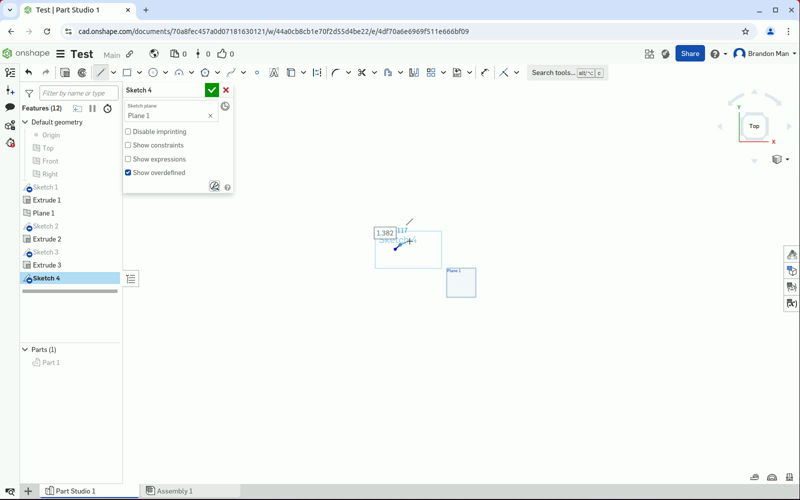
key_up(shift)
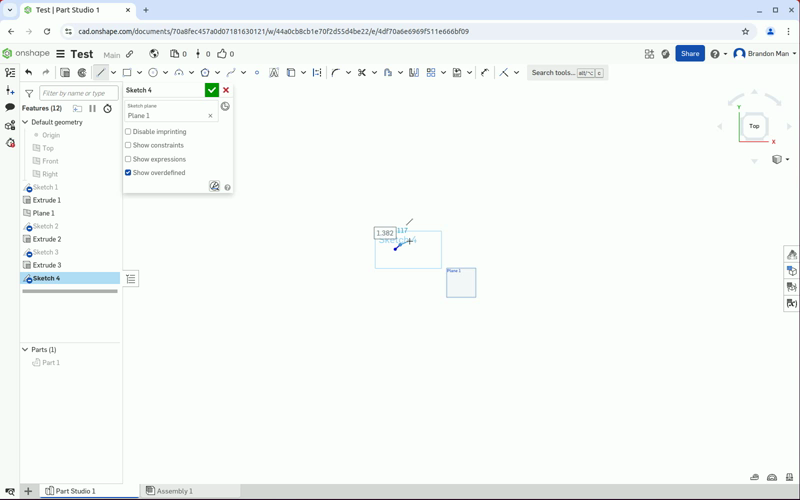
key_down(shift)
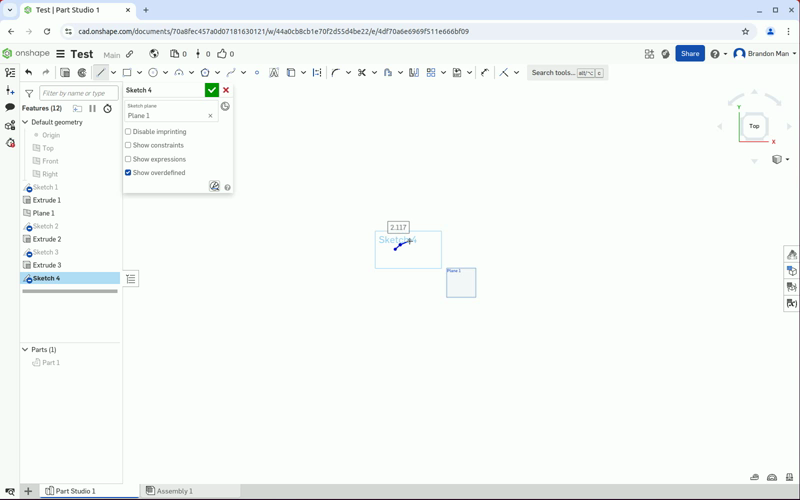
mouse_move(439, 240)
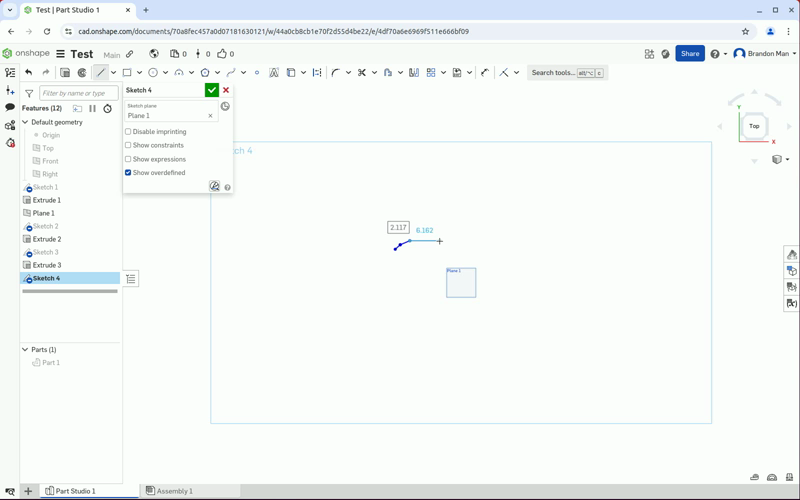
mouse_move(425, 240)
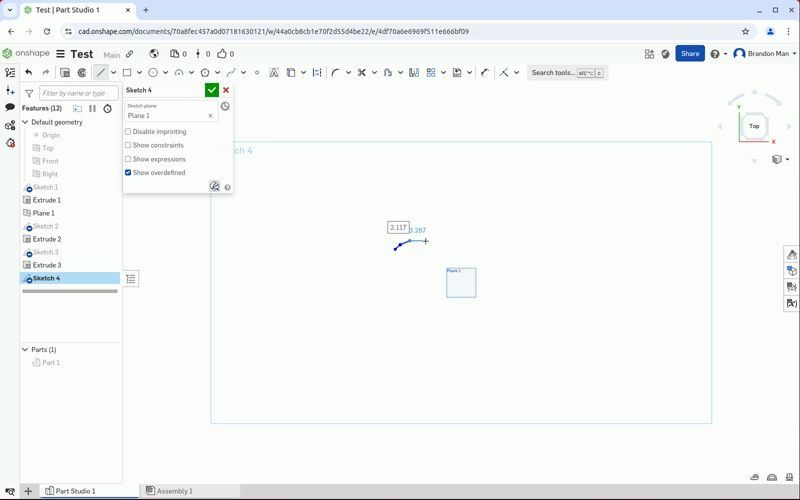
click(425, 240)
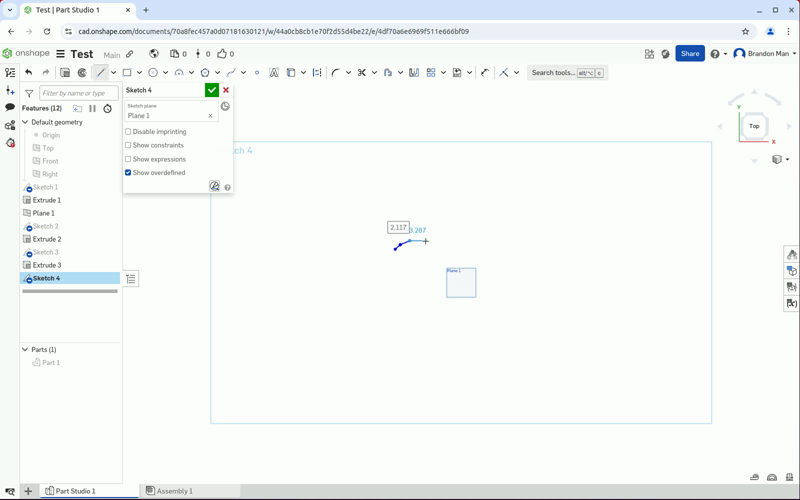
key_up(shift)
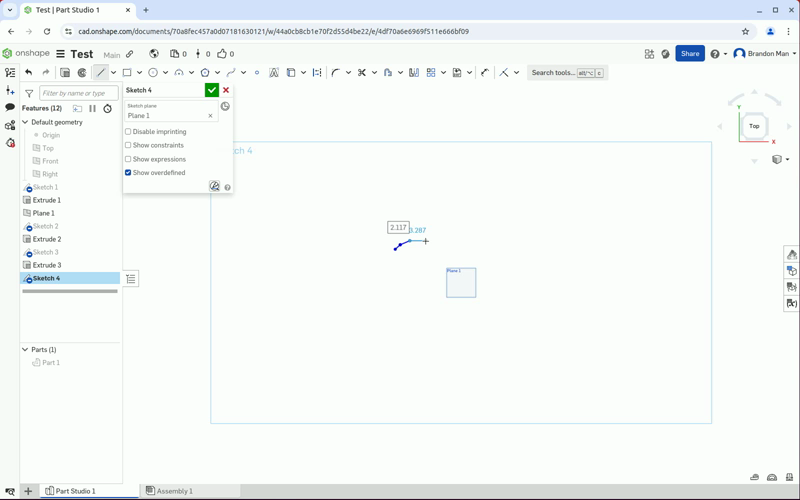
key_down(shift)
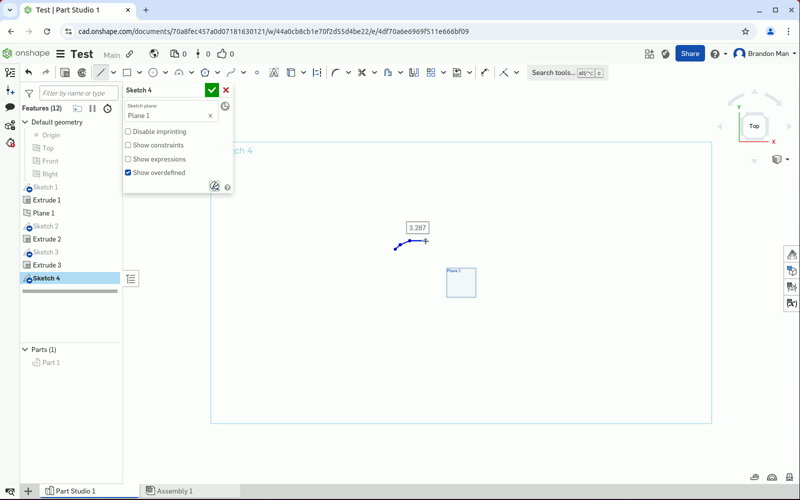
mouse_move(455, 240)
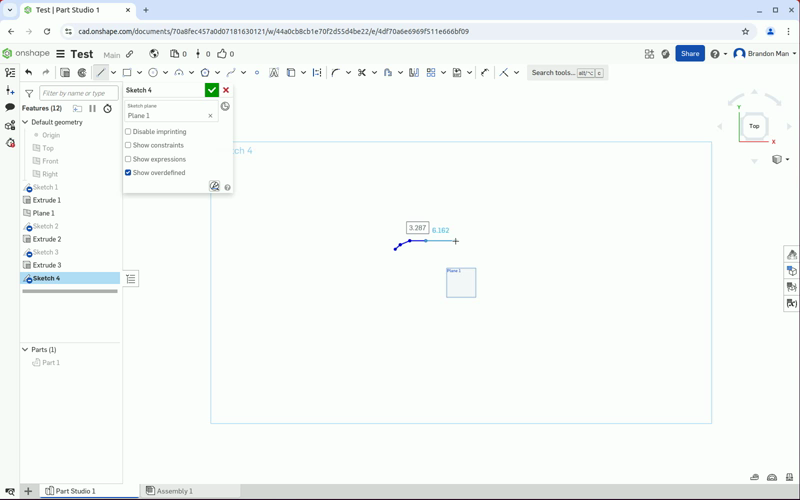
mouse_move(441, 240)
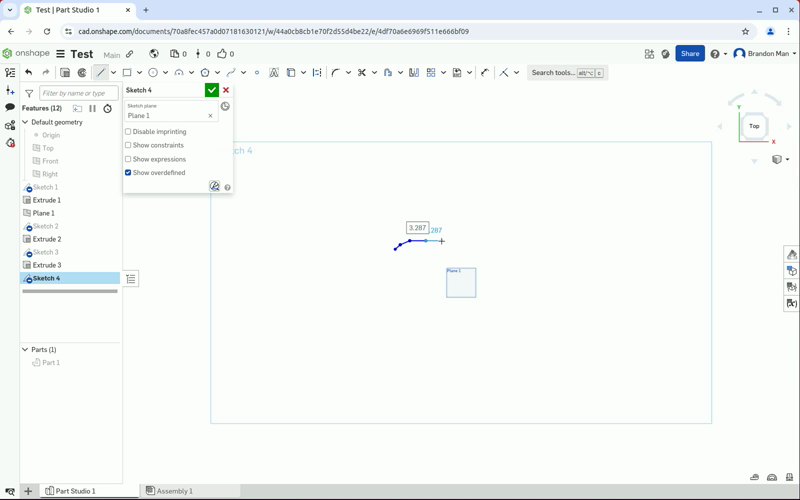
click(441, 240)
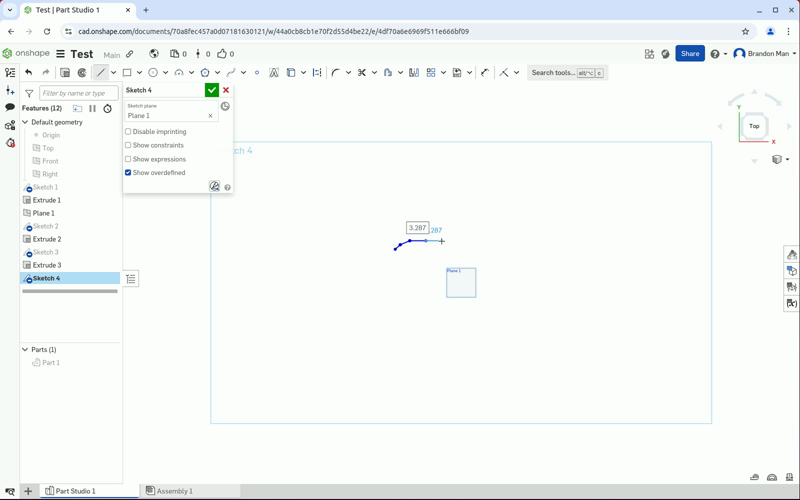
key_up(shift)
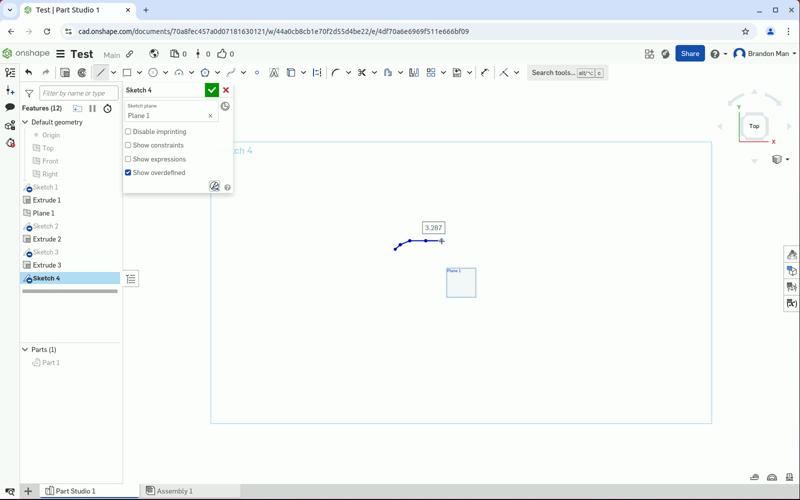
key_down(shift)
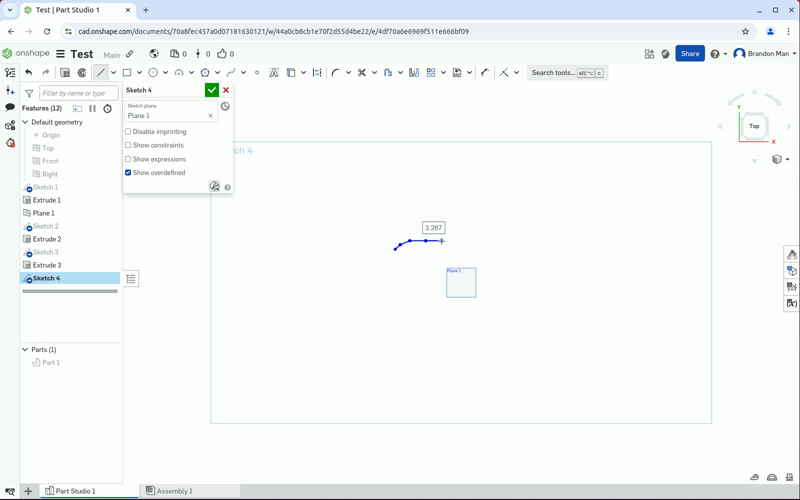
mouse_move(471, 240)
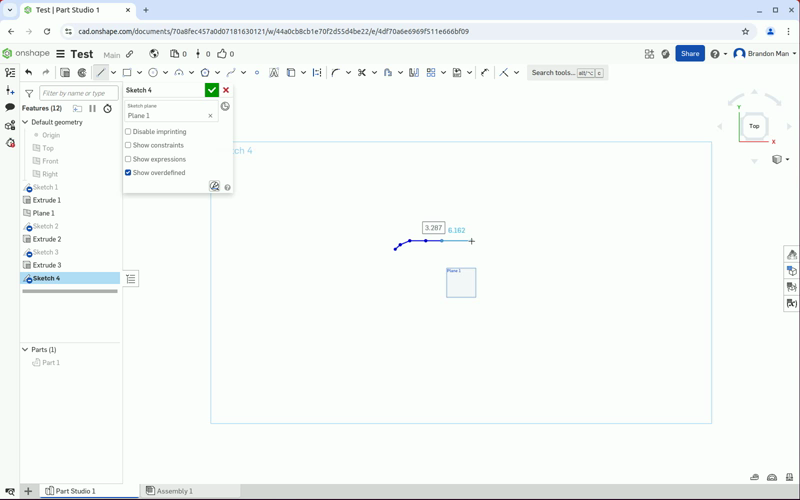
mouse_move(476, 240)
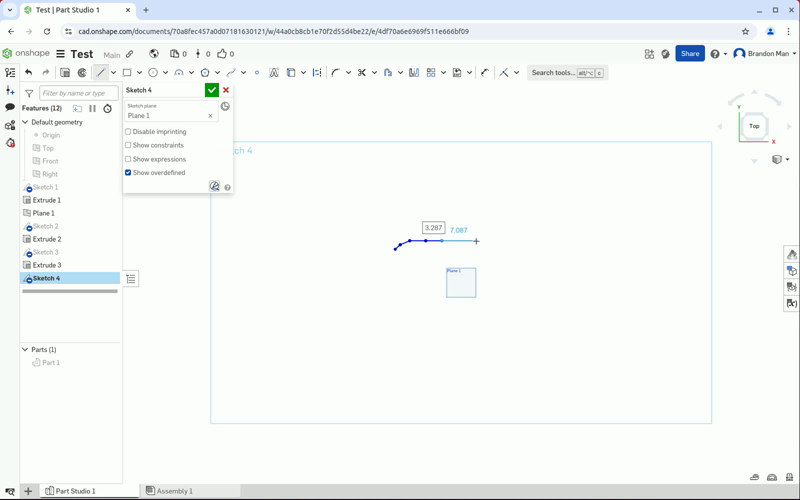
click(476, 240)
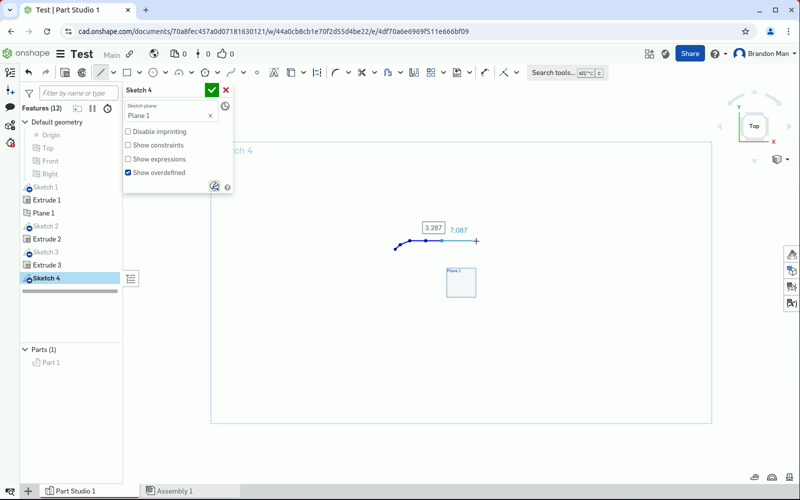
key_up(shift)
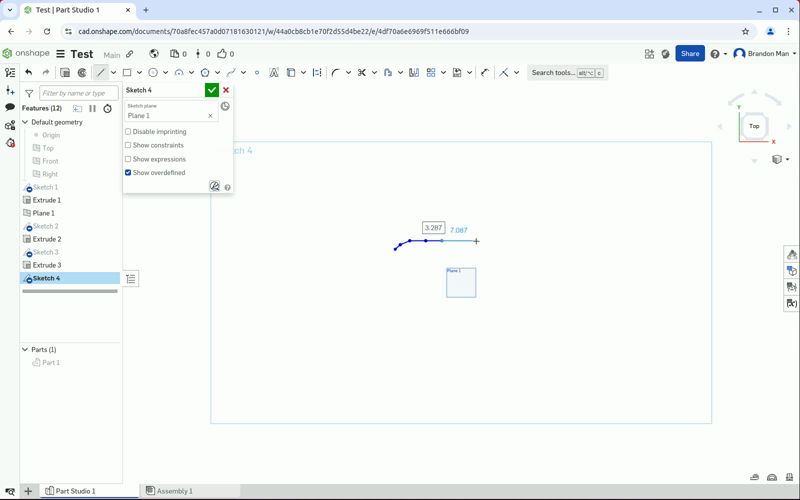
key_down(shift)
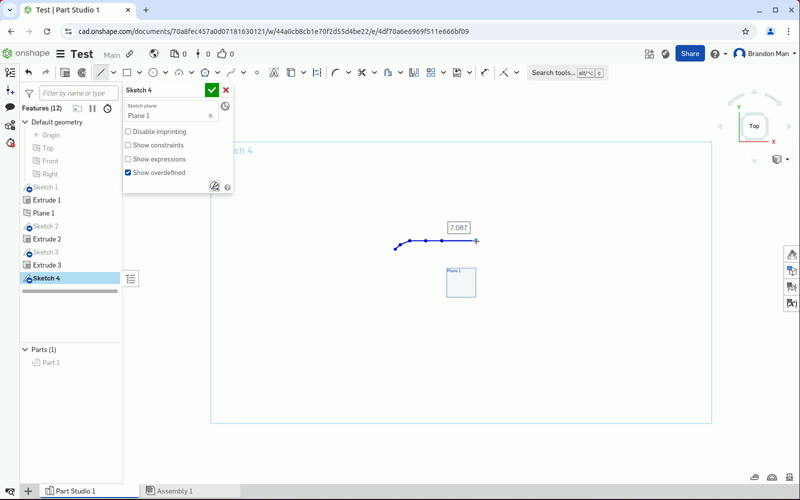
mouse_move(506, 240)
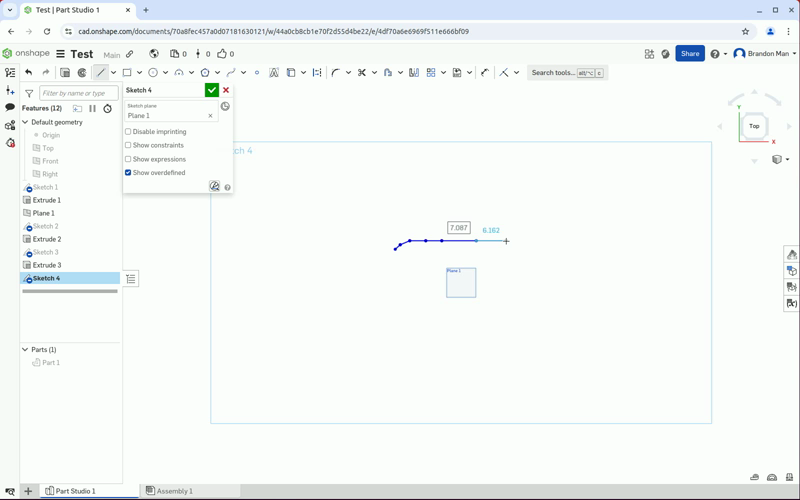
mouse_move(493, 240)
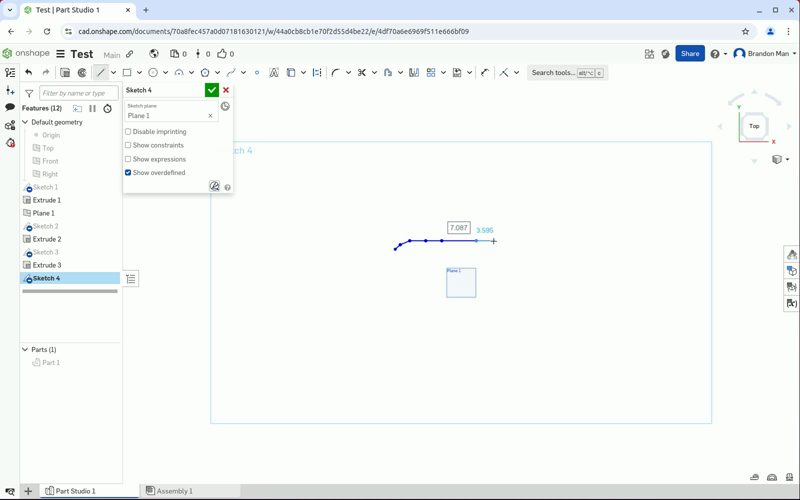
click(493, 240)
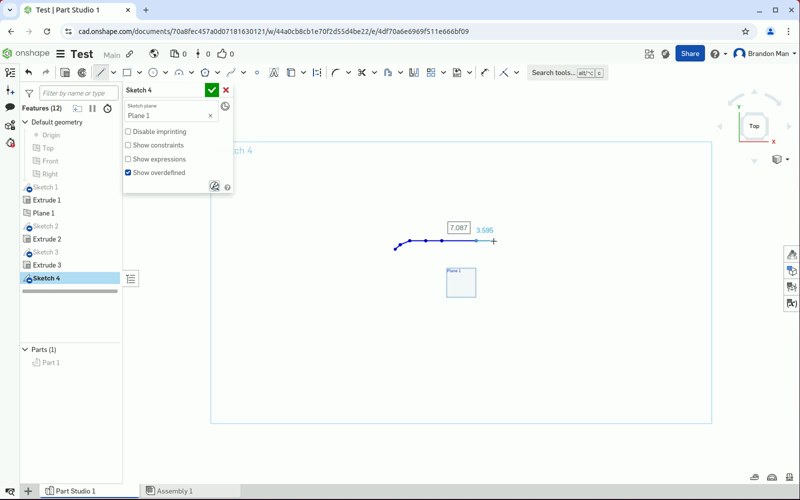
key_up(shift)
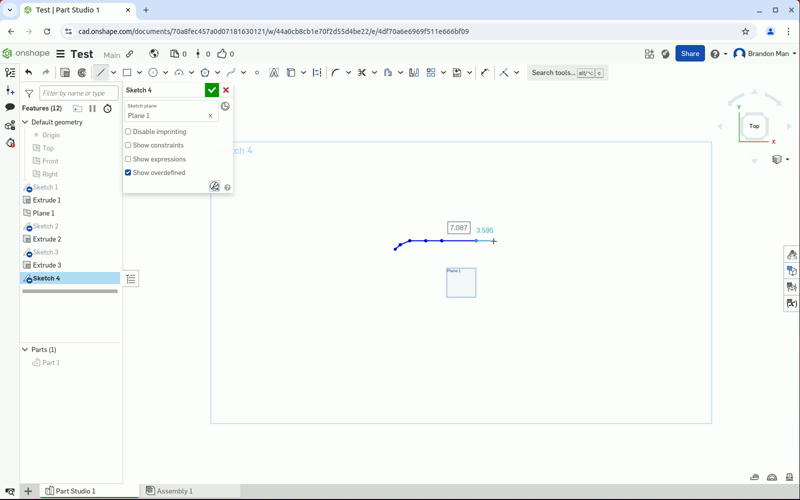
key_down(shift)
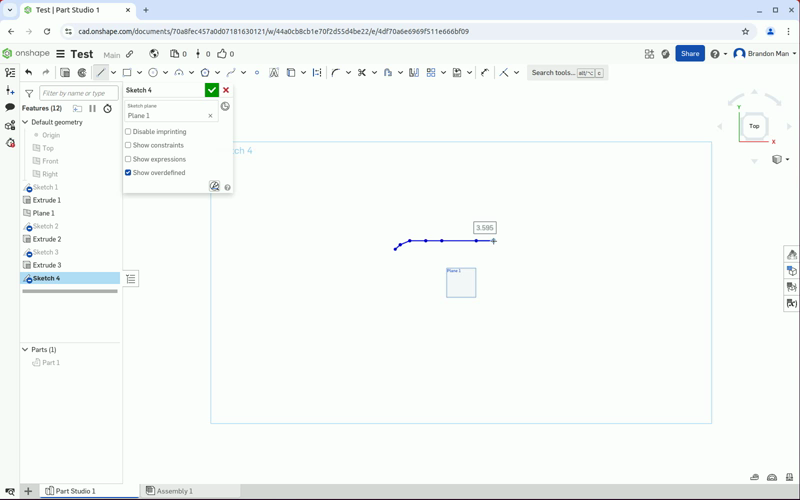
mouse_move(523, 240)
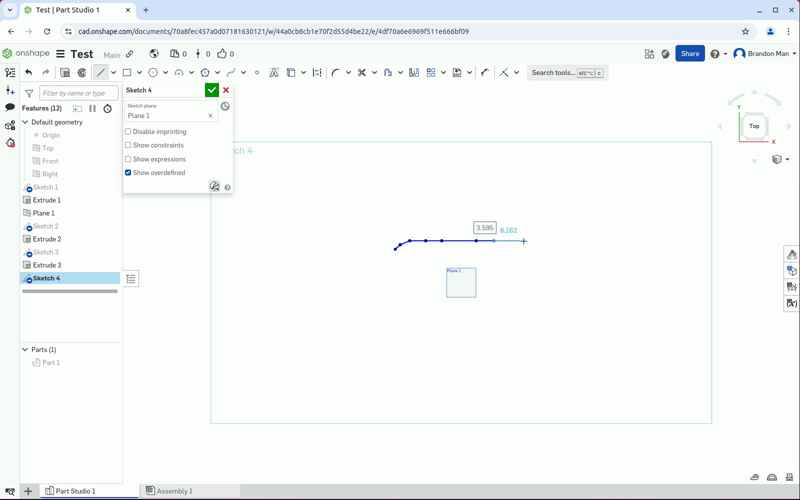
mouse_move(521, 240)
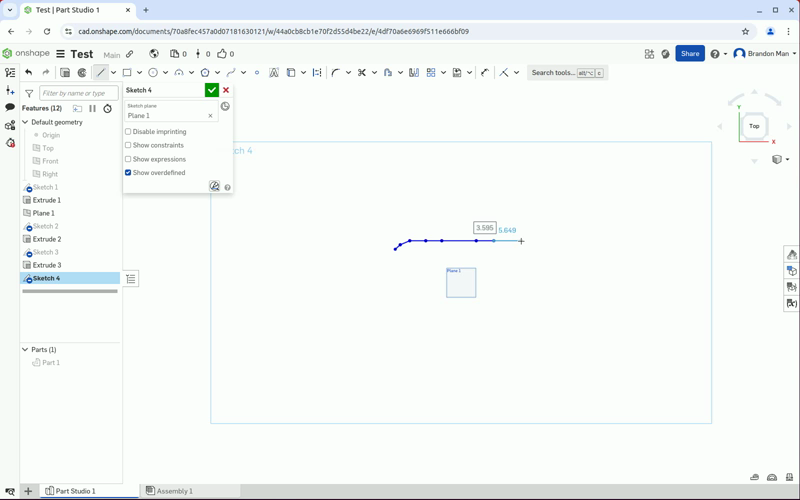
click(521, 240)
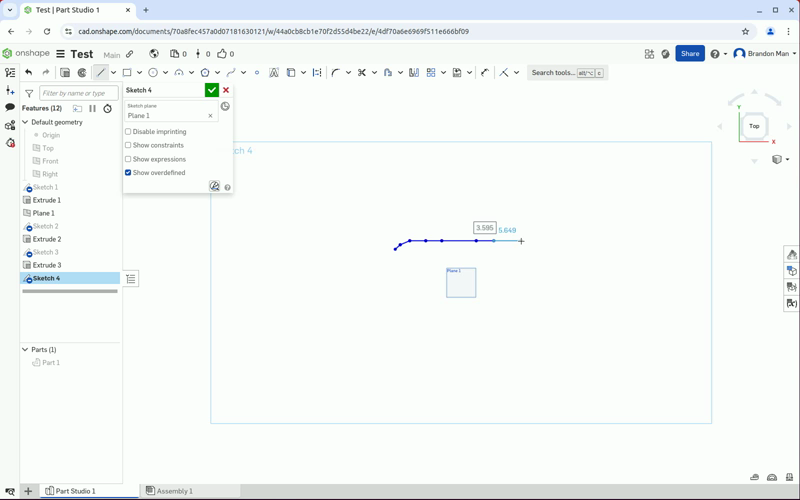
key_up(shift)
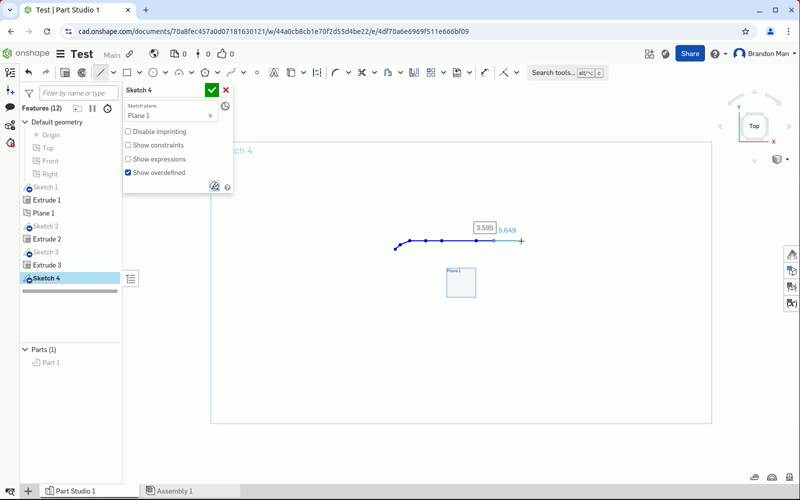
key_down(shift)
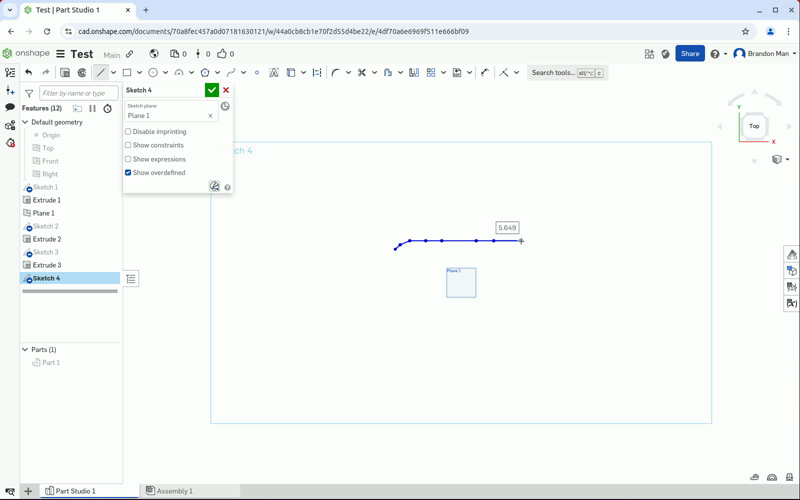
mouse_move(551, 240)
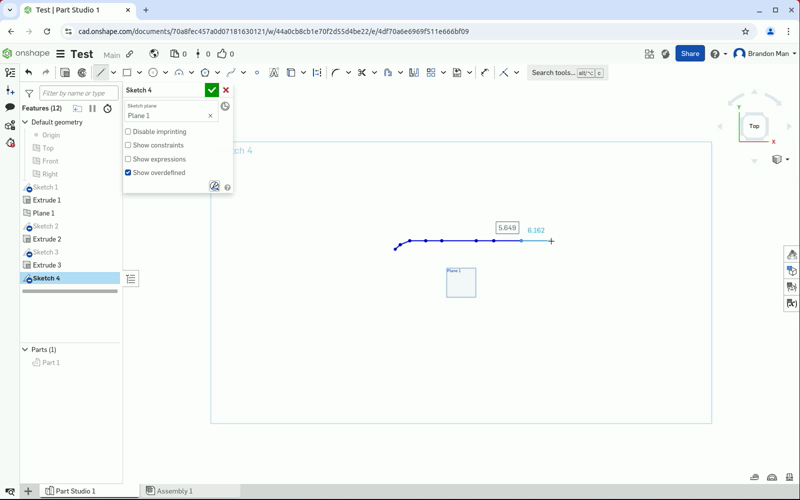
mouse_move(521, 230)
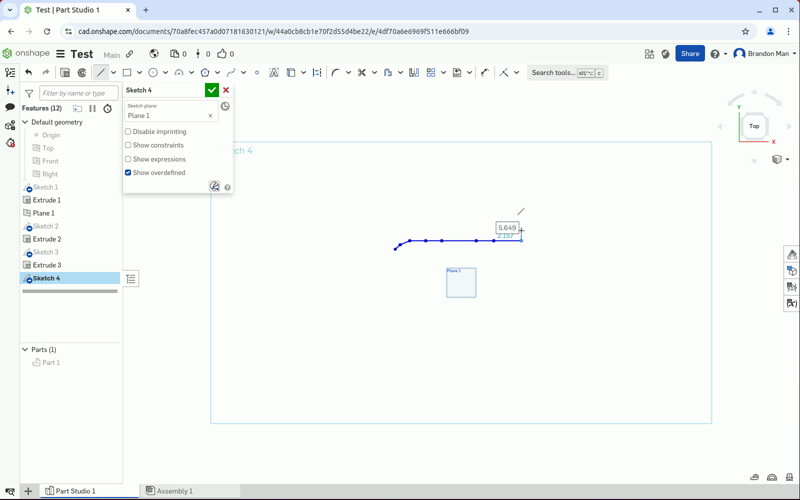
click(521, 230)
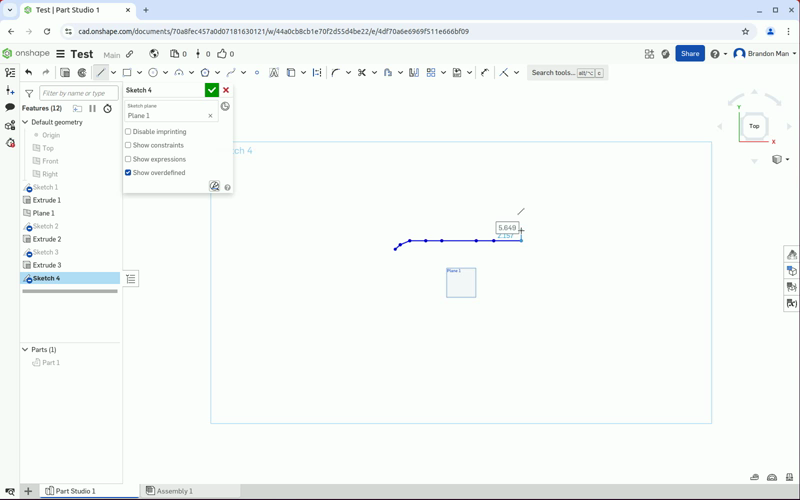
key_up(shift)
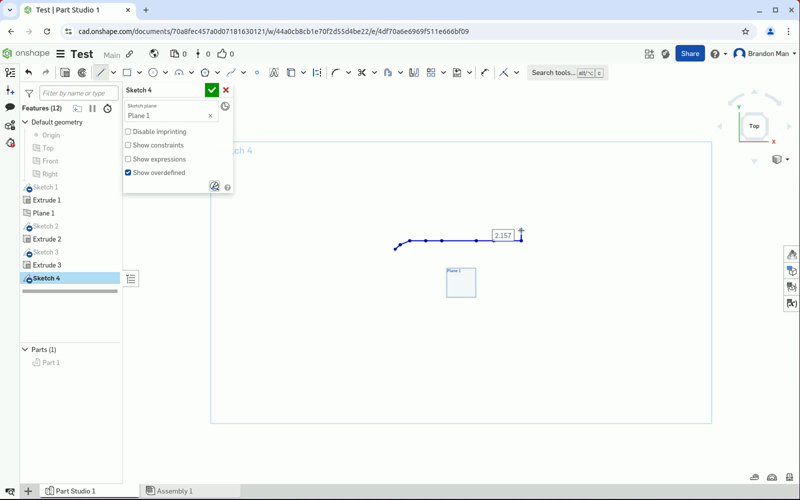
key_down(shift)
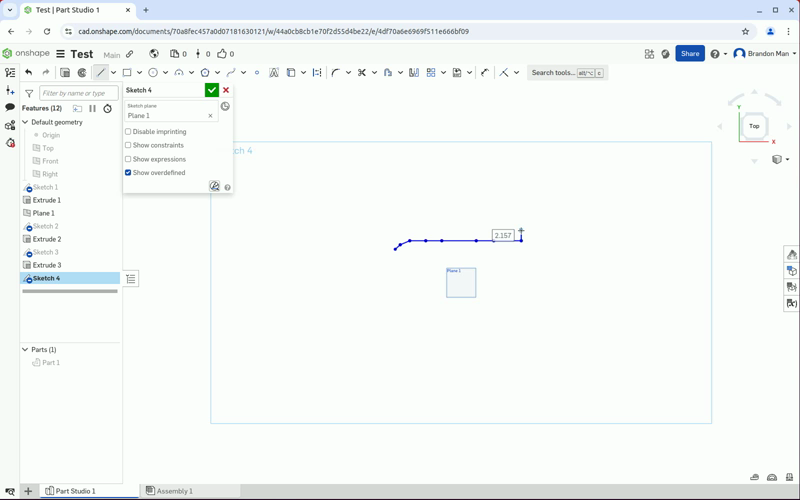
mouse_move(409, 230)
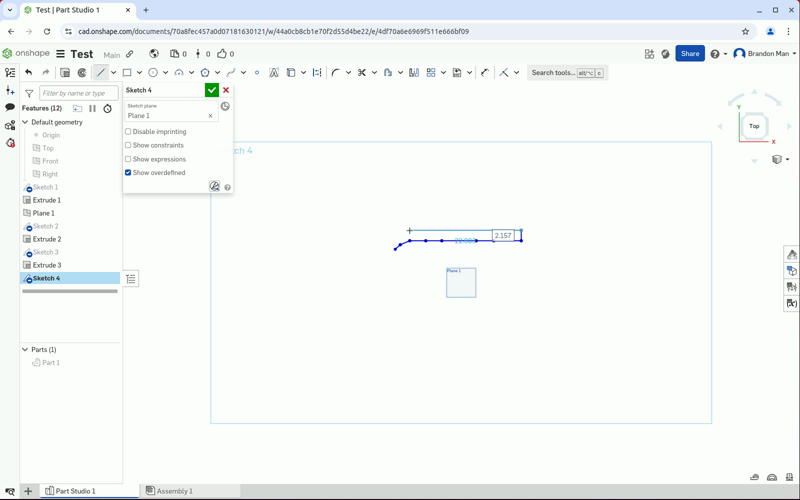
click(409, 230)
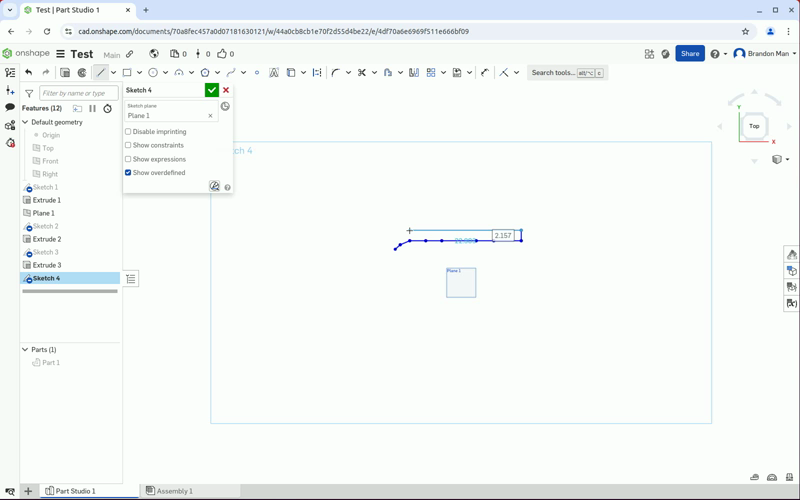
key_up(shift)
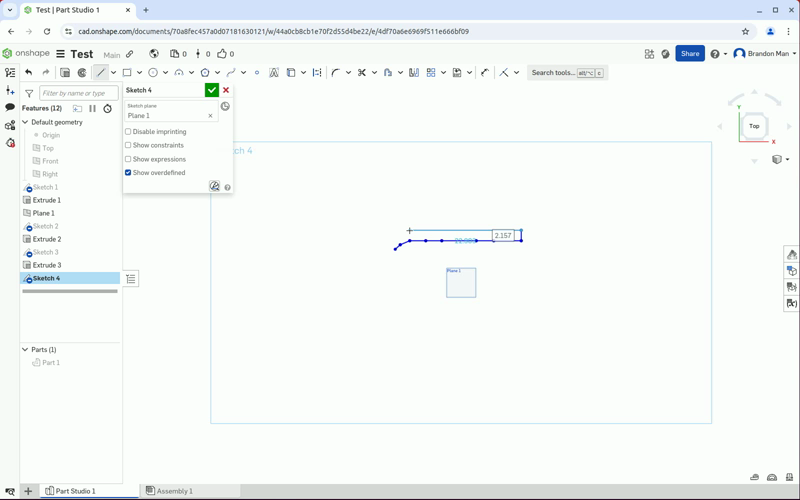
mouse_move(439, 230)
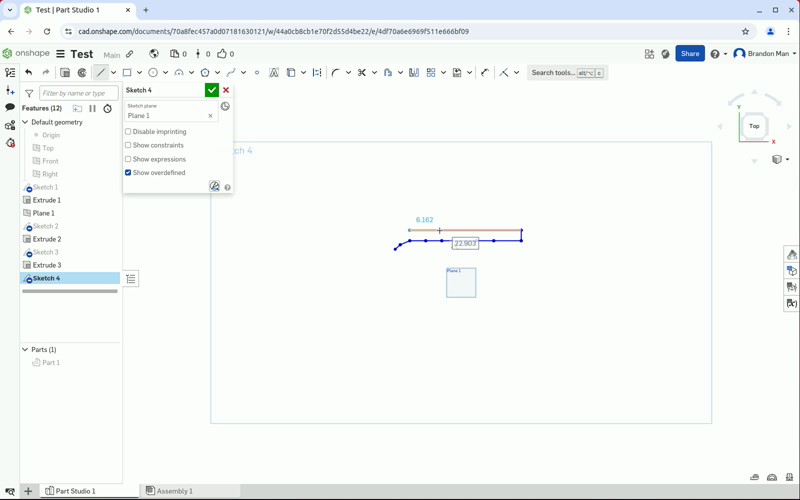
key_down(shift)
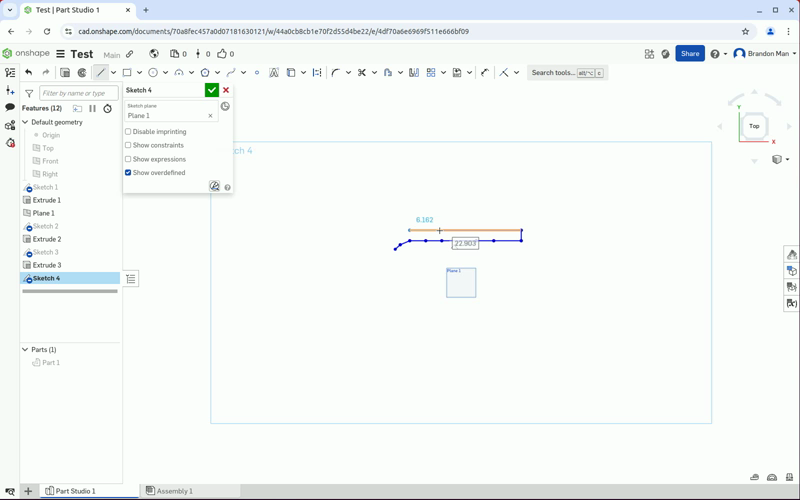
mouse_move(395, 249)
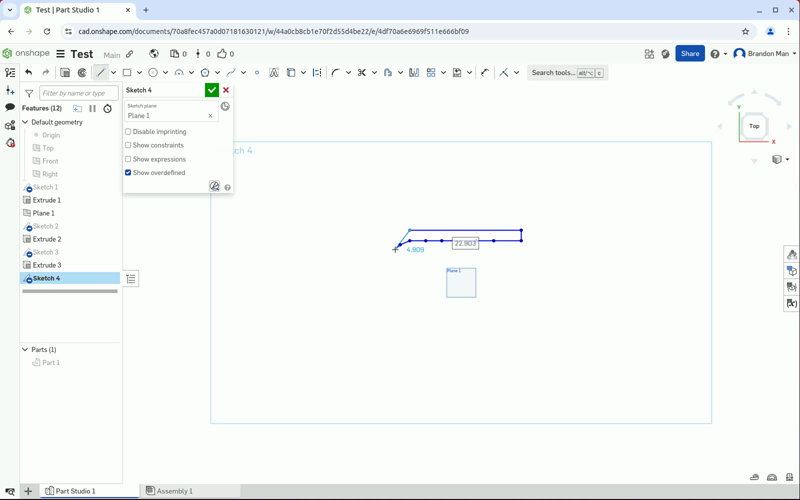
key_up(shift)
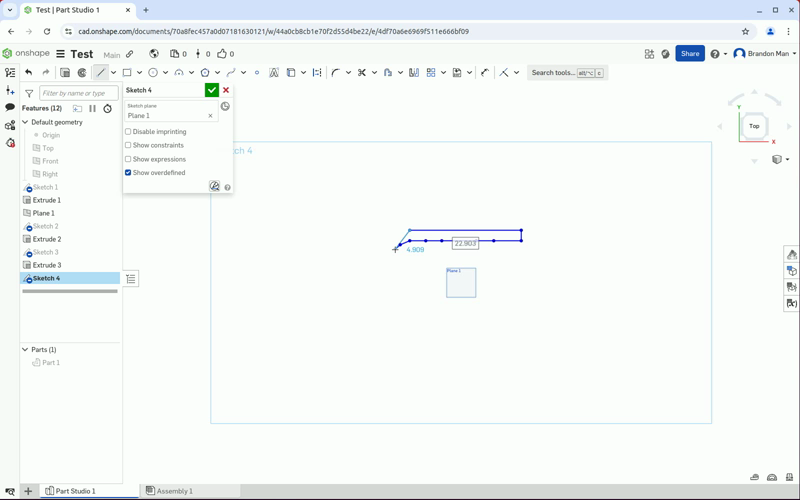
click(395, 249)
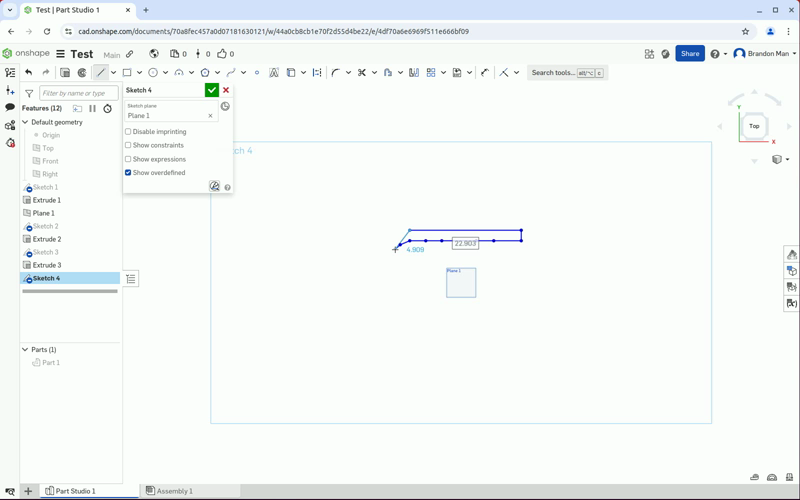
key(esc)
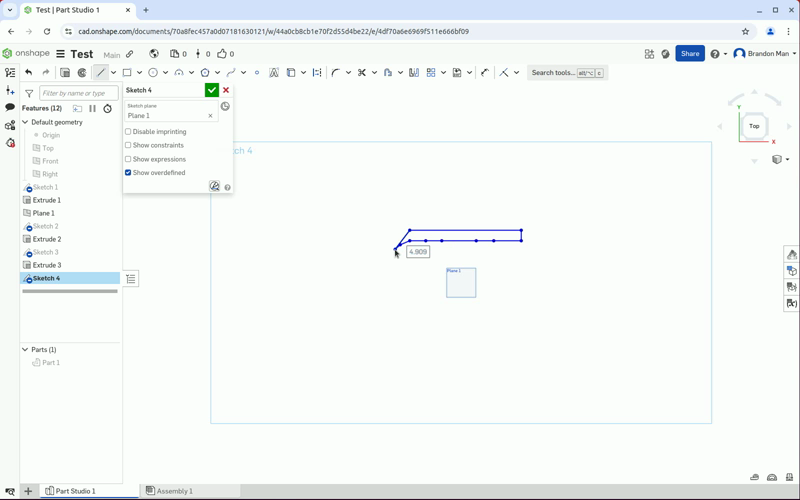
mouse_move(475, 233)
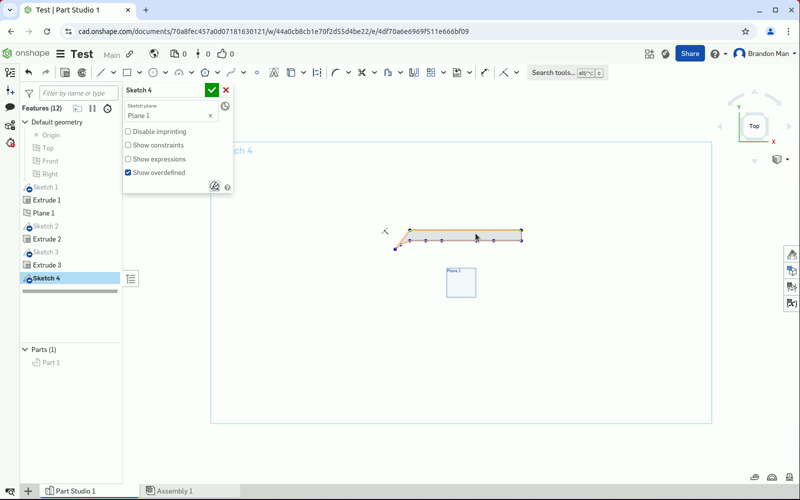
scroll(6)
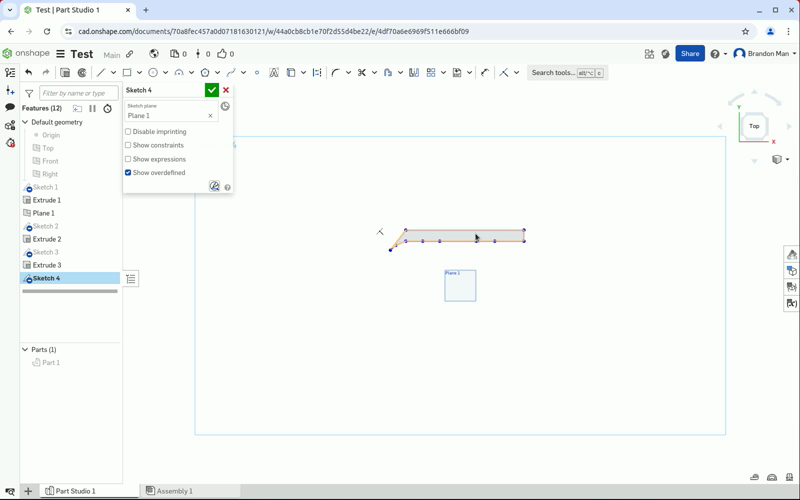
scroll(6)
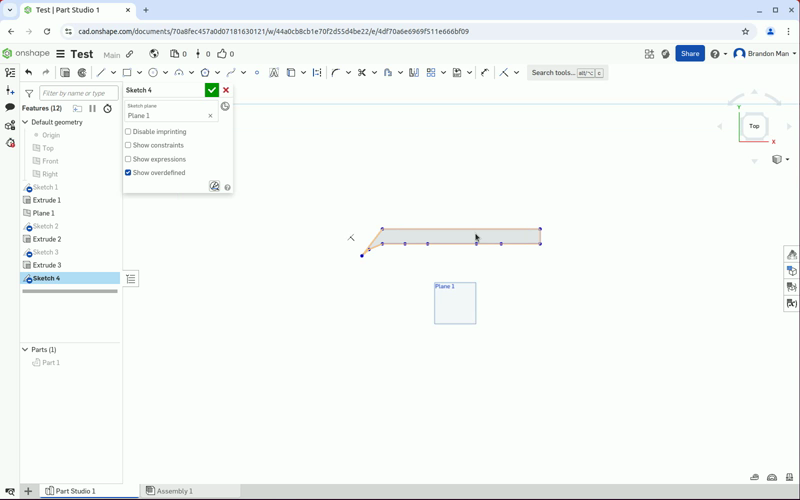
scroll(6)
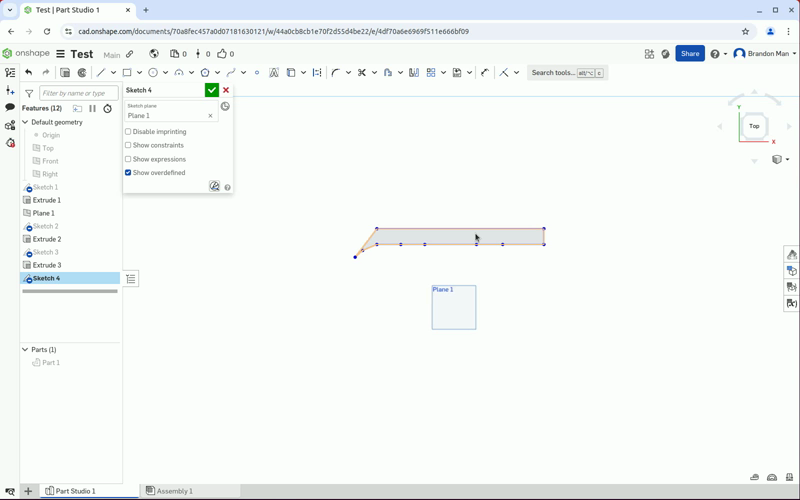
scroll(6)
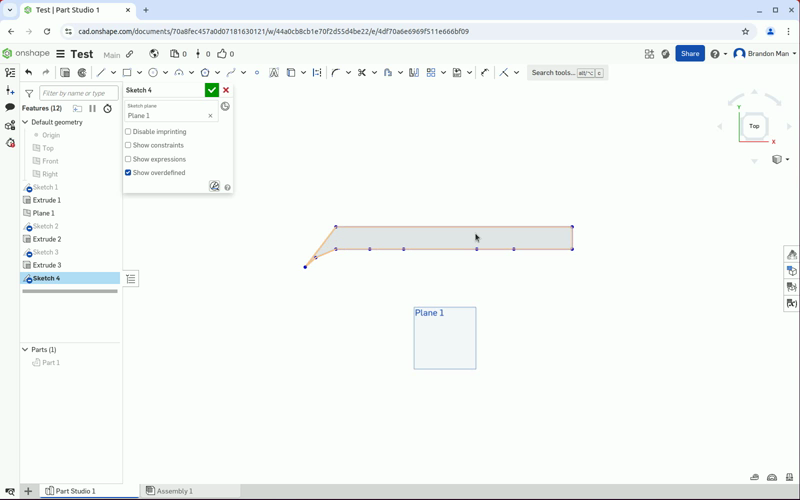
scroll(6)
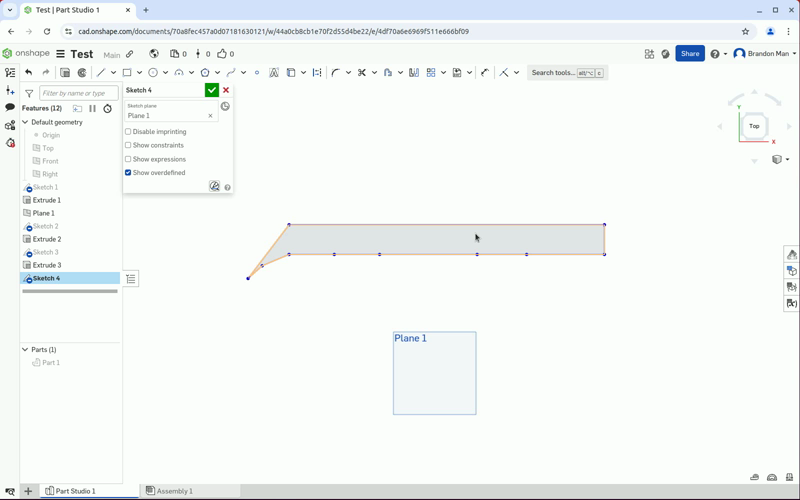
scroll(6)
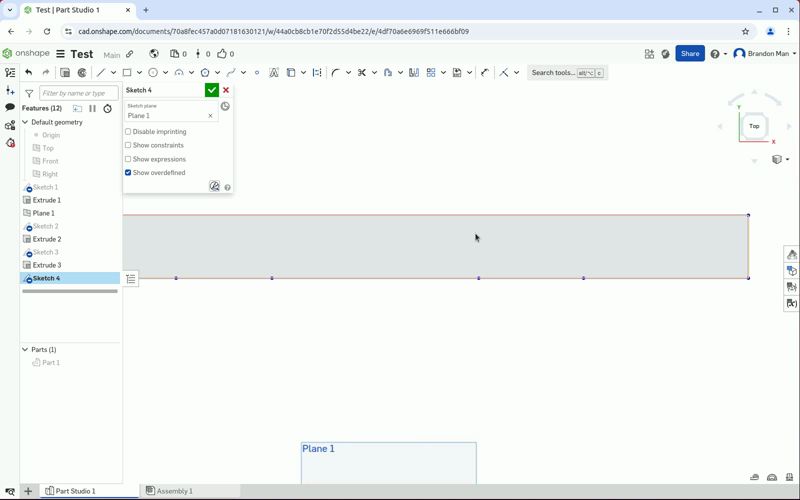
scroll(6)
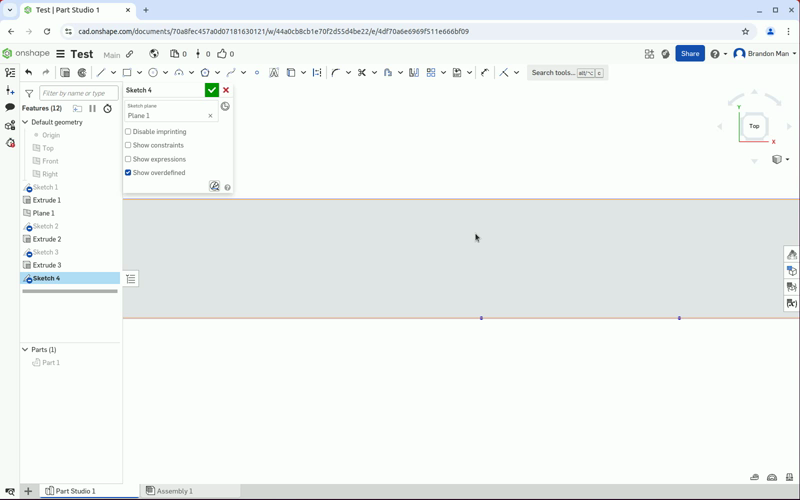
click(475, 233)
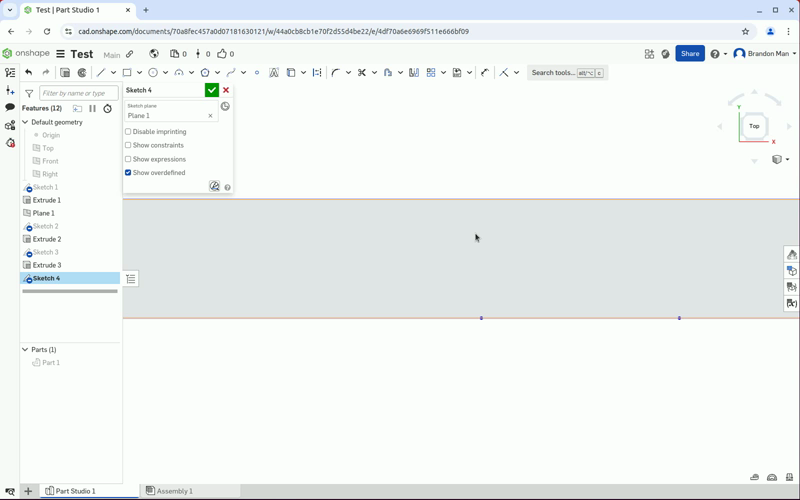
scroll(-6)
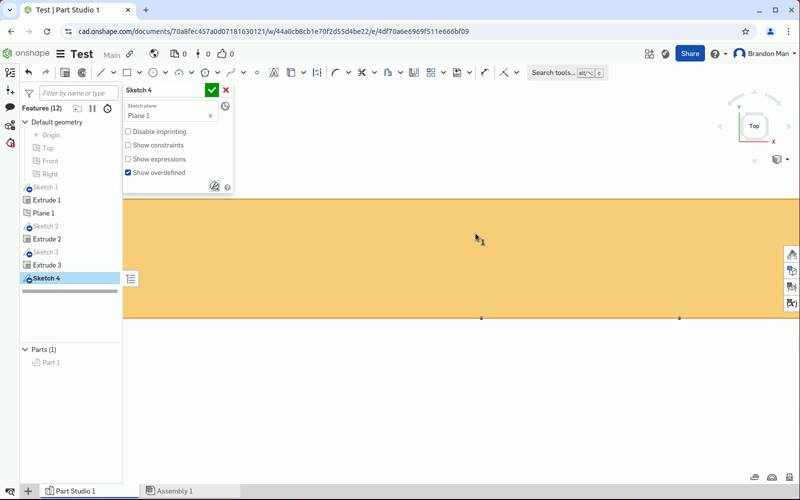
scroll(-6)
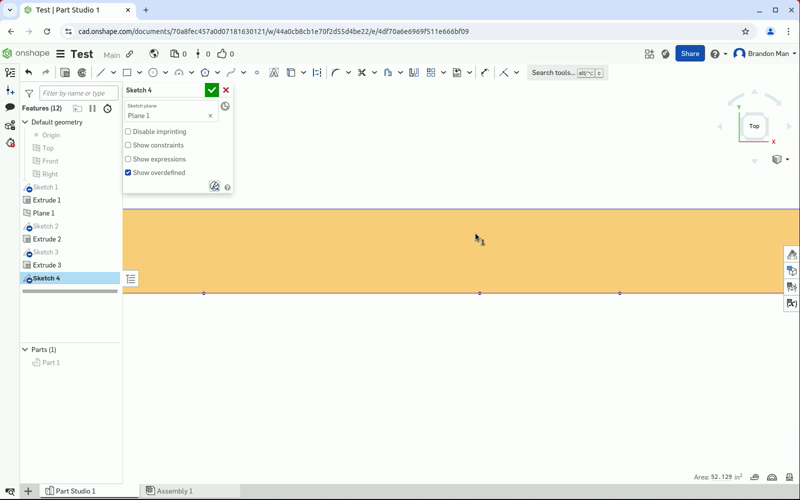
scroll(-6)
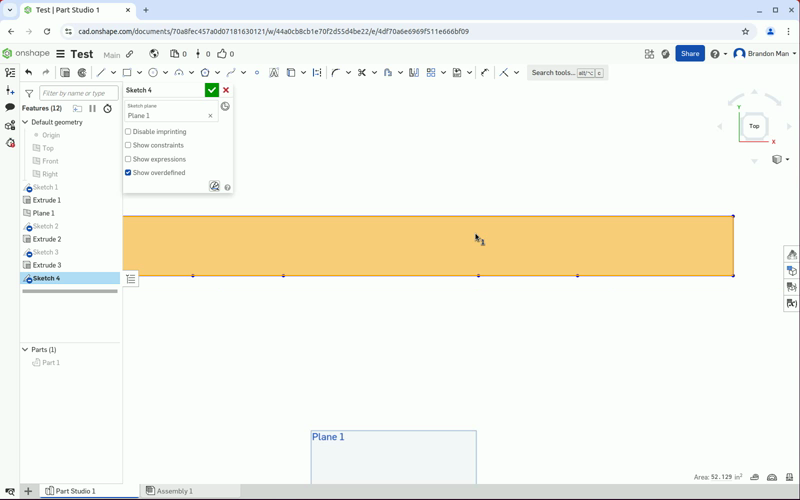
scroll(-6)
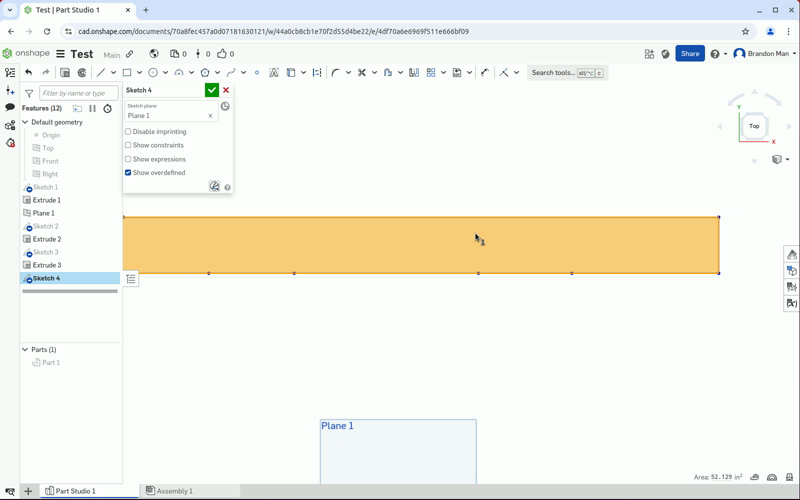
scroll(-6)
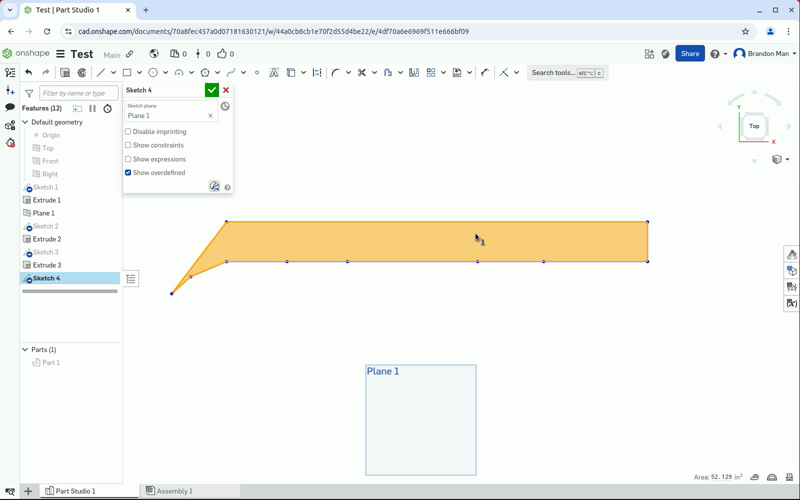
scroll(-6)
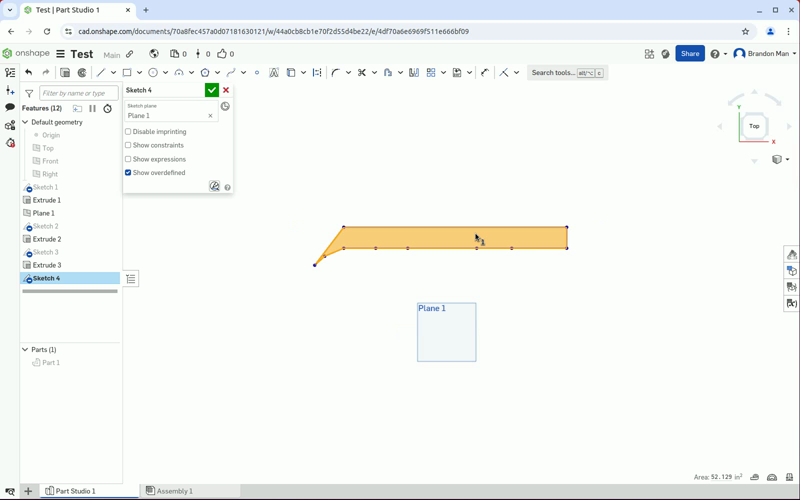
scroll(-6)
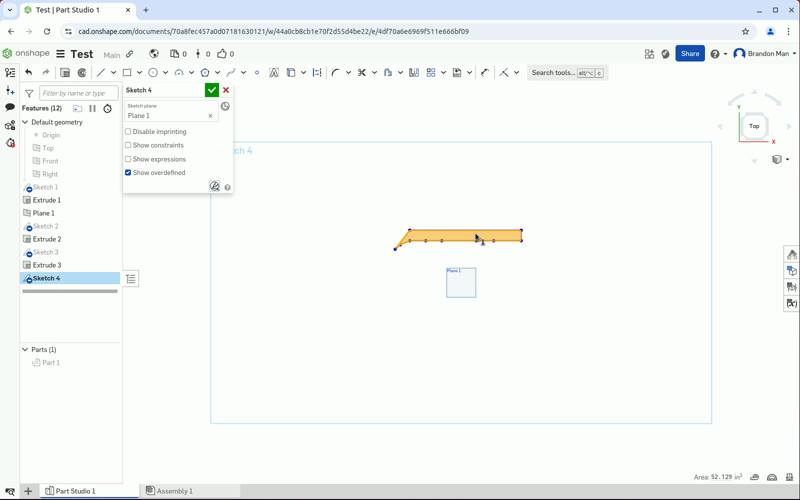
mouse_move(73, 352)
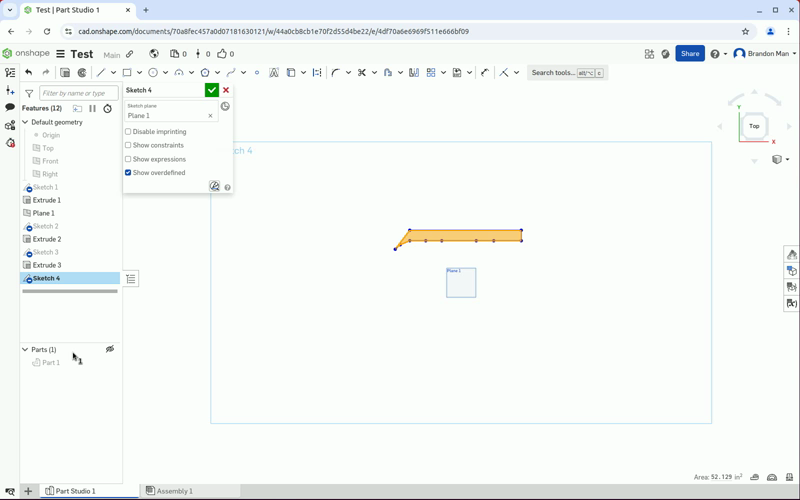
key(shift+y)
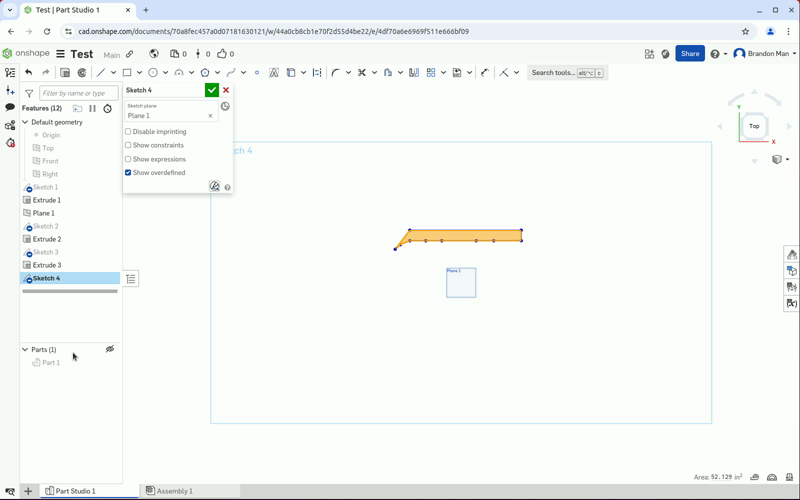
key(shift+e)
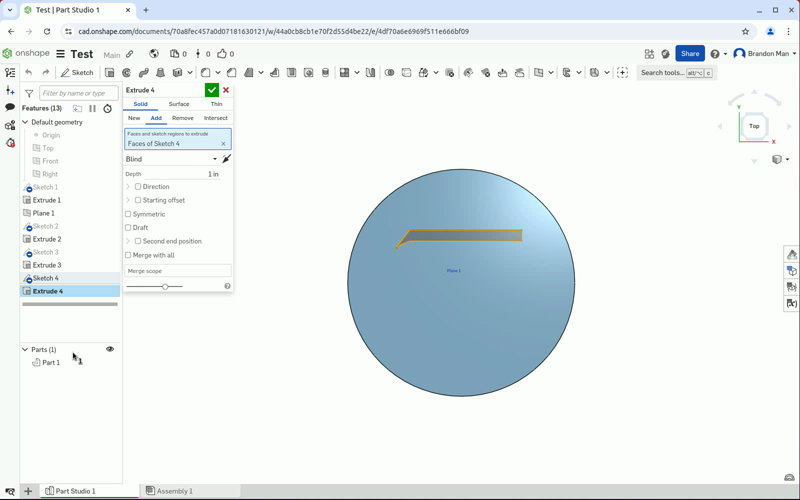
mouse_move(143, 106)
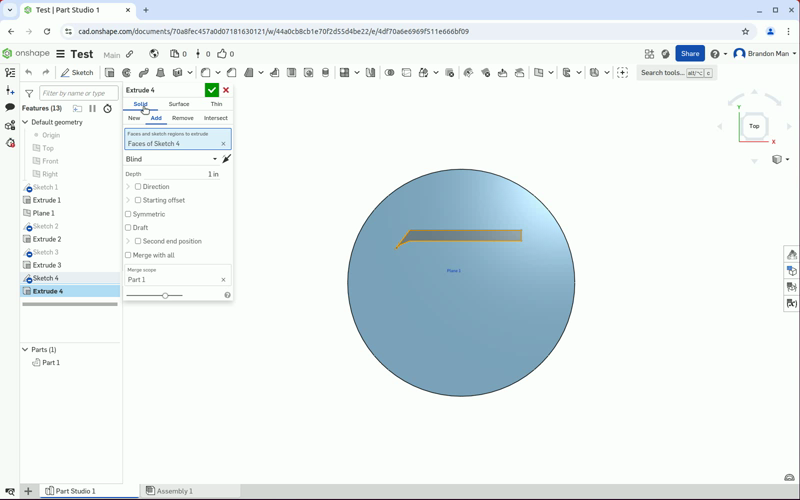
click(143, 106)
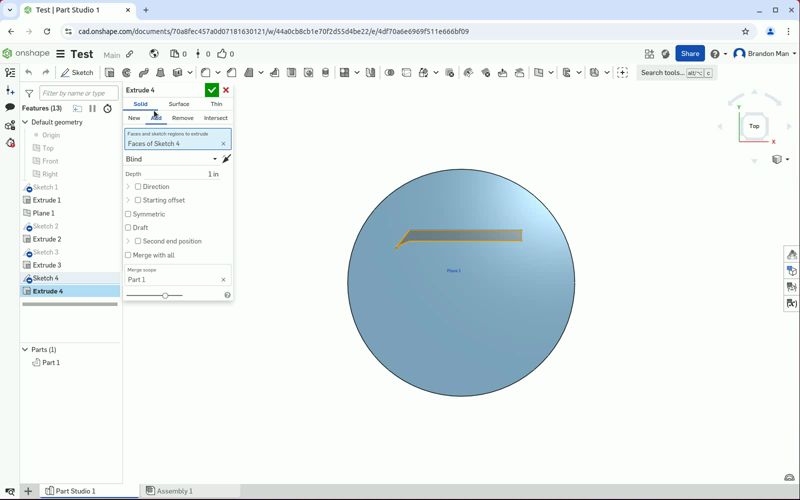
mouse_move(186, 120)
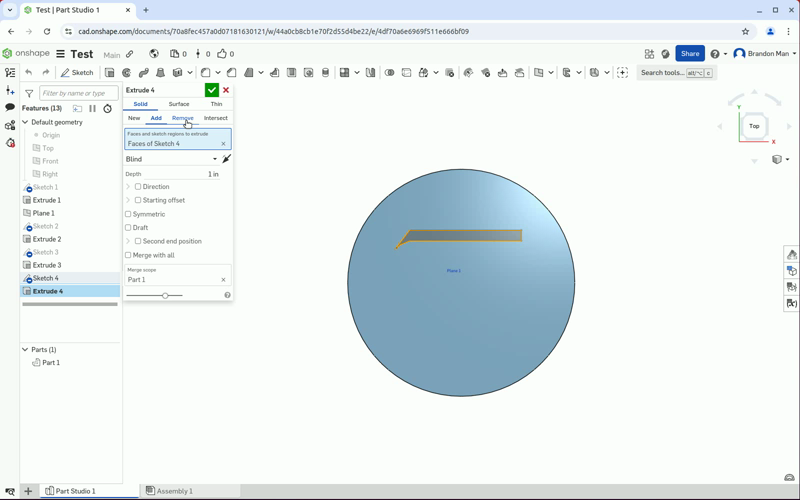
click(186, 120)
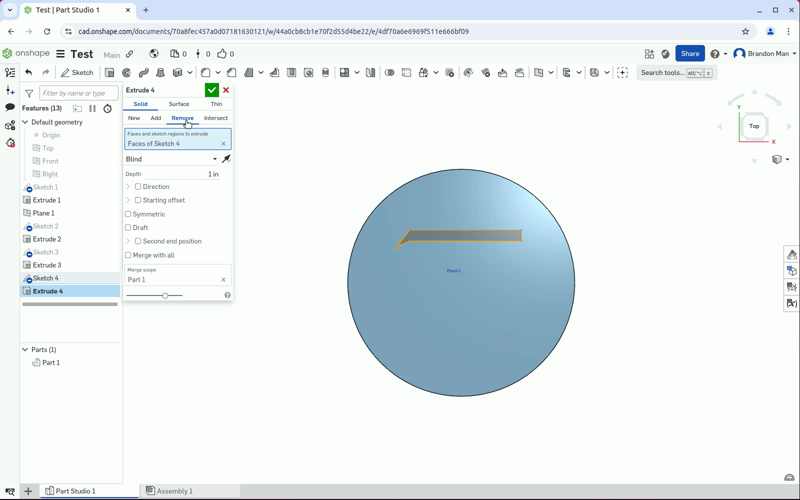
key(tab, 4)
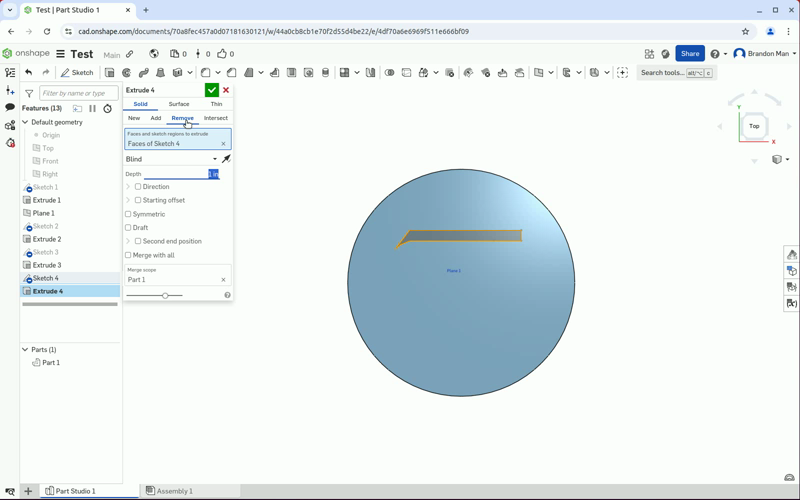
text(4.574)
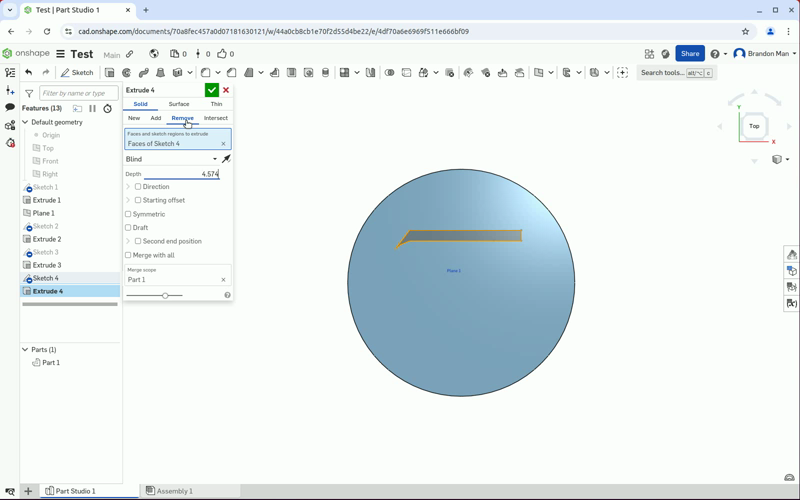
key(tab, 6)
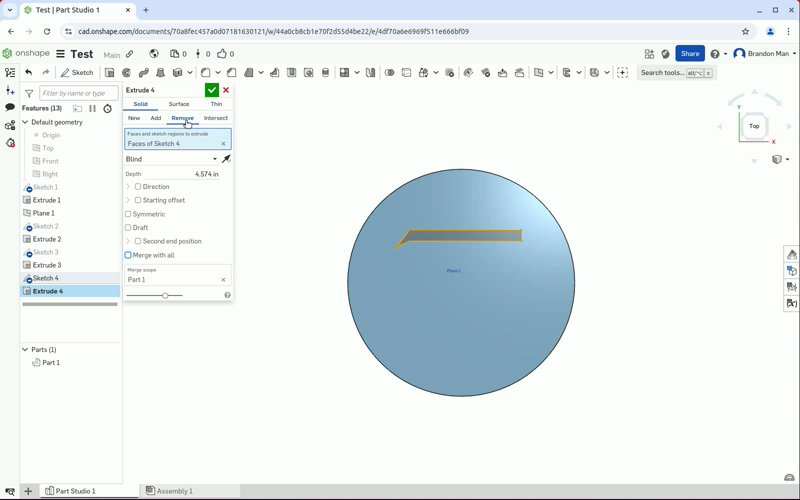
key(space)
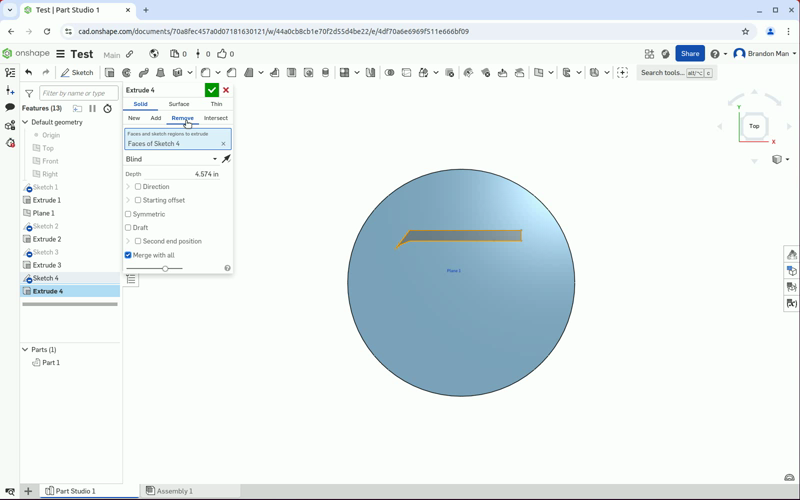
key(enter)
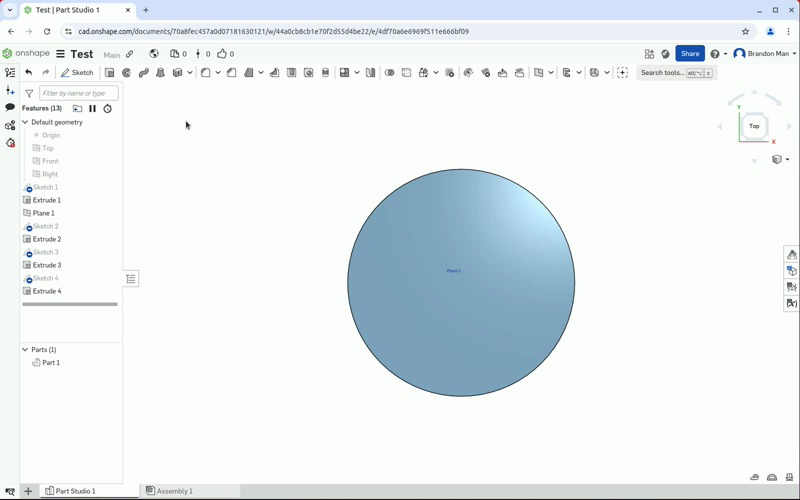
key(shift+h)
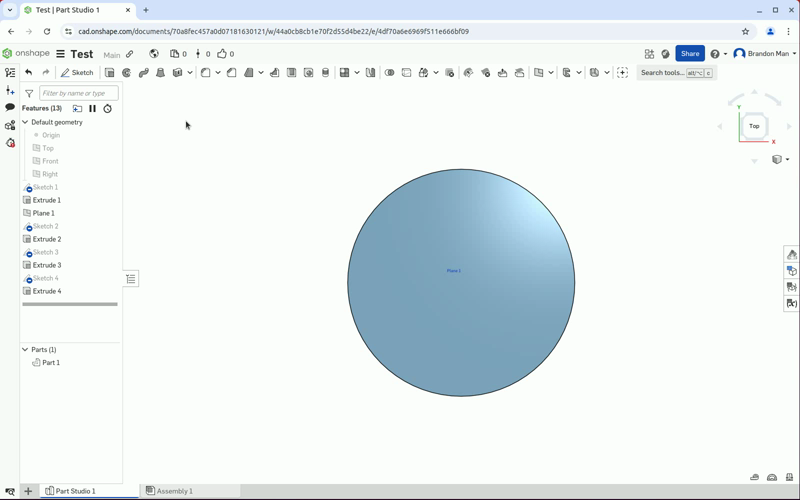
key(shift+h)
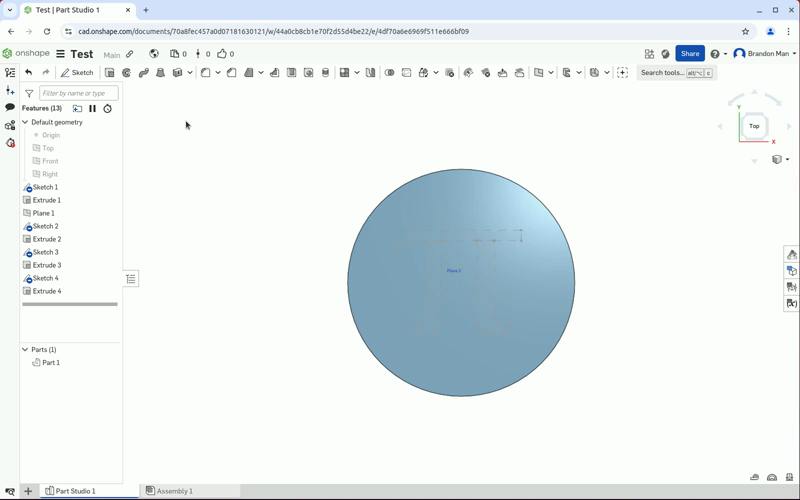
key(shift+7)
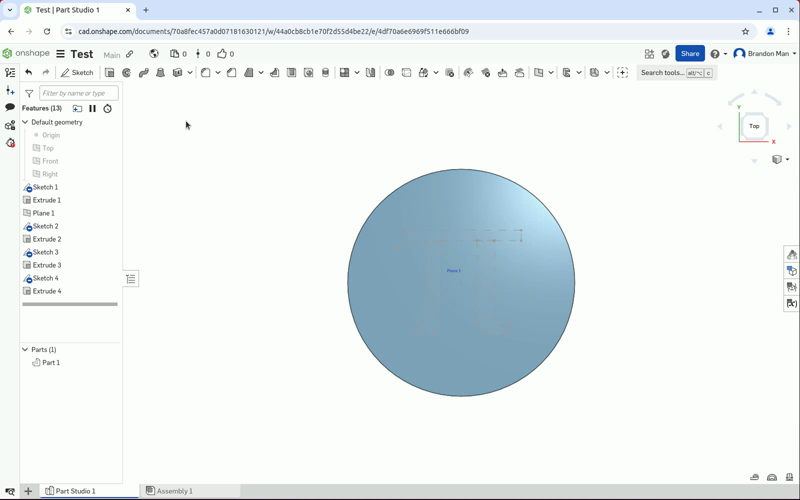
key(up, 3)
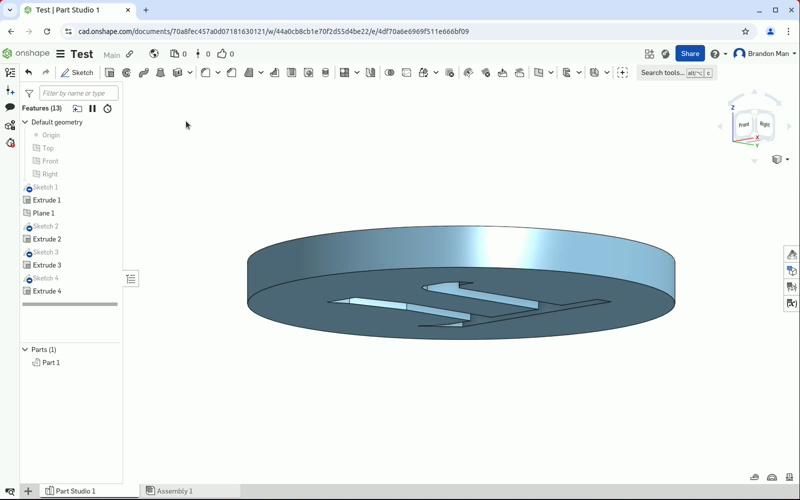
key(left, 3)
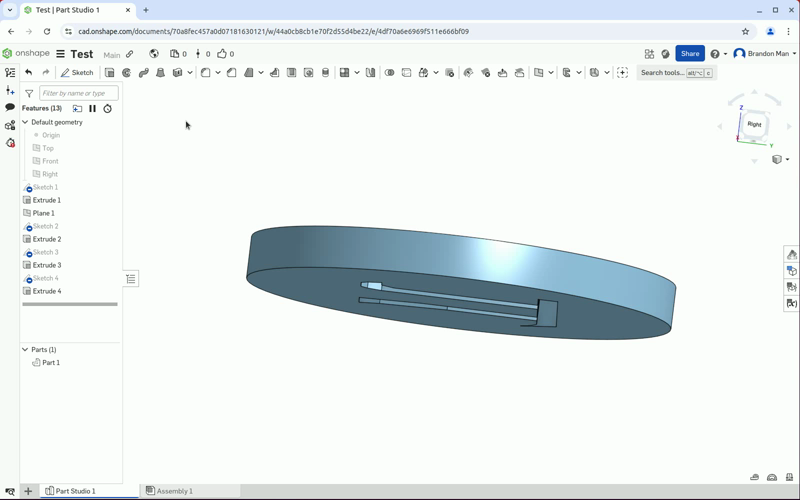
key(right, 3)
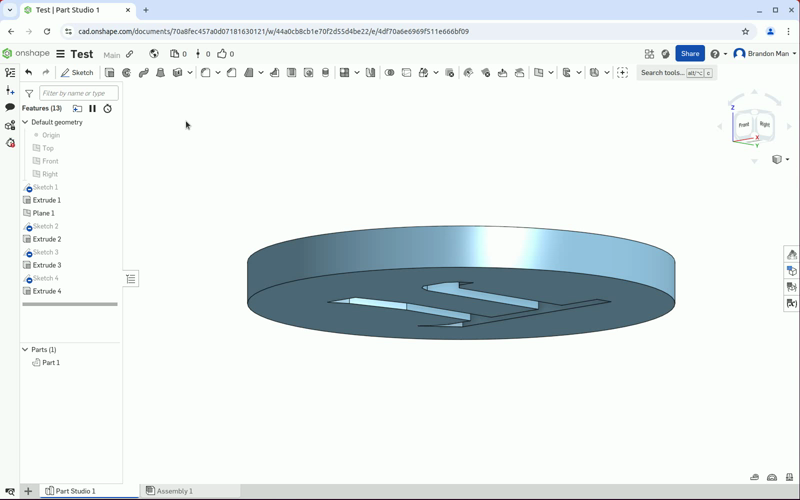
key(down, 3)
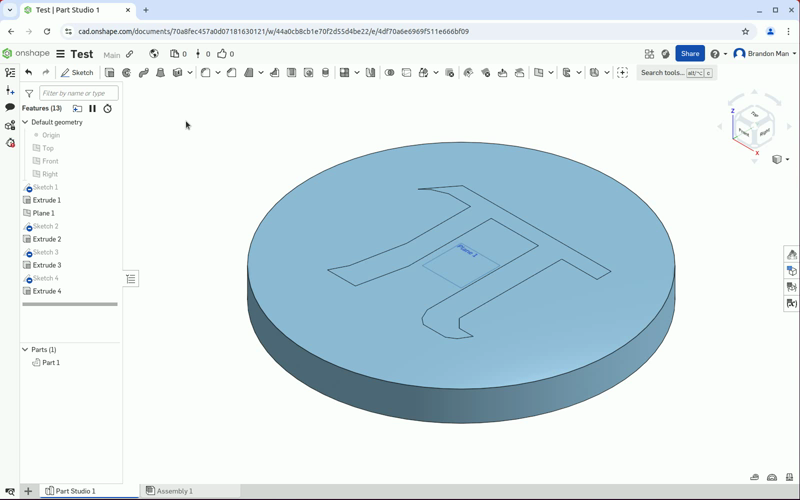
mouse_move(73, 189)
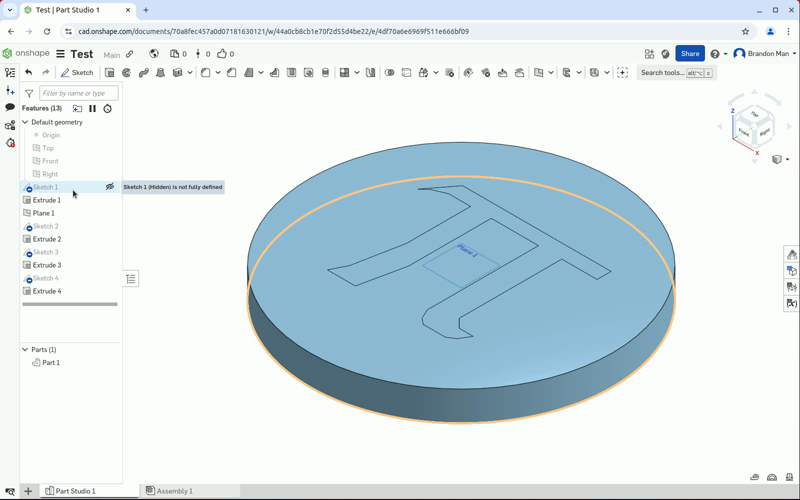
click(73, 189)